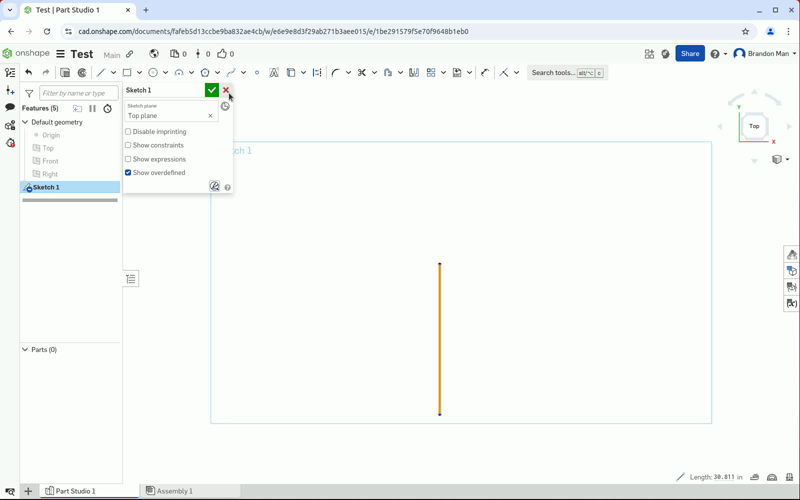
key(shift+h)
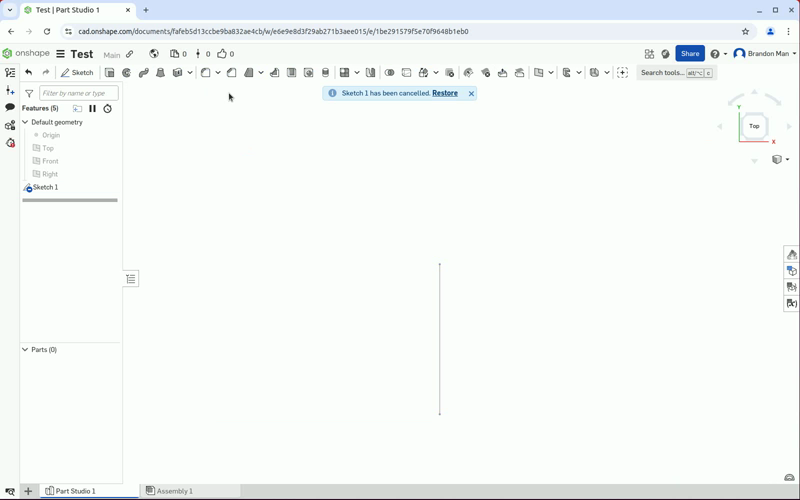
key(shift+s)
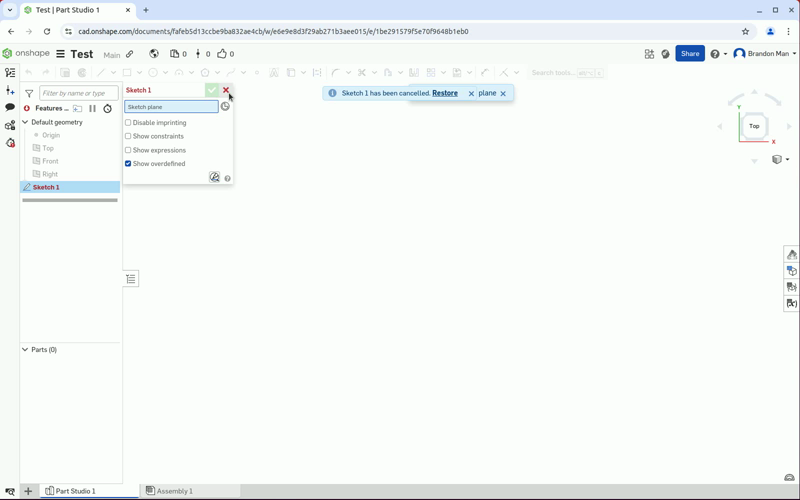
mouse_move(73, 150)
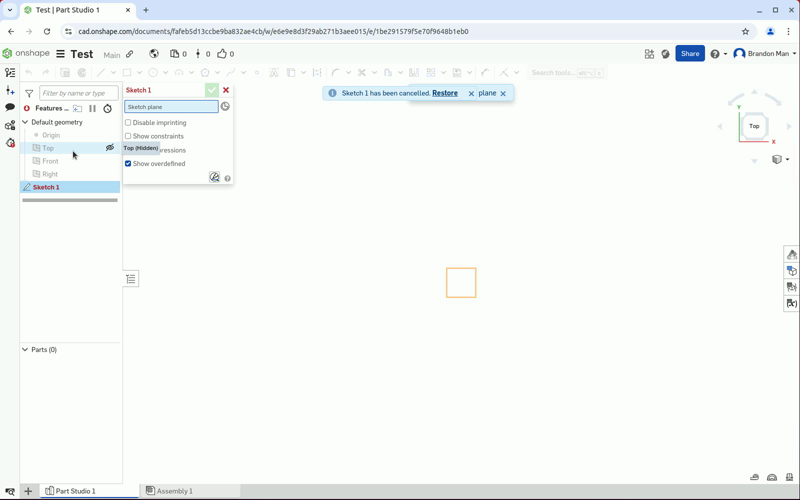
click(73, 150)
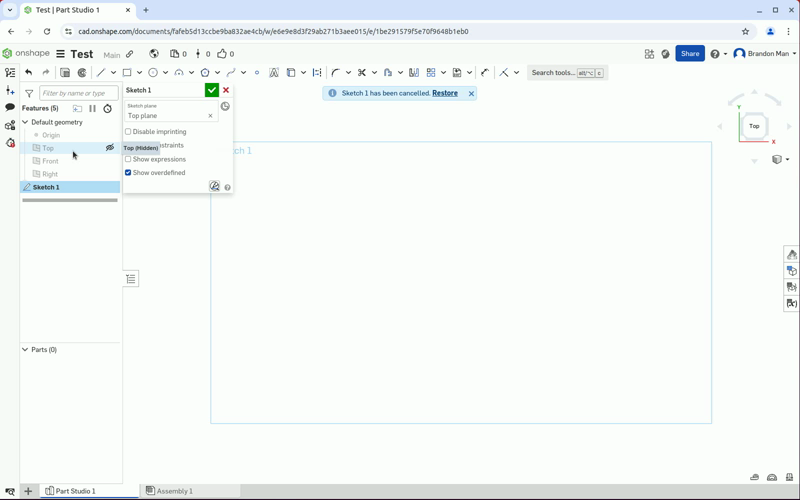
mouse_move(73, 352)
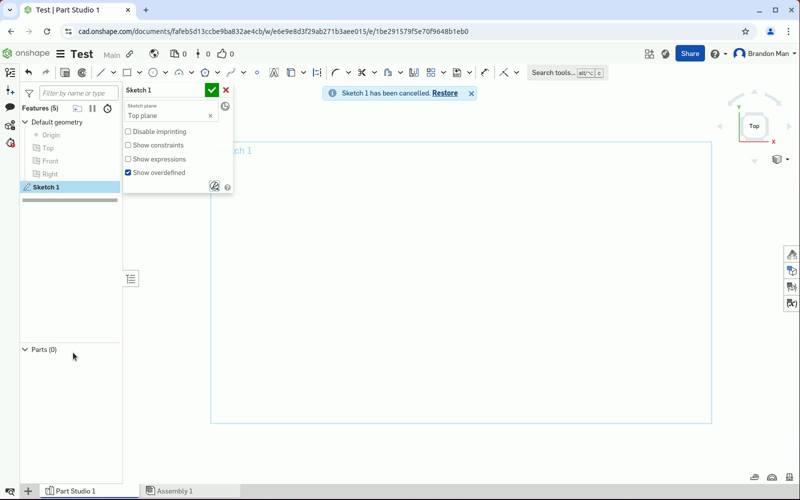
key(y)
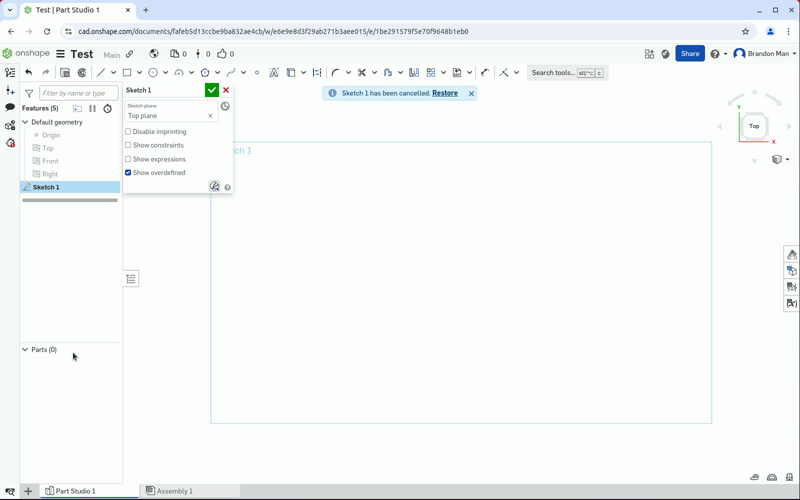
key(c)
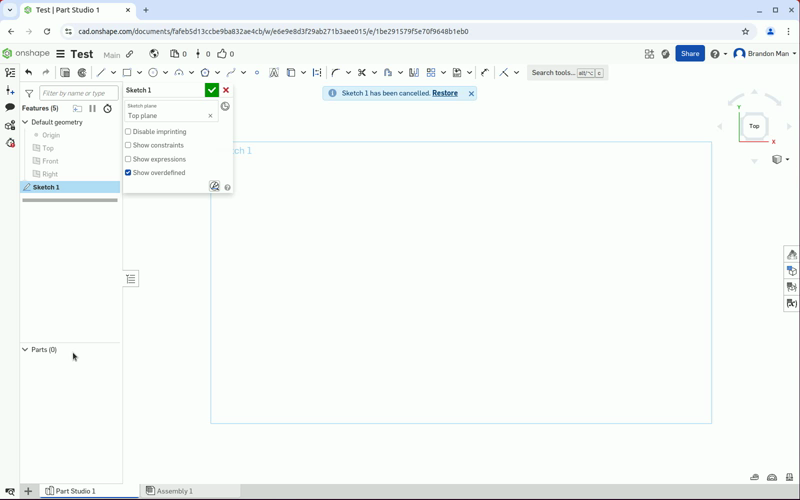
key_down(shift)
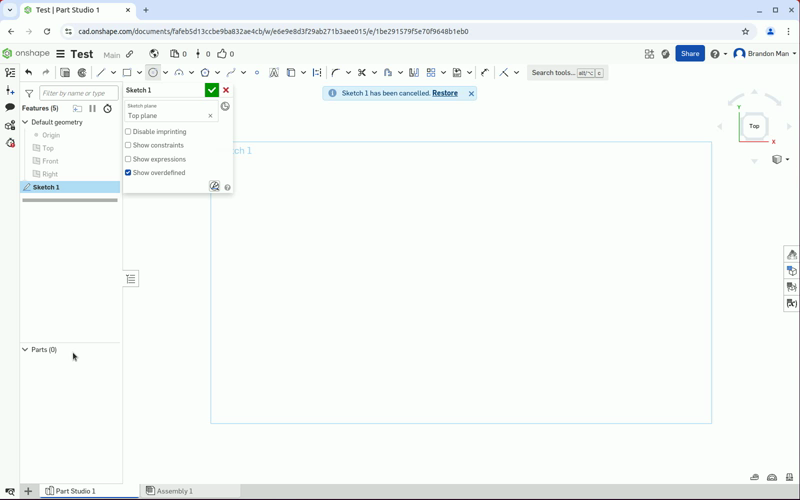
mouse_move(461, 282)
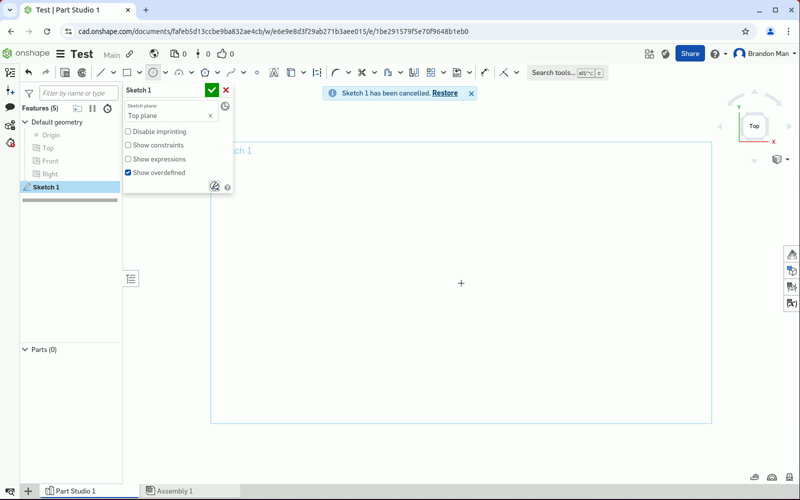
click(461, 282)
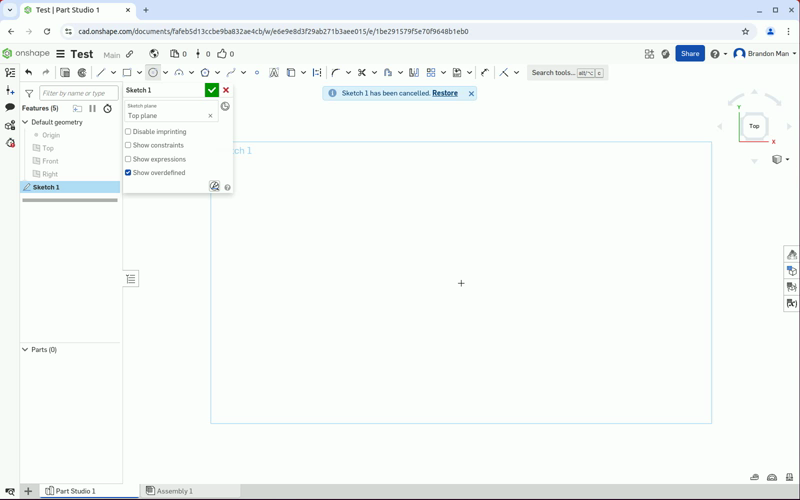
key_up(shift)
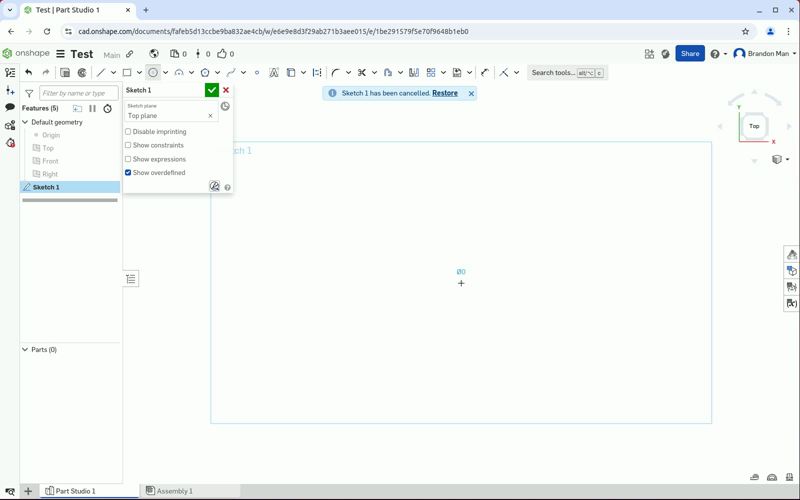
mouse_move(574, 282)
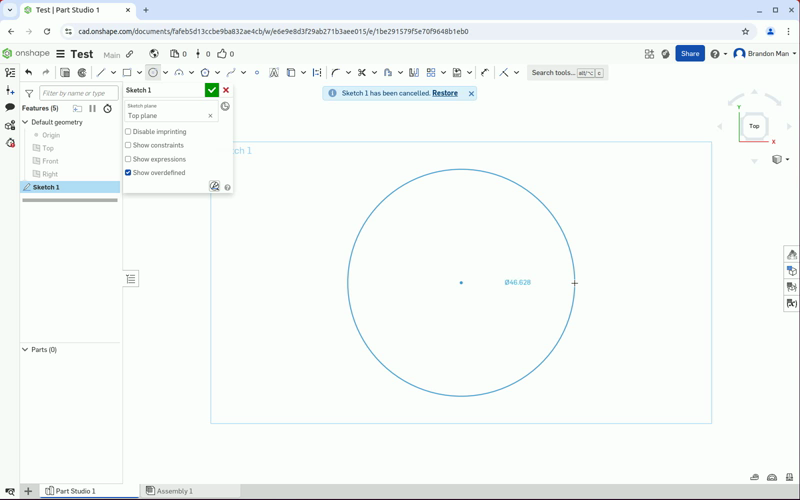
click(574, 282)
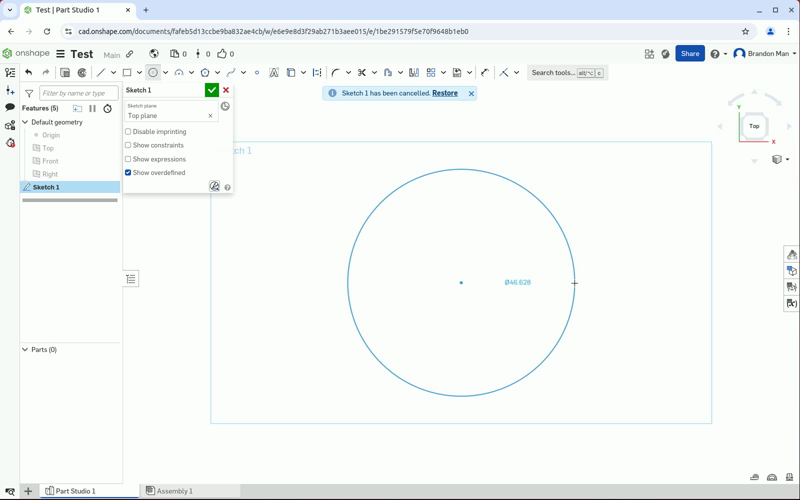
key(esc)
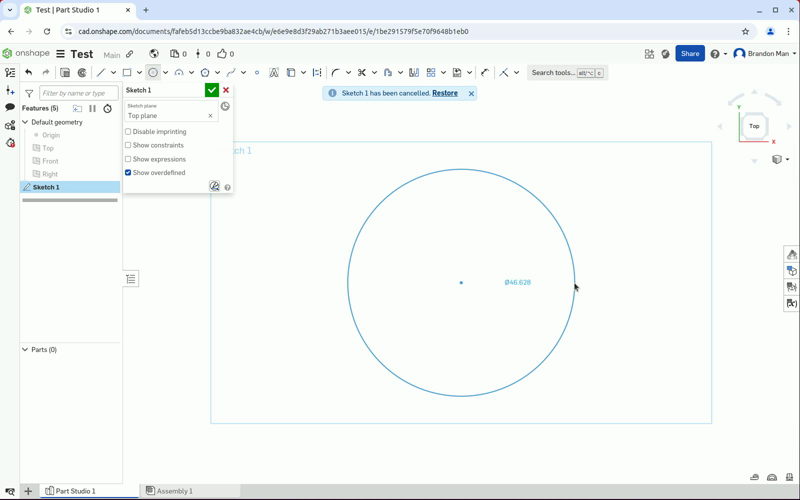
key(c)
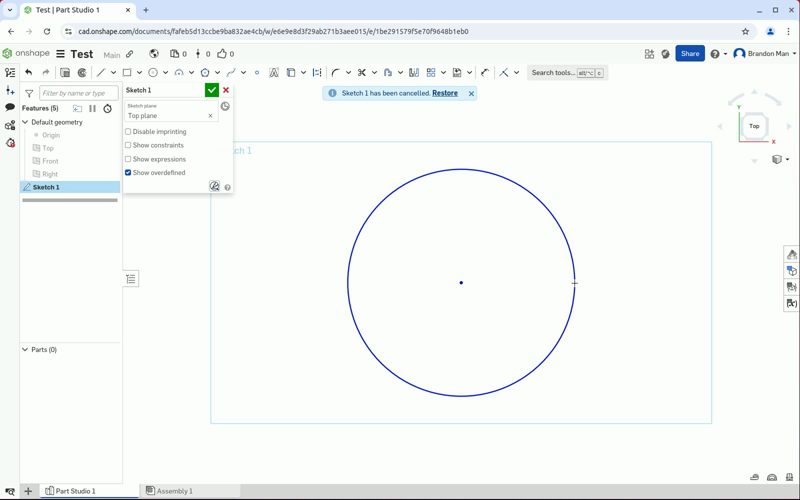
key_down(shift)
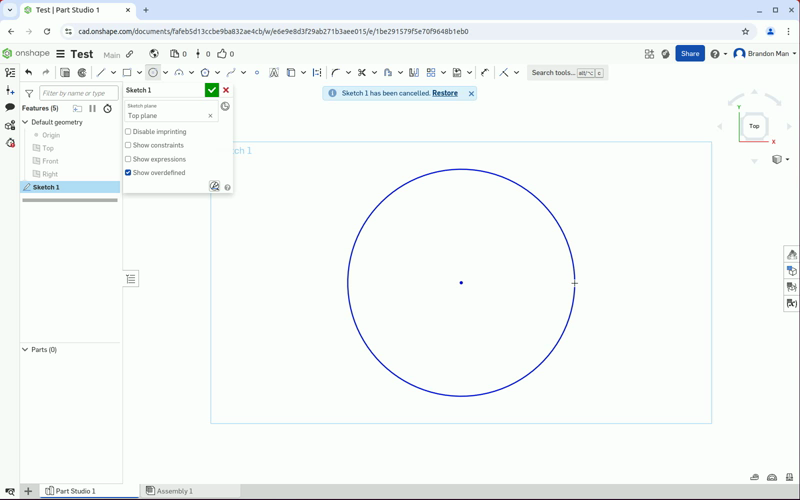
mouse_move(461, 282)
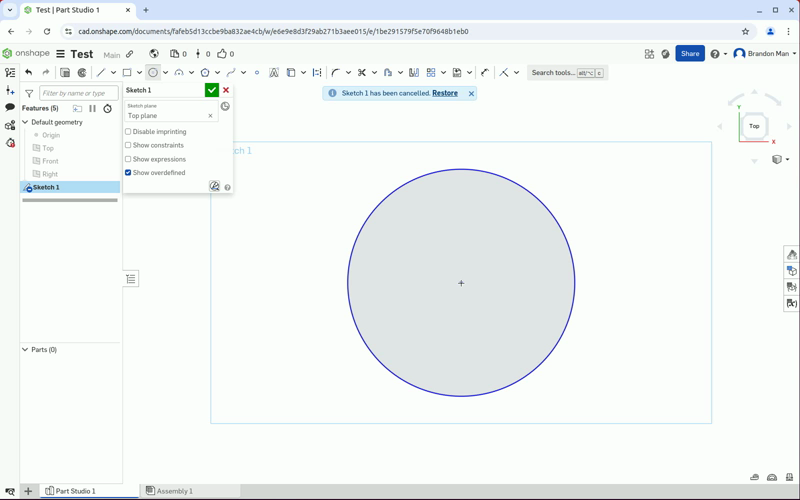
click(461, 282)
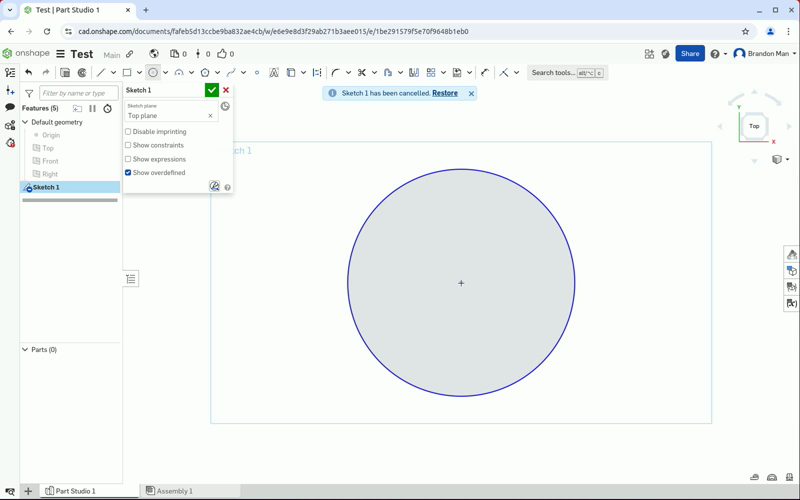
key_up(shift)
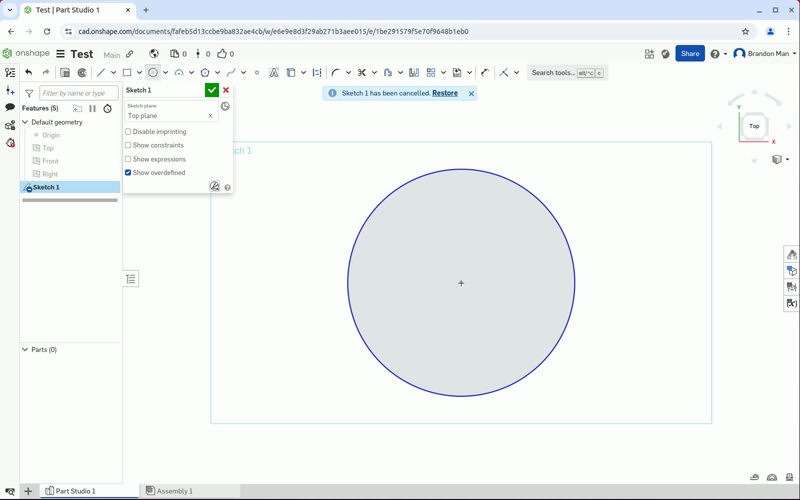
mouse_move(503, 282)
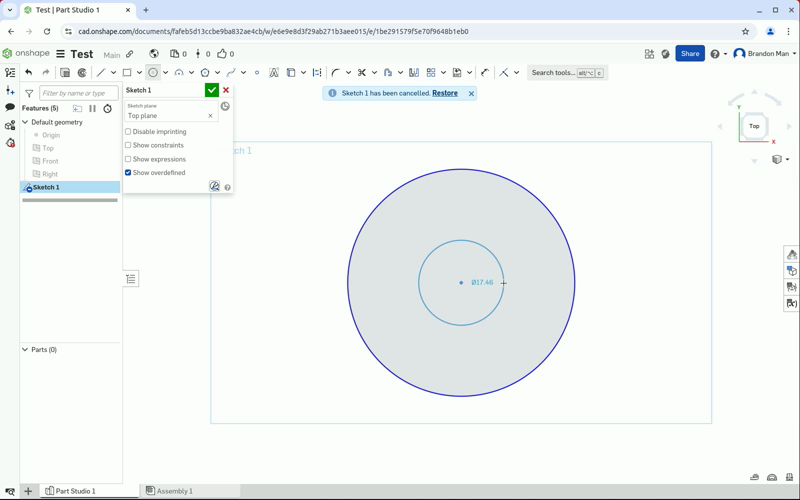
click(503, 282)
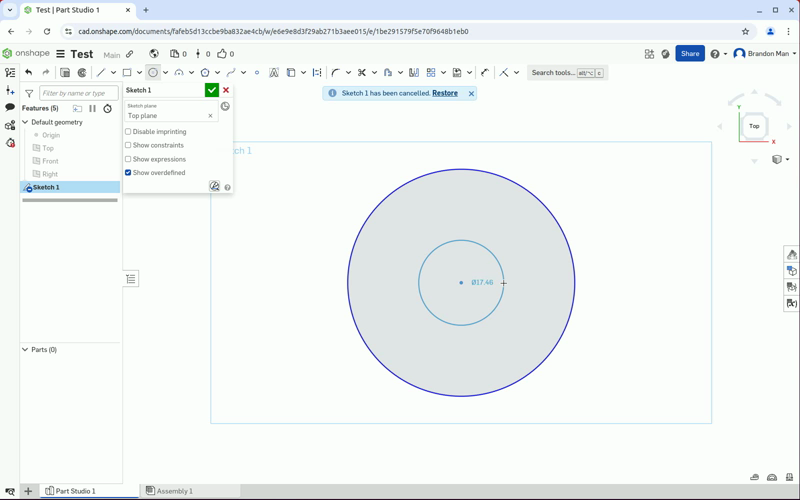
key(esc)
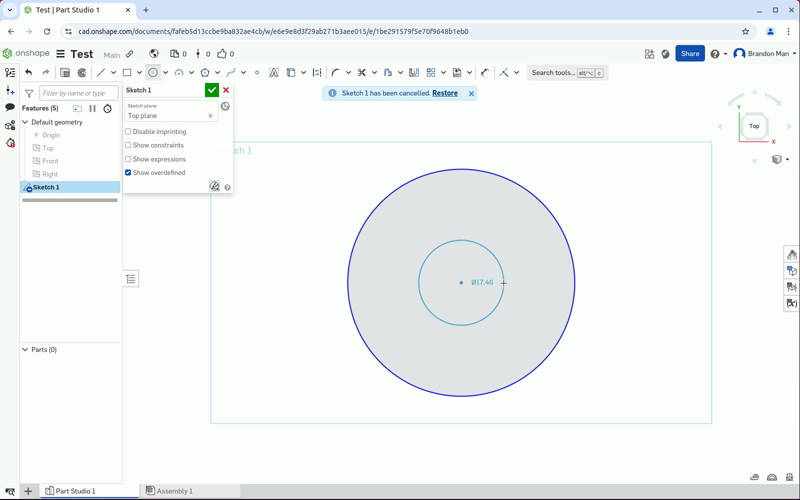
mouse_move(538, 245)
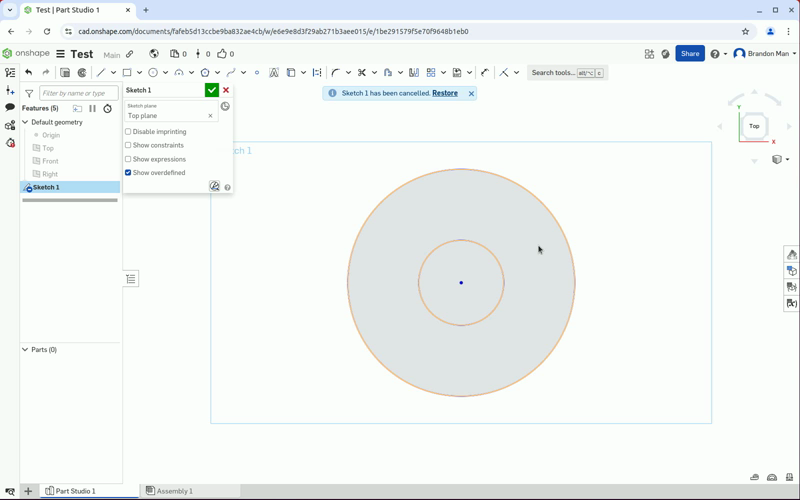
click(538, 245)
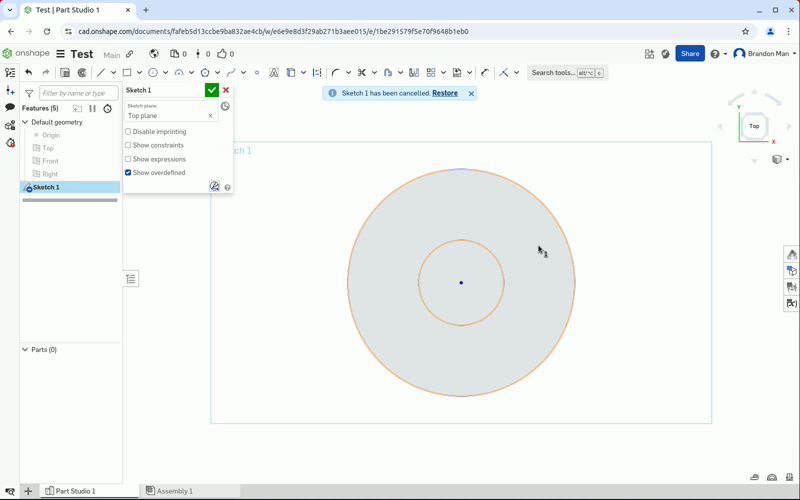
mouse_move(73, 352)
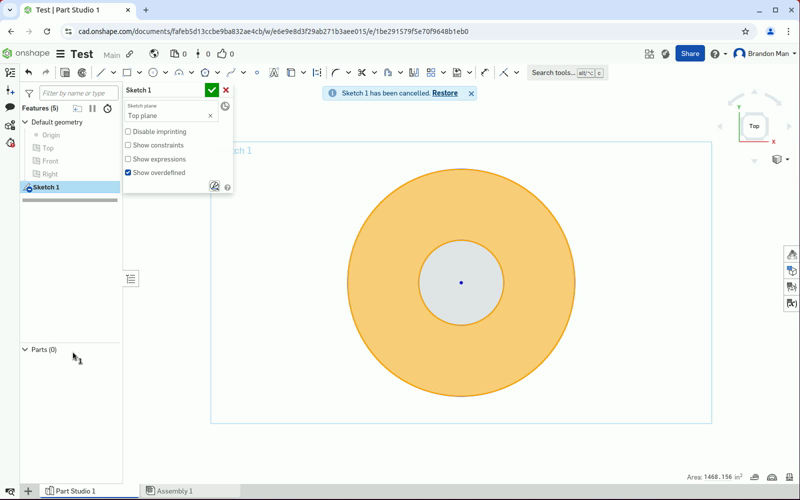
key(shift+y)
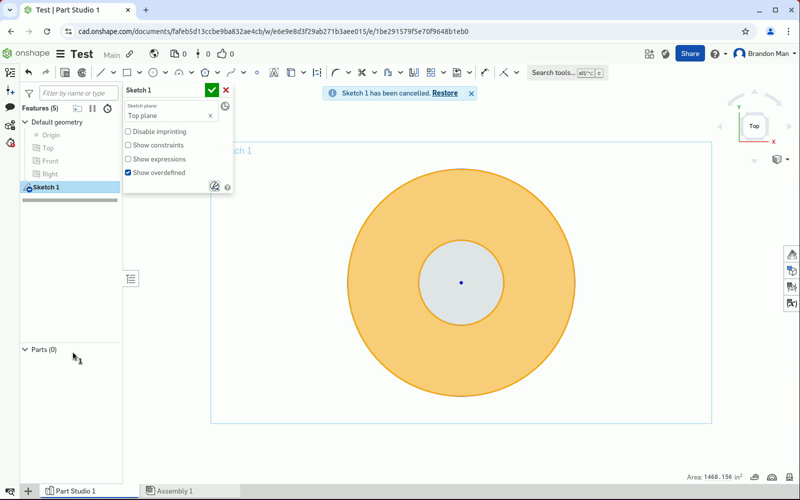
key(shift+e)
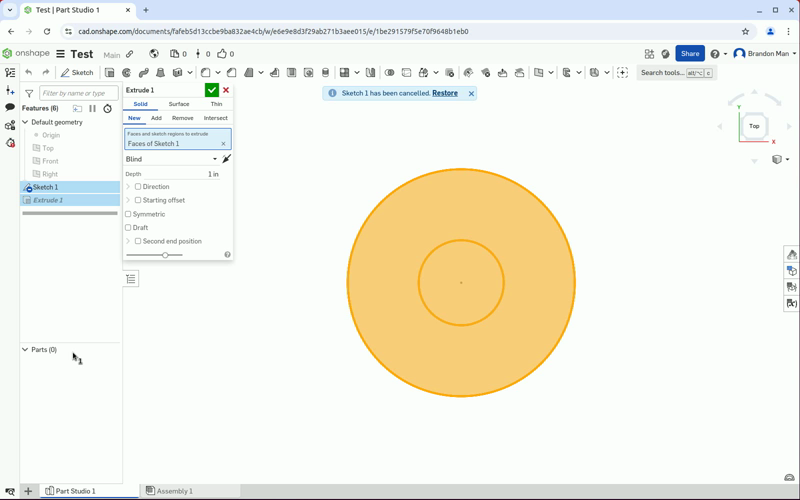
mouse_move(143, 106)
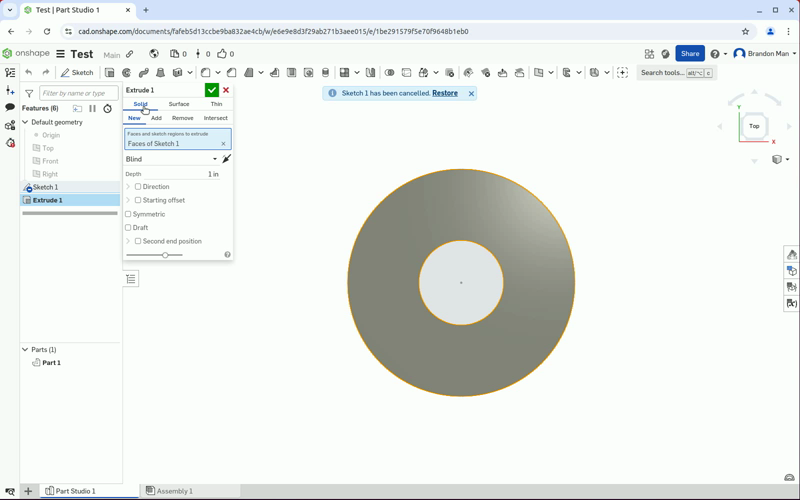
click(143, 106)
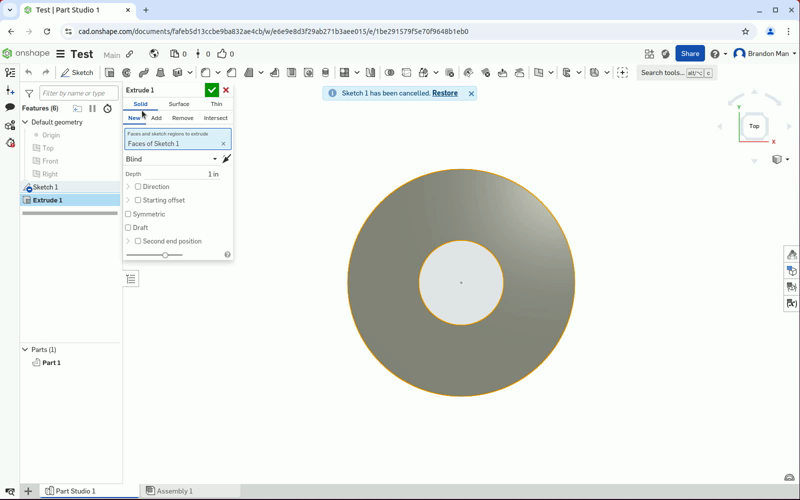
mouse_move(137, 120)
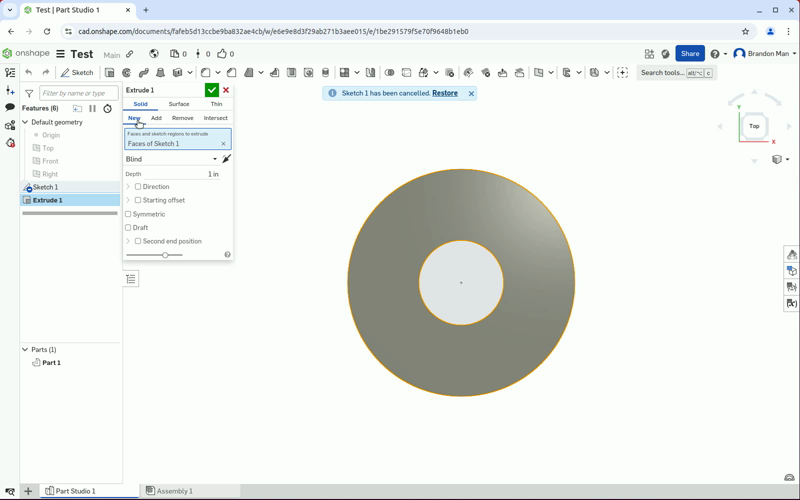
click(137, 120)
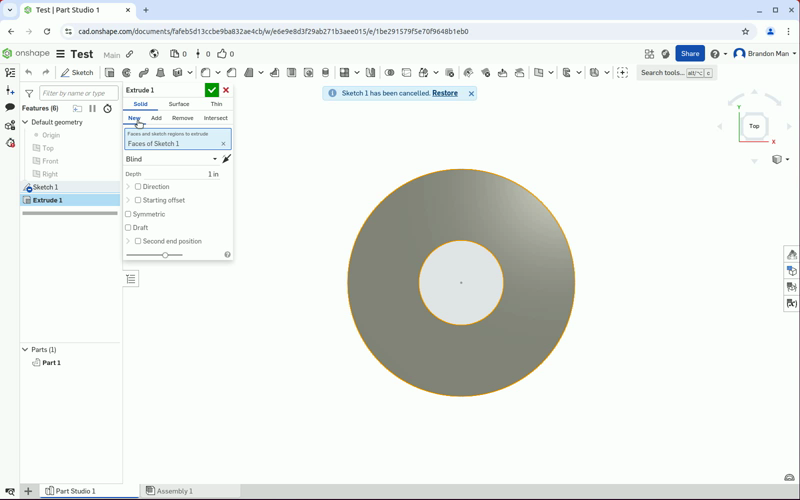
key(tab, 4)
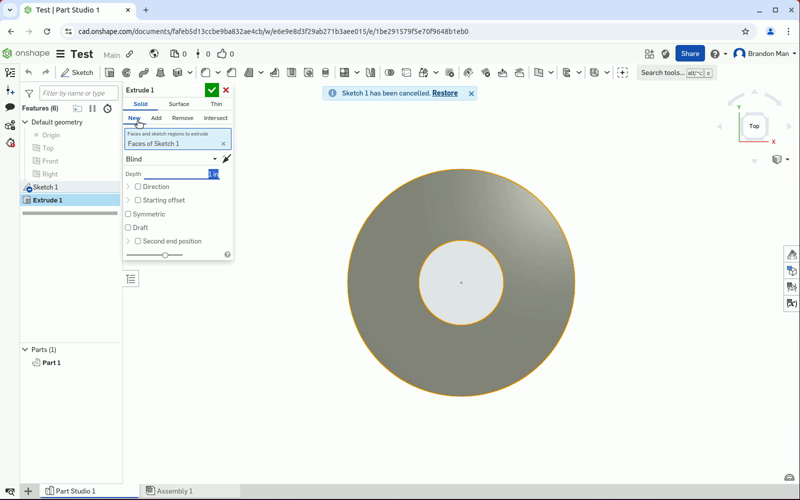
text(1.685)
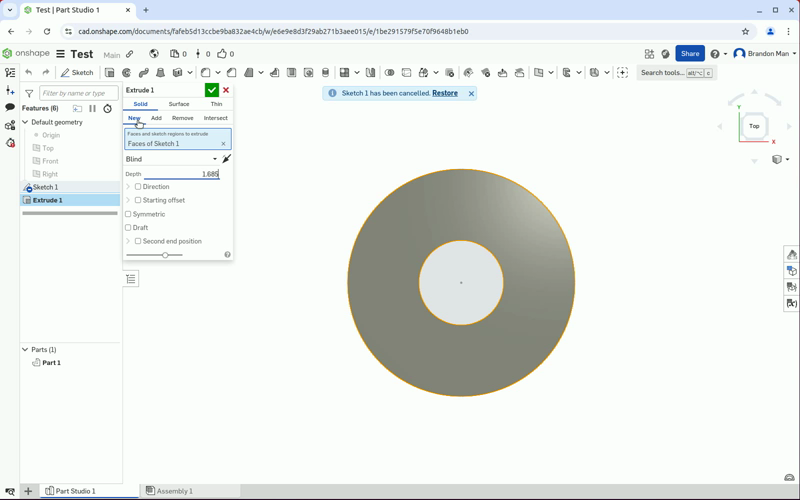
key(enter)
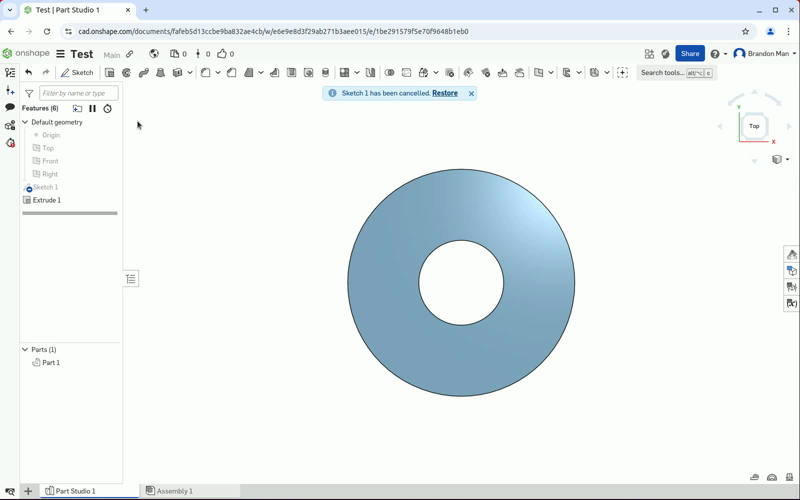
key(shift+h)
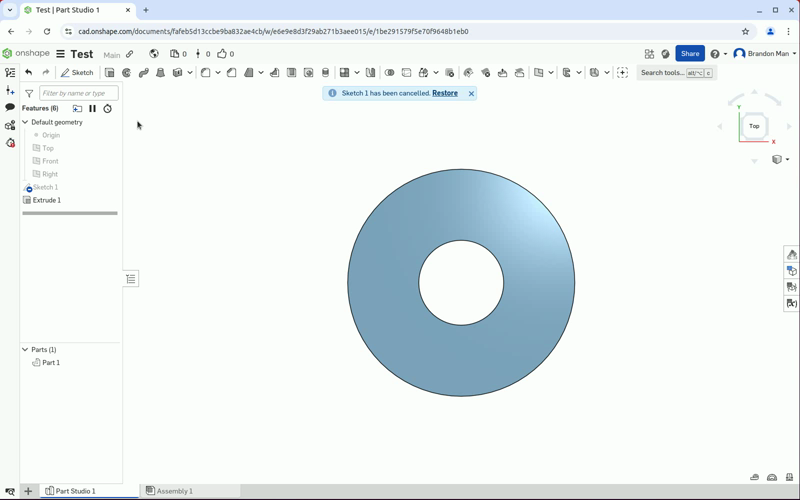
key(shift+h)
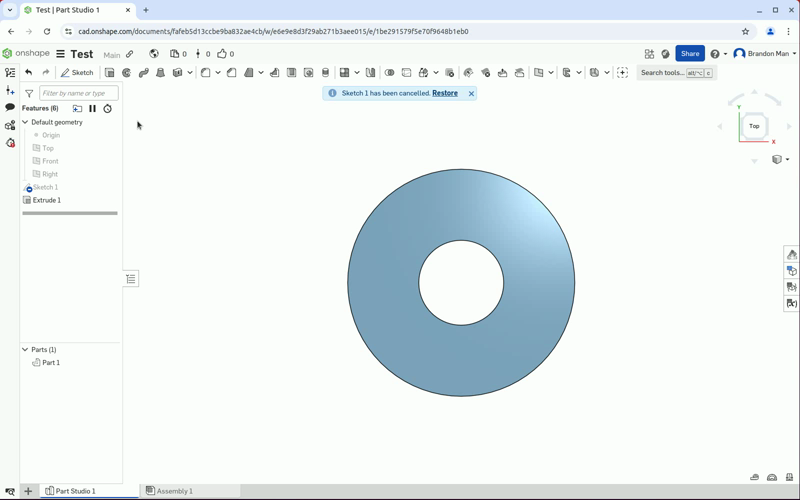
mouse_move(73, 189)
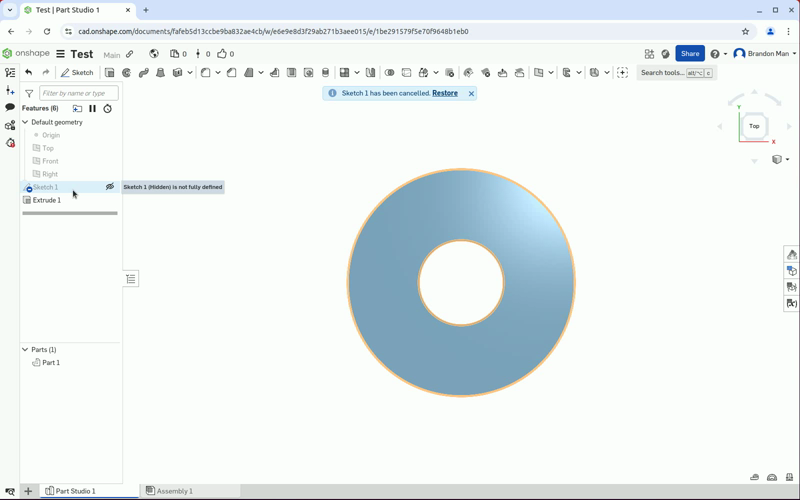
click(73, 189)
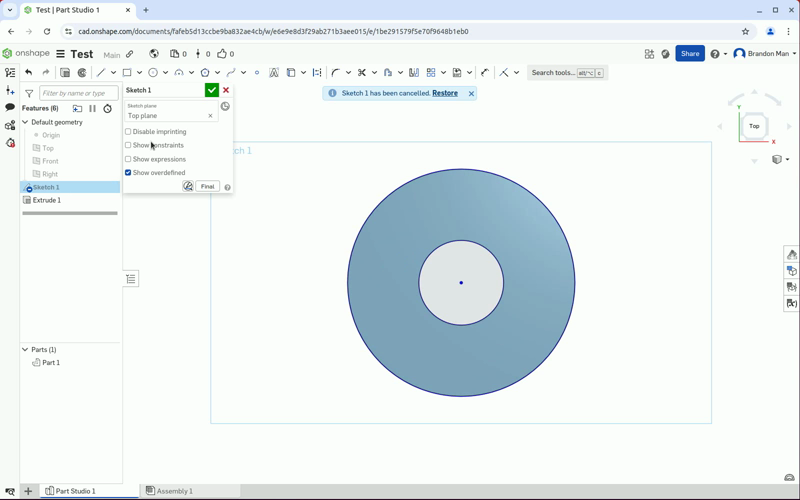
mouse_move(229, 92)
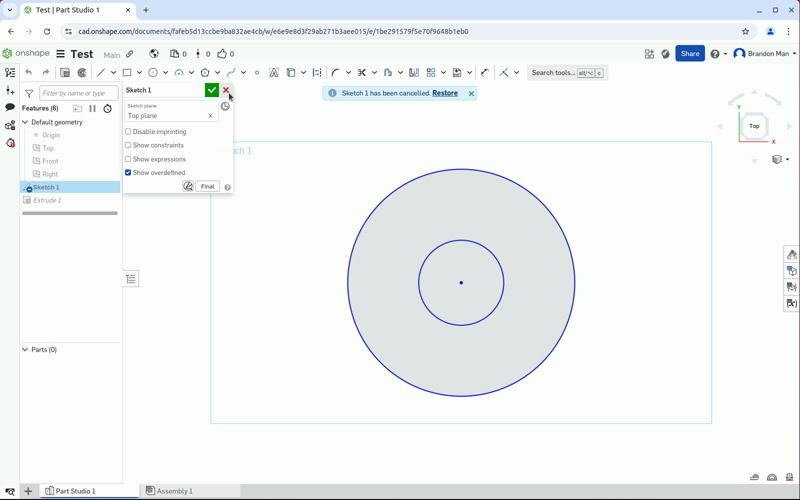
click(229, 92)
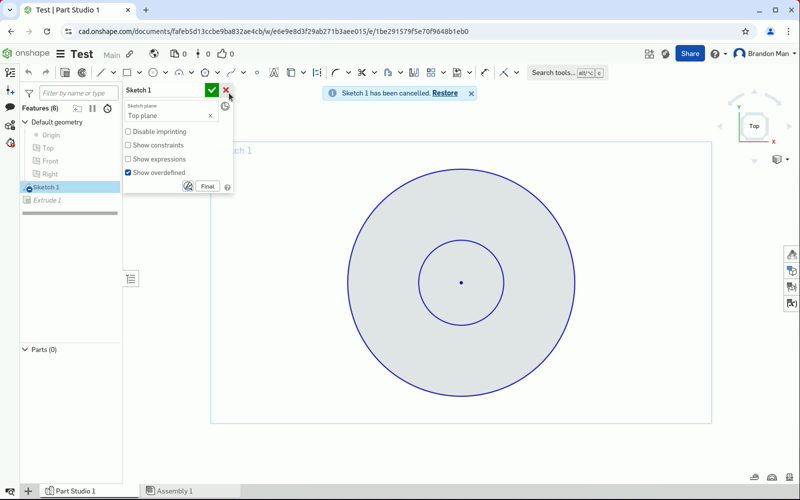
key(shift+s)
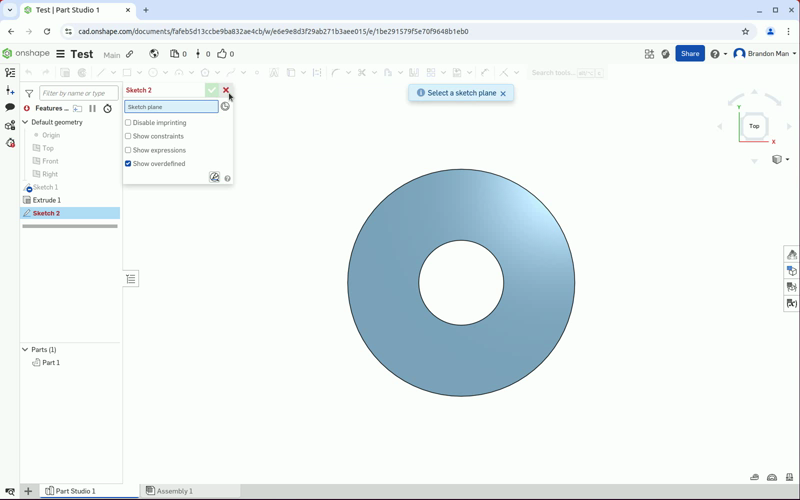
mouse_move(73, 150)
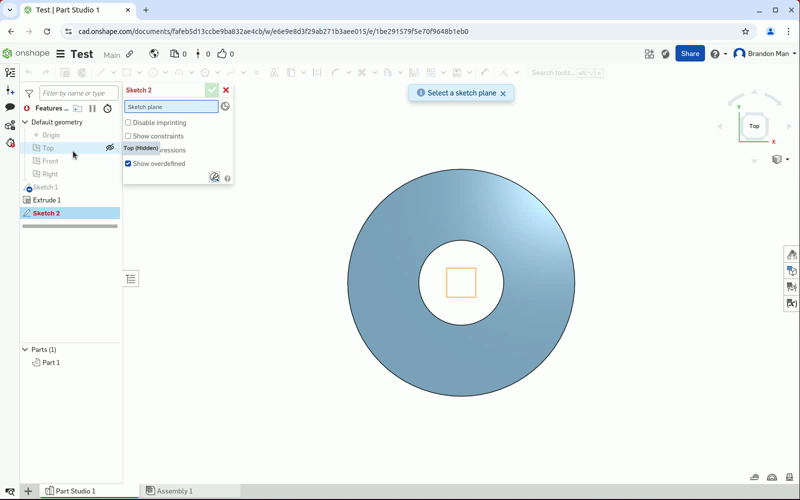
click(73, 150)
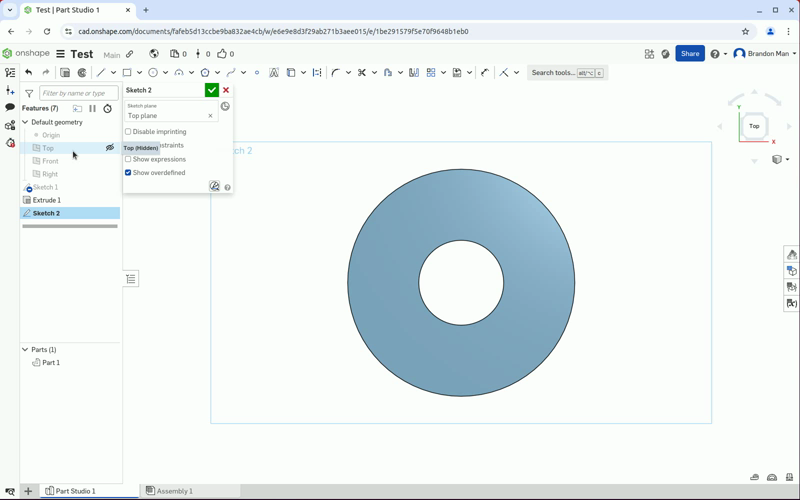
mouse_move(73, 352)
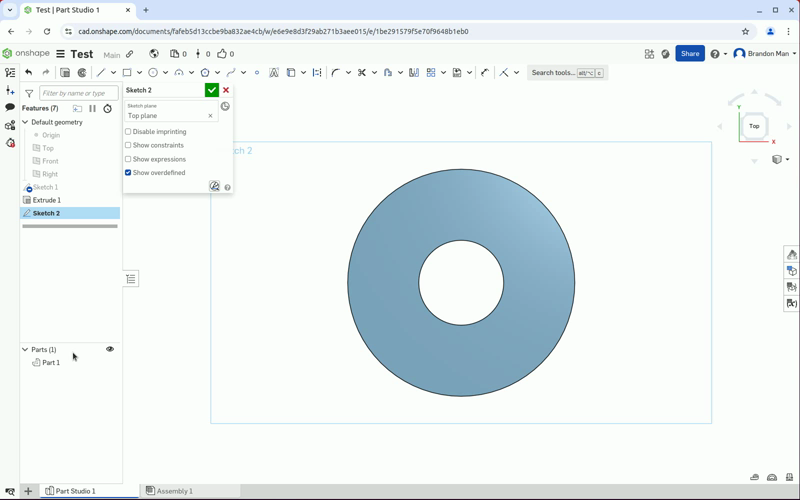
key(y)
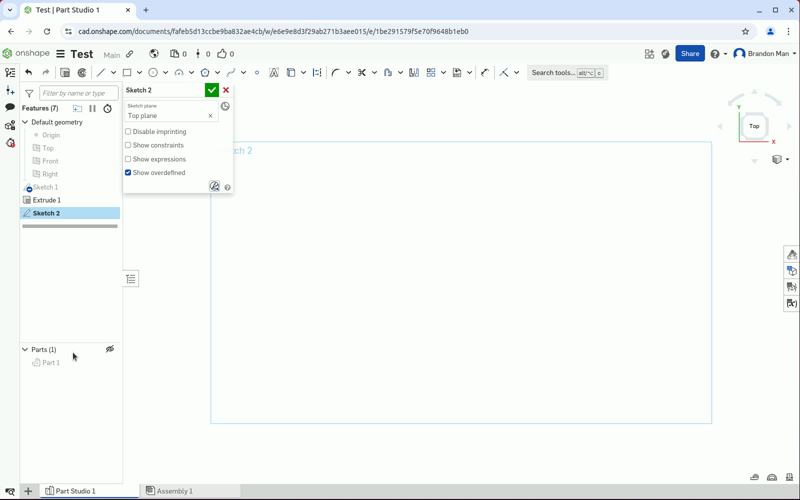
key(c)
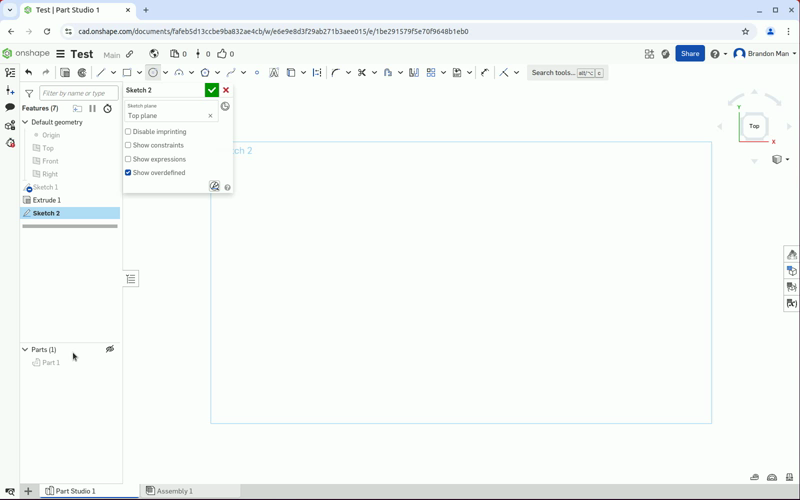
key_down(shift)
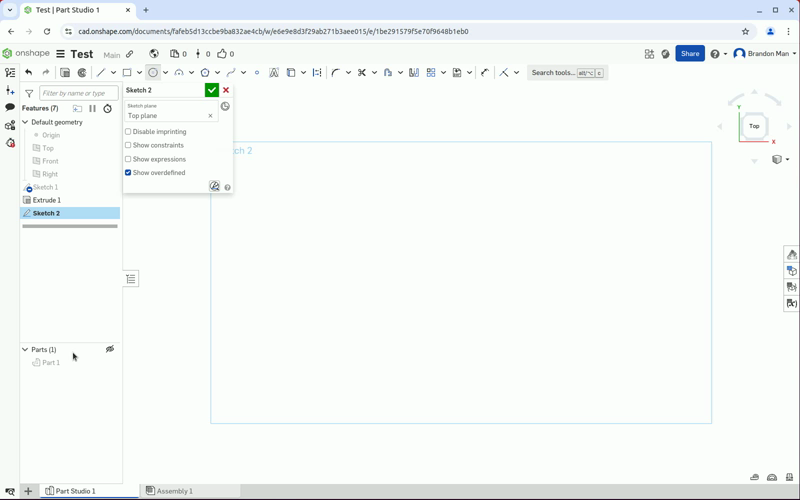
mouse_move(461, 282)
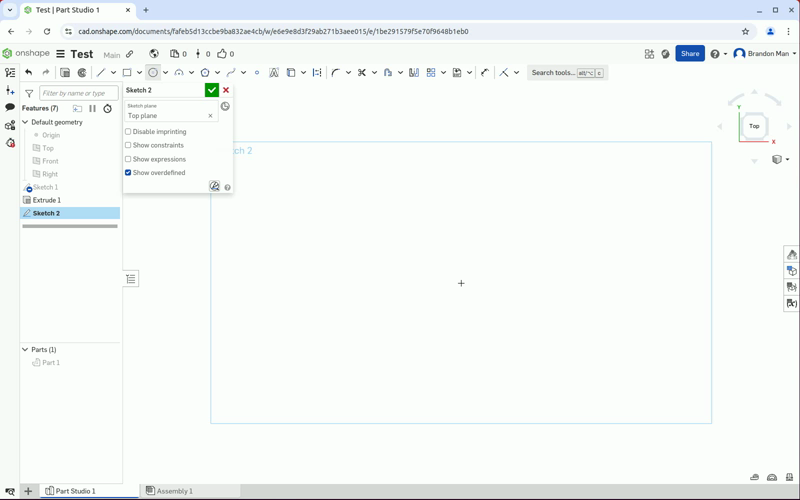
click(461, 282)
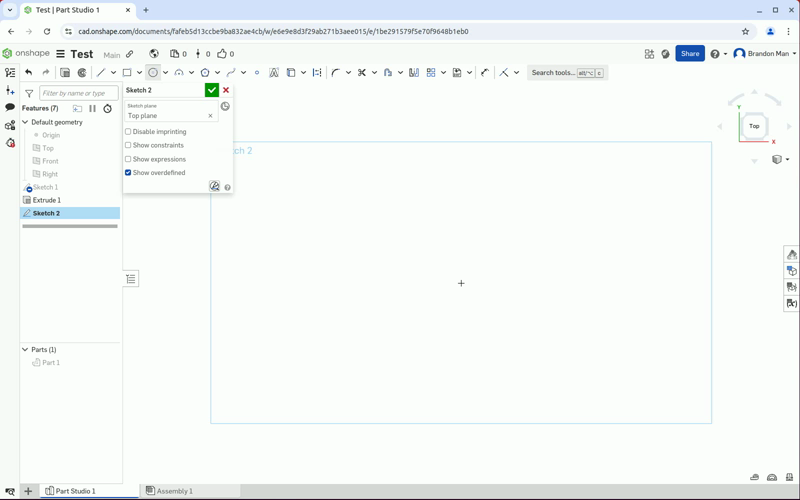
key_up(shift)
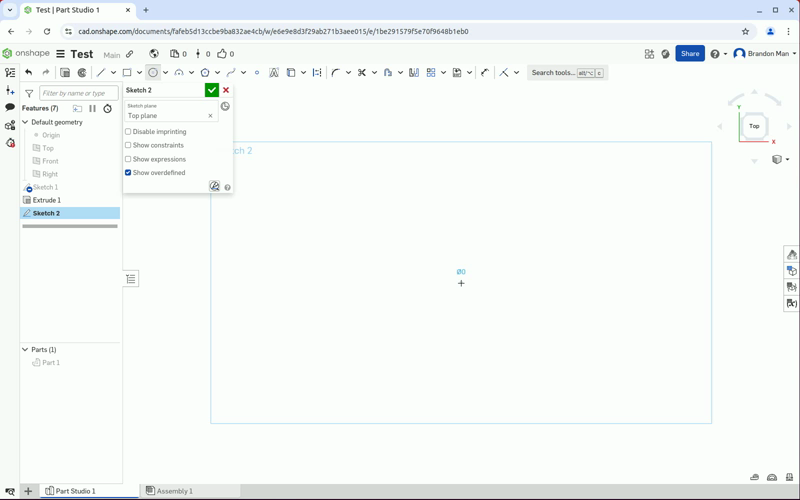
mouse_move(494, 282)
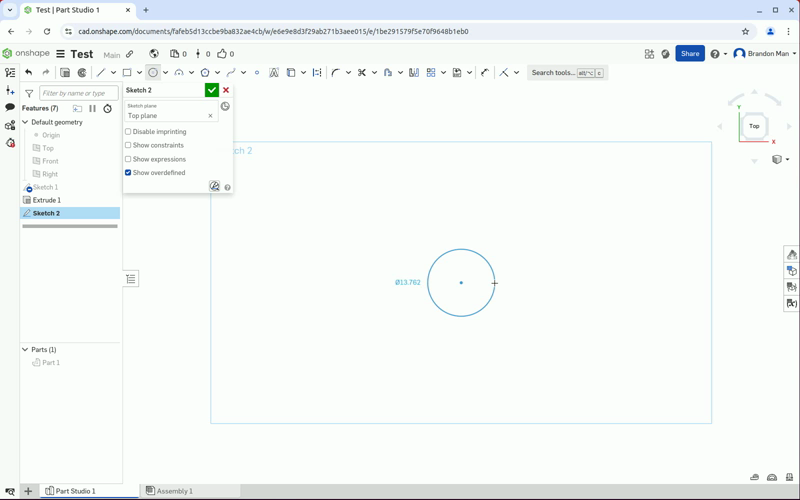
click(494, 282)
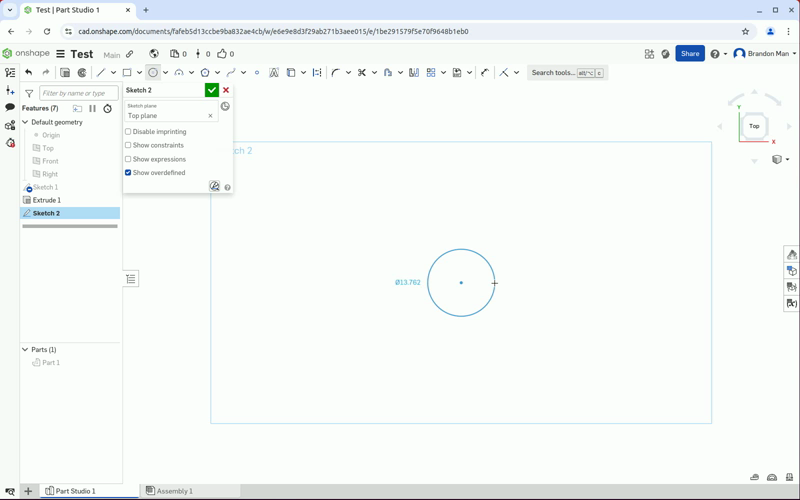
key(esc)
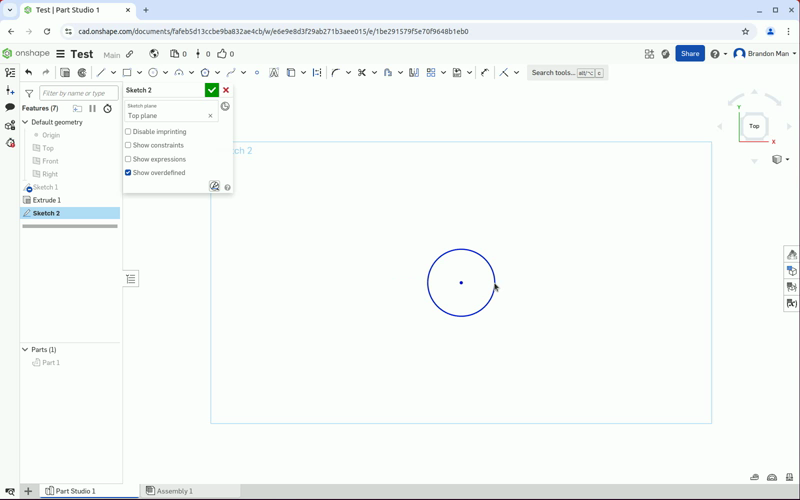
key(c)
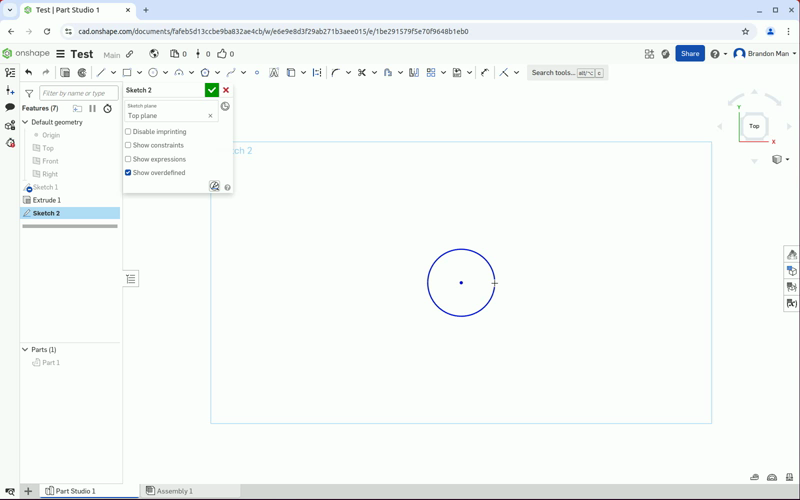
key_down(shift)
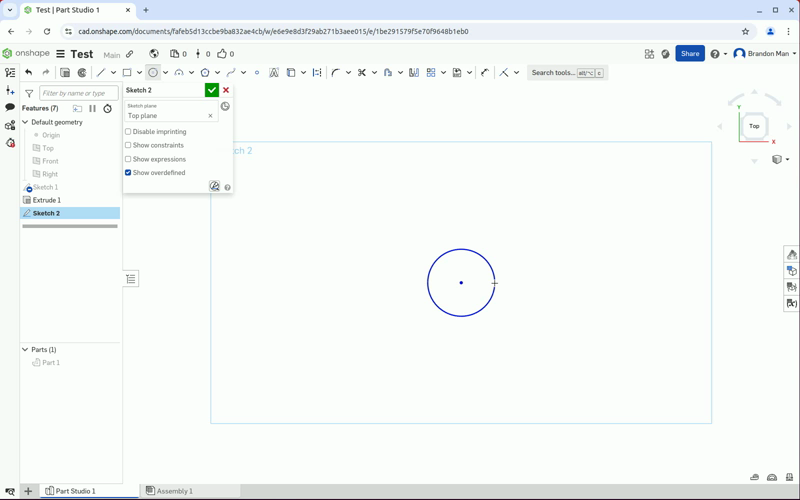
mouse_move(461, 282)
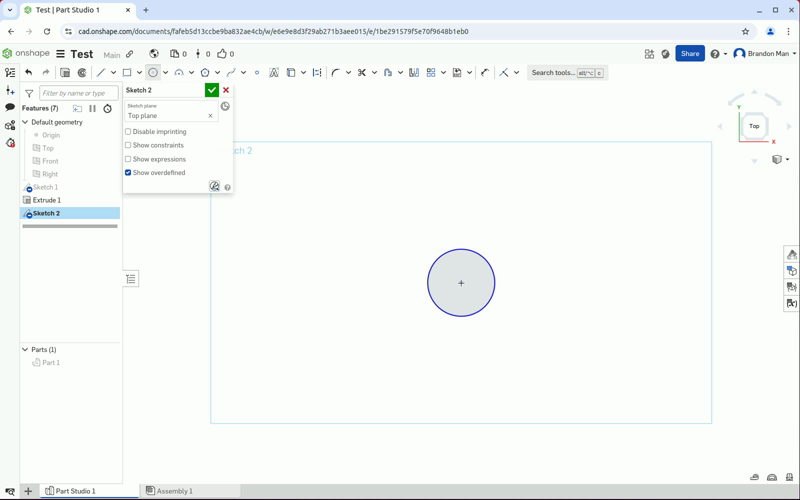
click(461, 282)
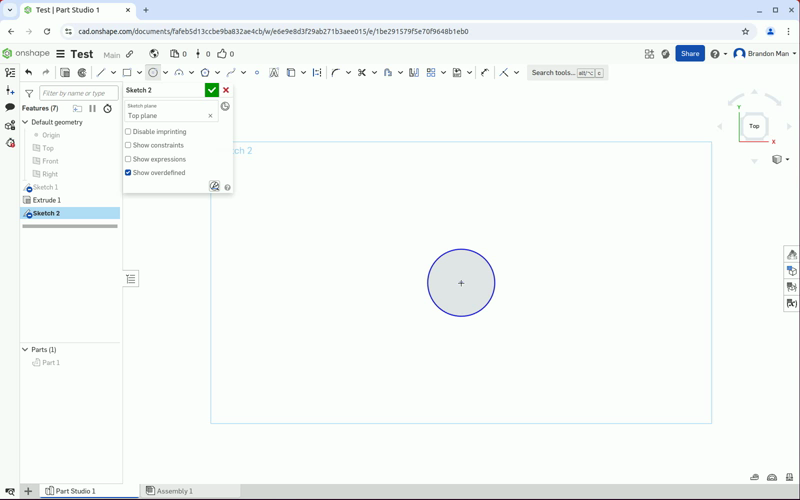
key_up(shift)
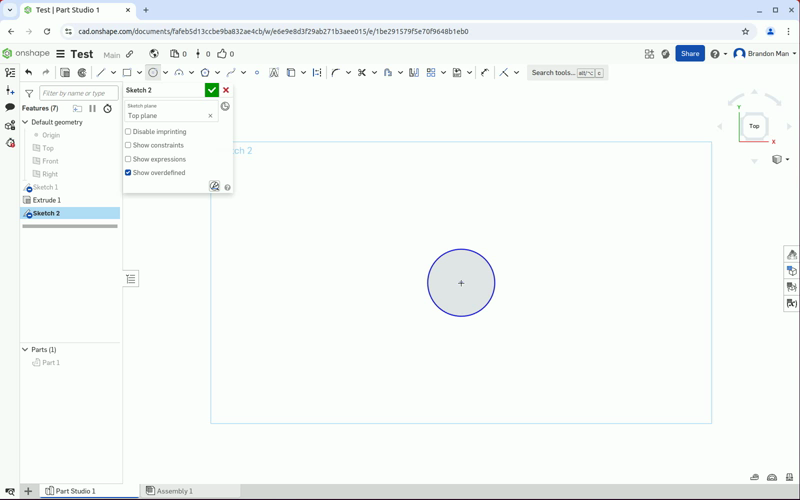
mouse_move(467, 282)
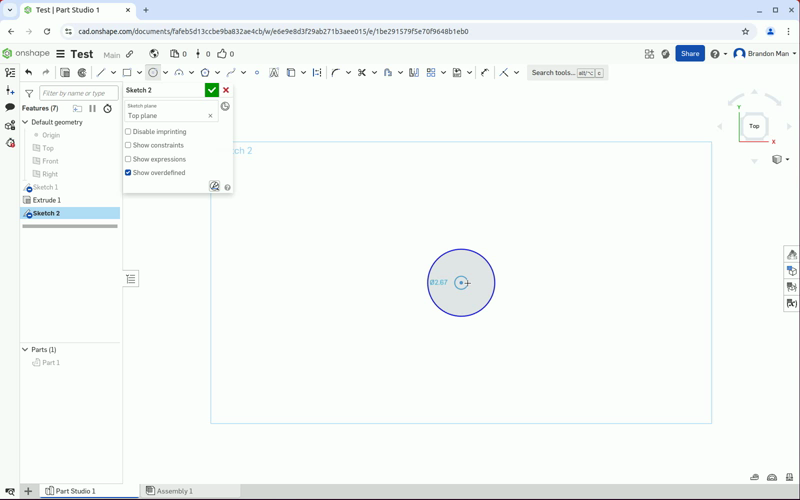
click(467, 282)
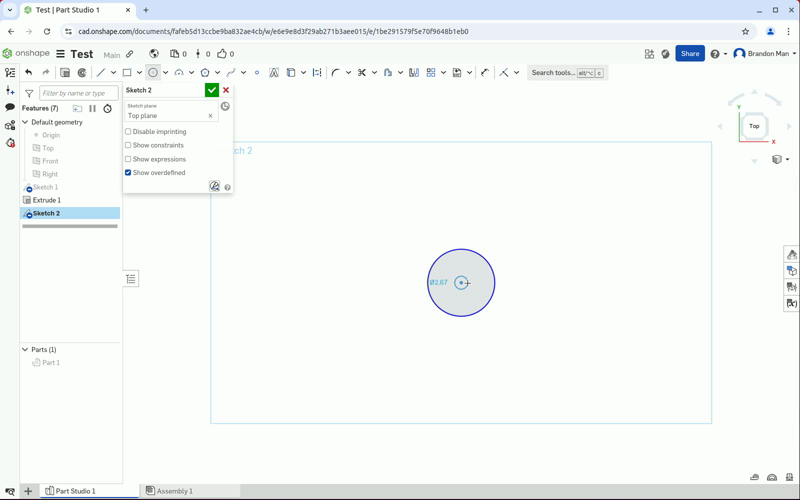
key(esc)
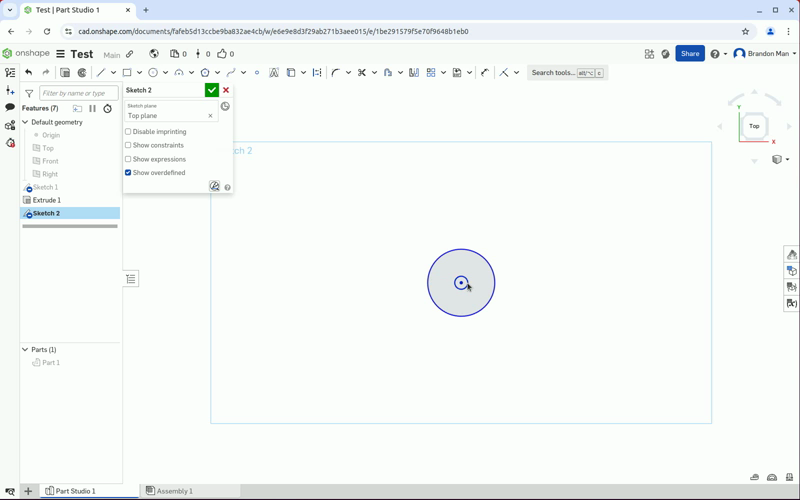
mouse_move(441, 298)
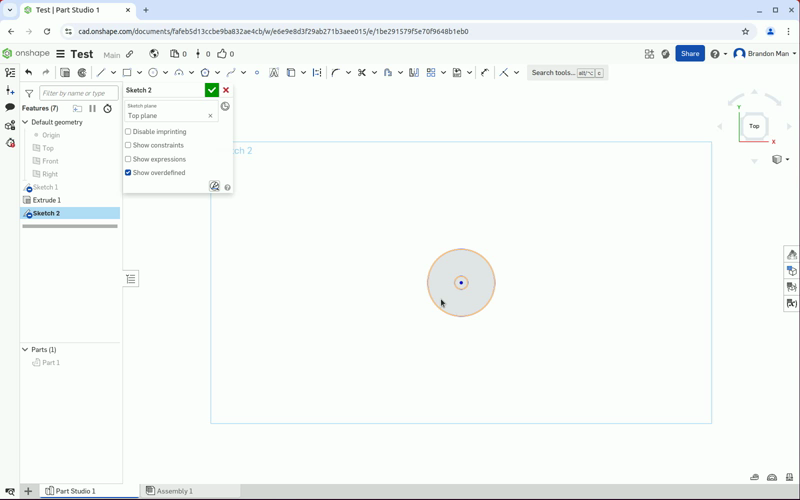
click(441, 298)
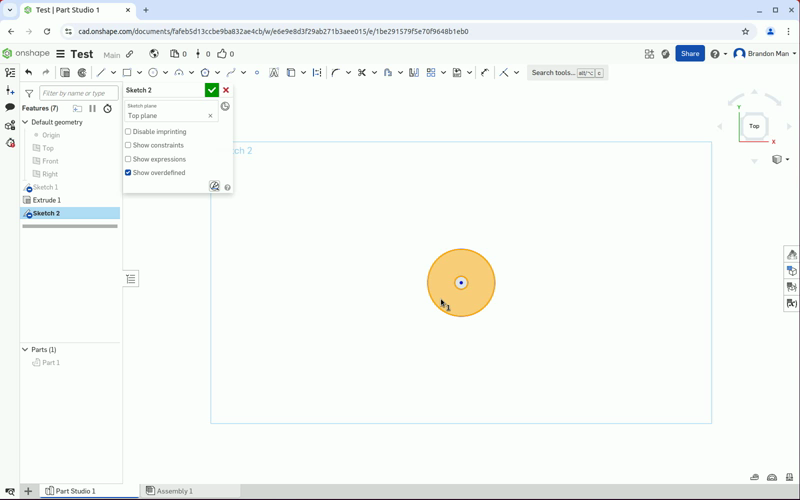
mouse_move(73, 352)
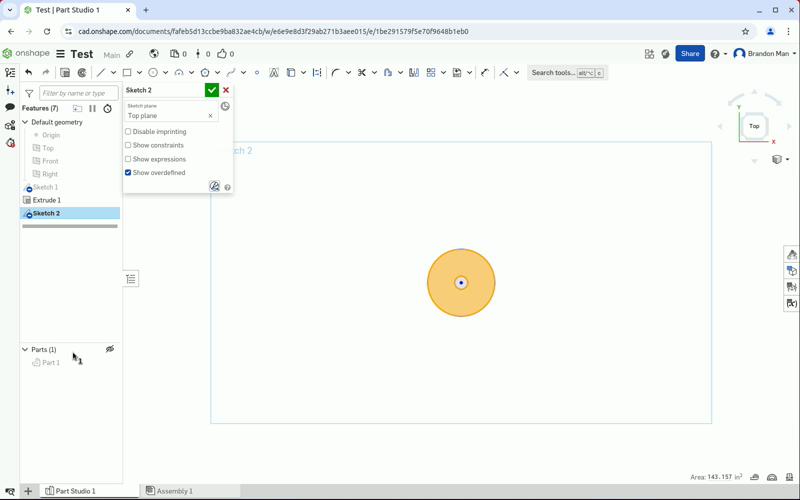
key(shift+y)
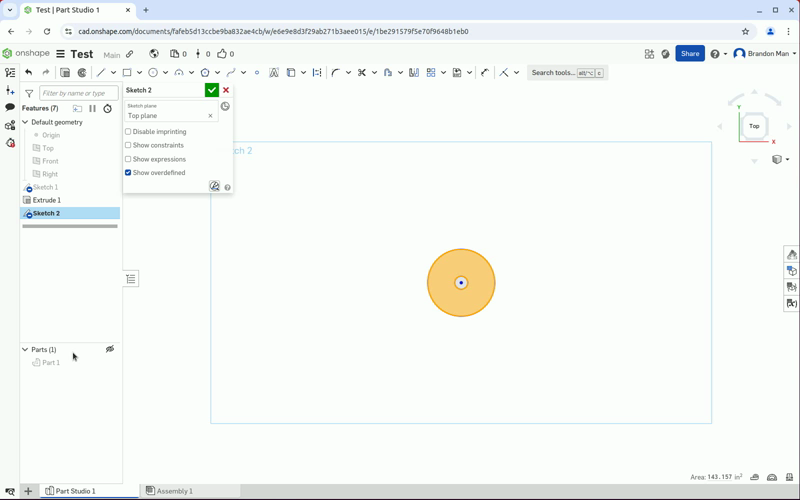
key(shift+e)
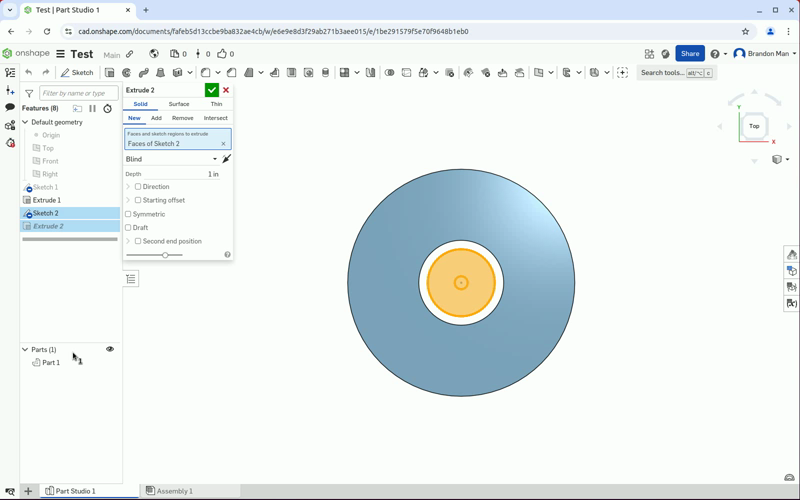
mouse_move(143, 106)
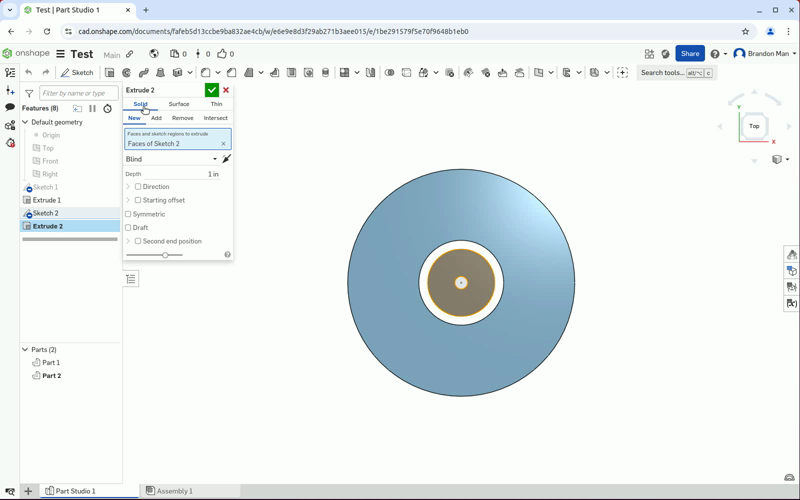
click(143, 106)
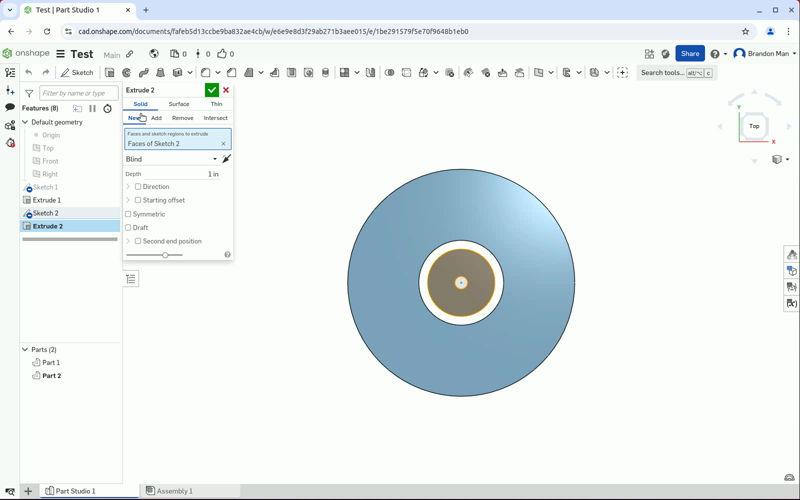
mouse_move(137, 120)
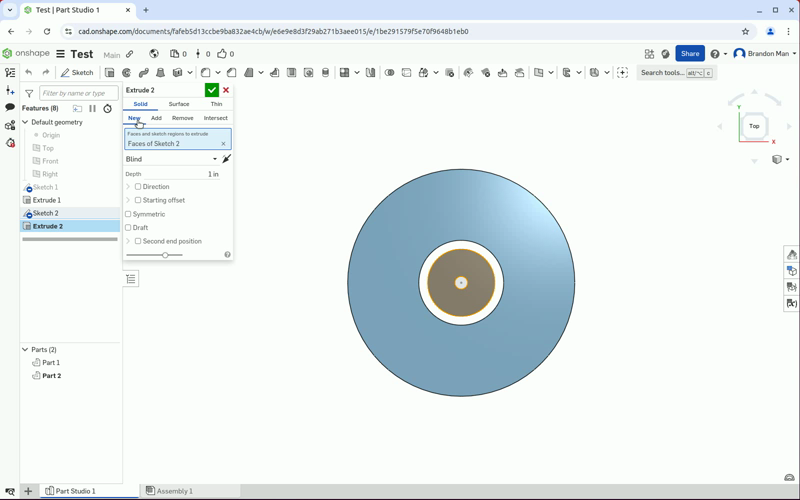
click(137, 120)
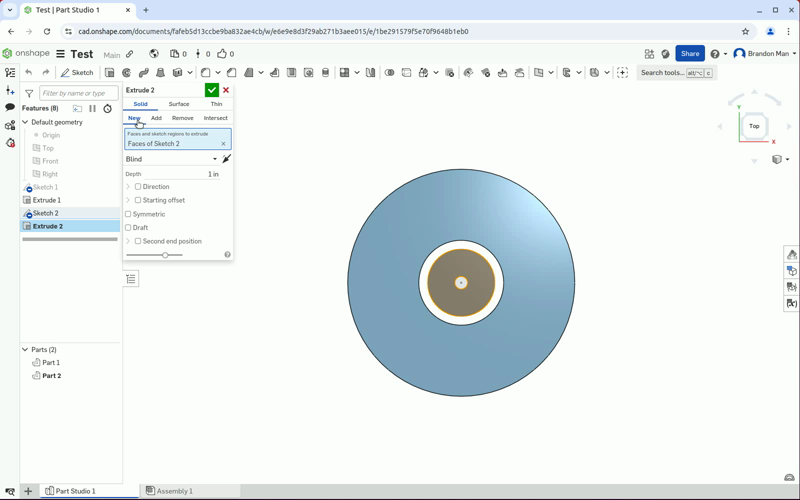
key(tab, 4)
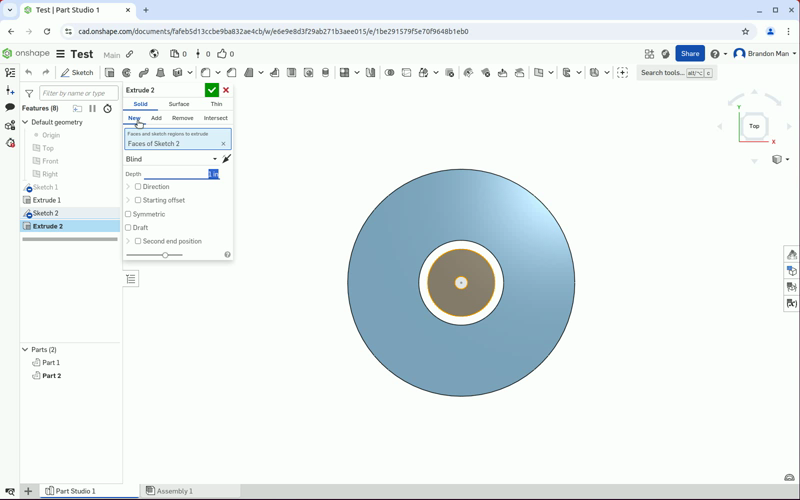
text(1.685)
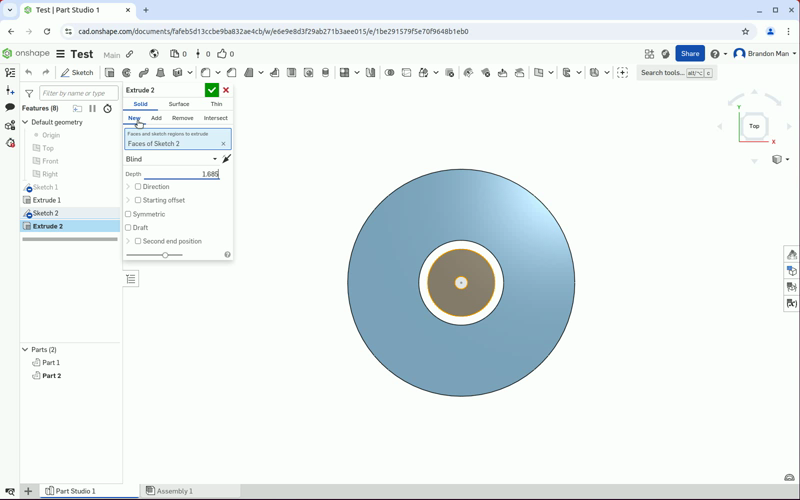
key(enter)
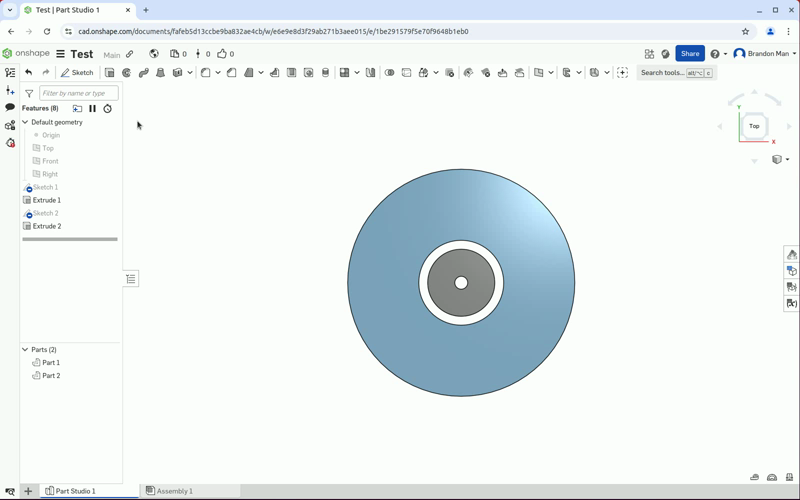
key(shift+h)
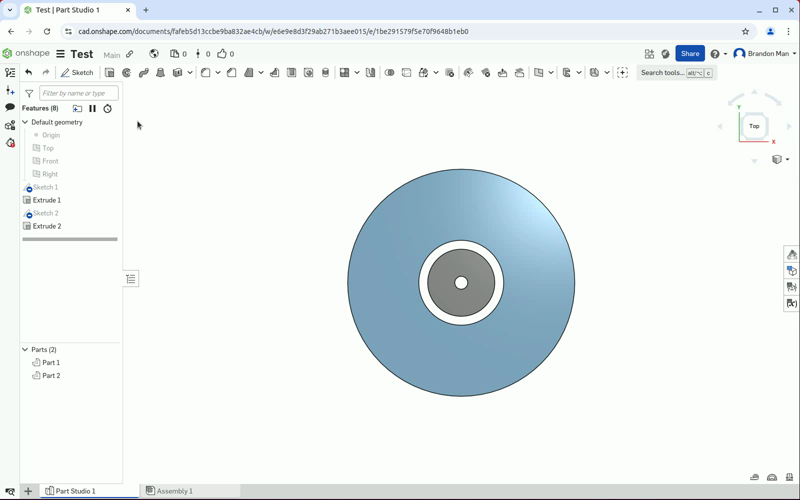
key(shift+h)
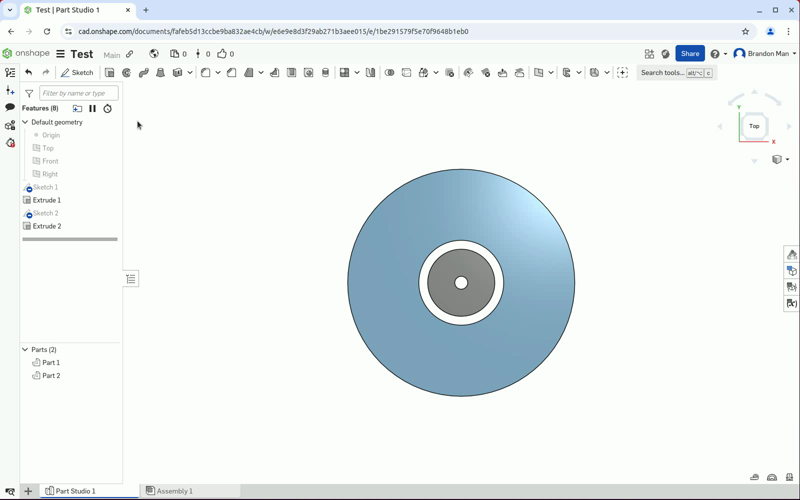
mouse_move(73, 189)
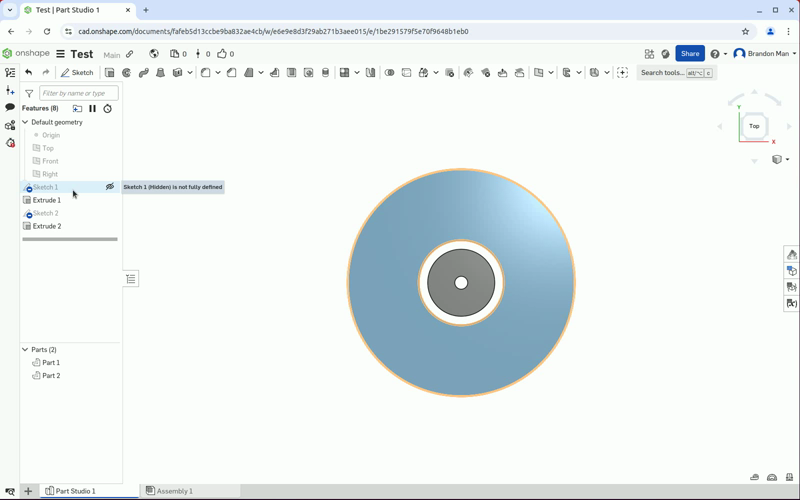
click(73, 189)
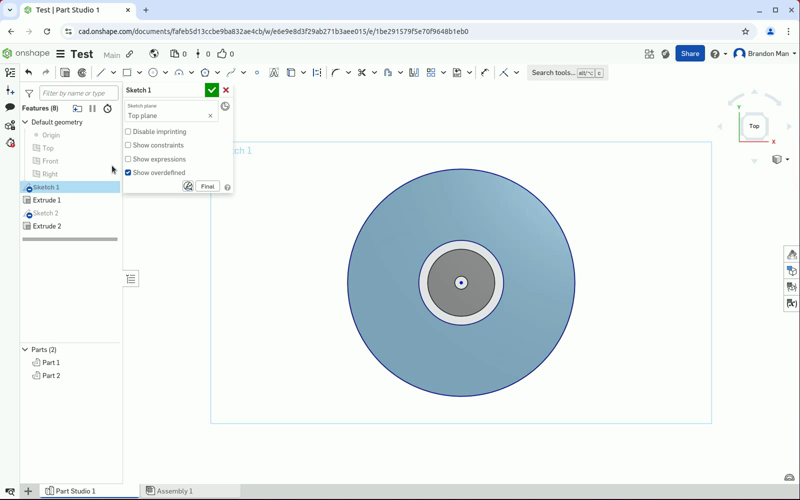
mouse_move(229, 92)
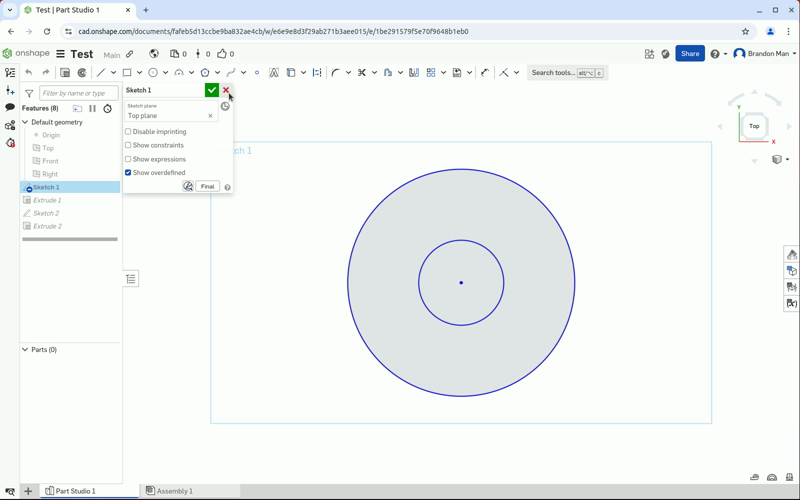
click(229, 92)
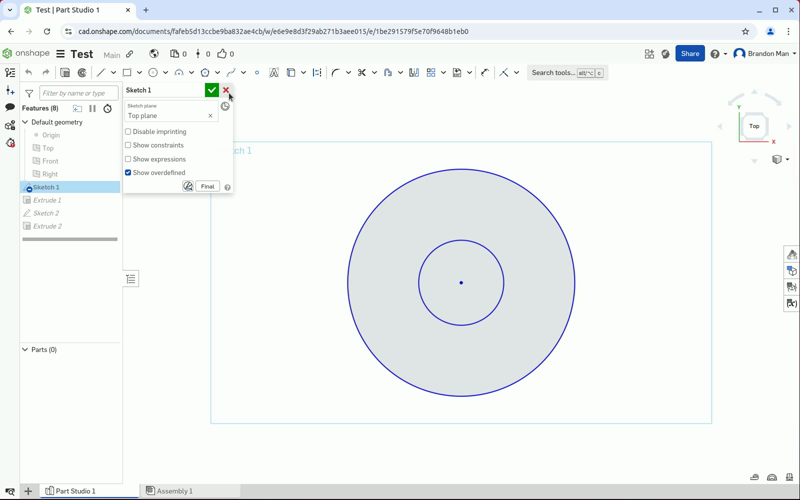
key(shift+s)
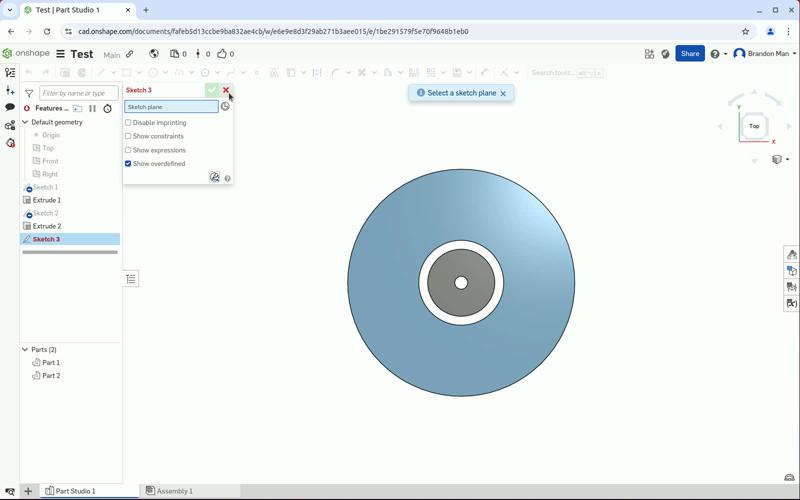
mouse_move(73, 150)
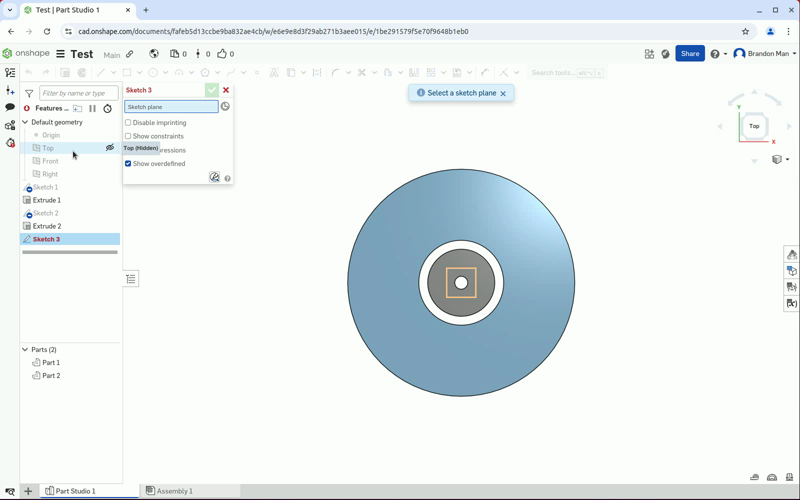
click(73, 150)
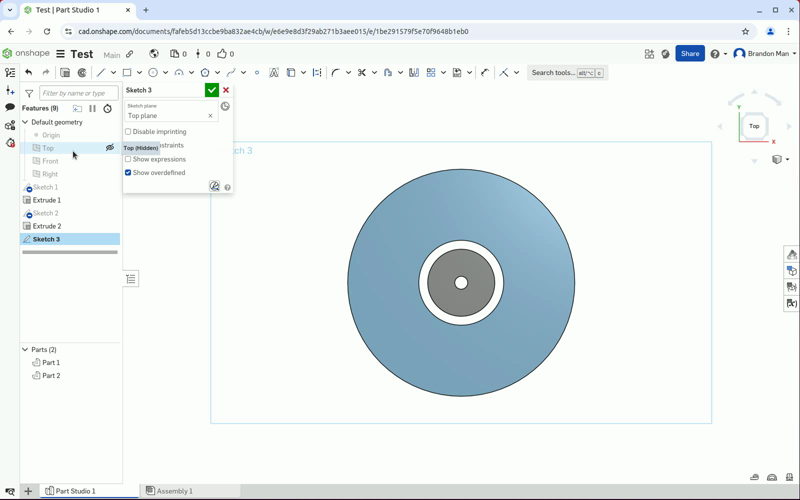
mouse_move(73, 352)
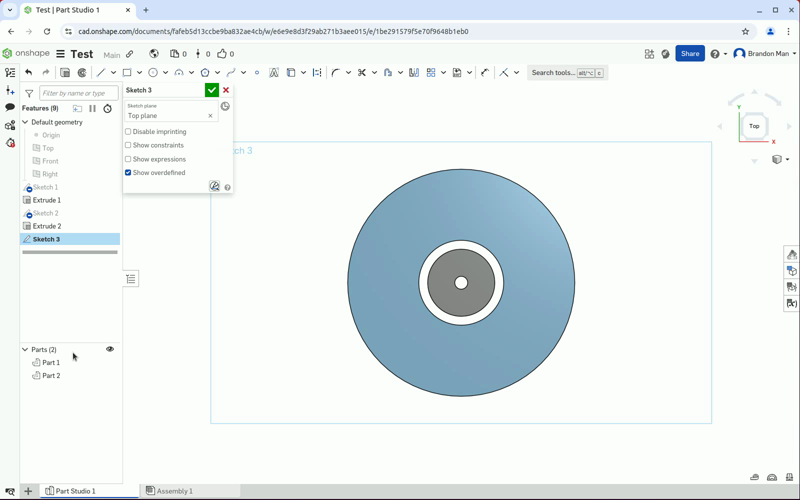
key(y)
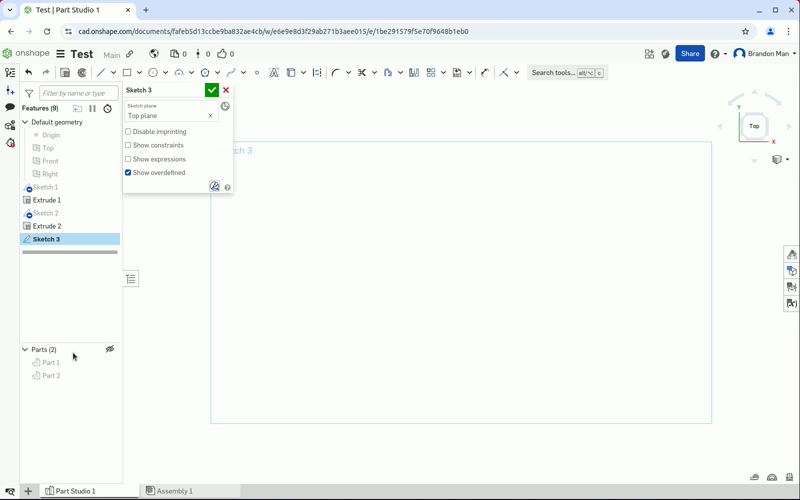
key(c)
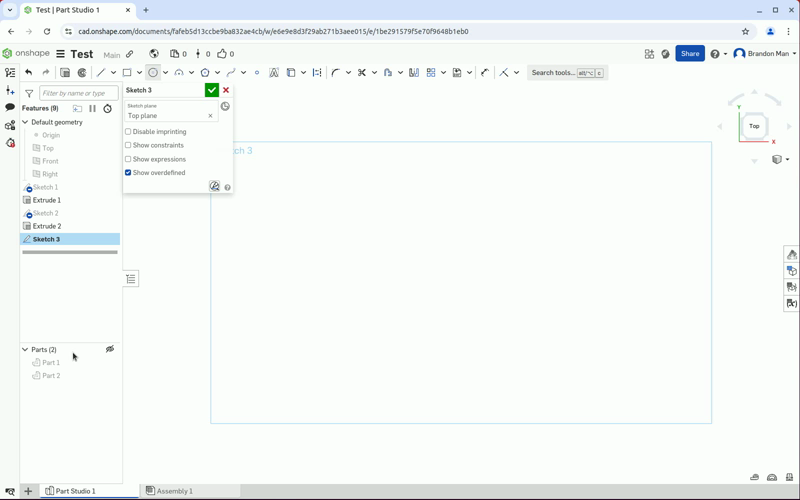
key_down(shift)
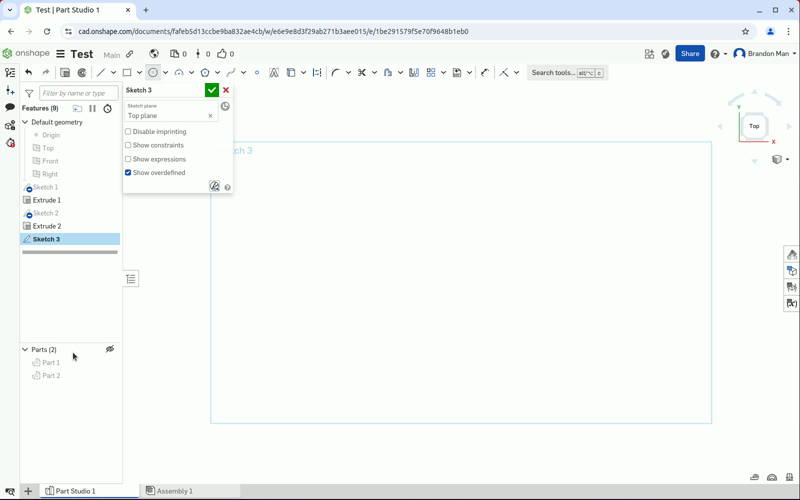
mouse_move(461, 282)
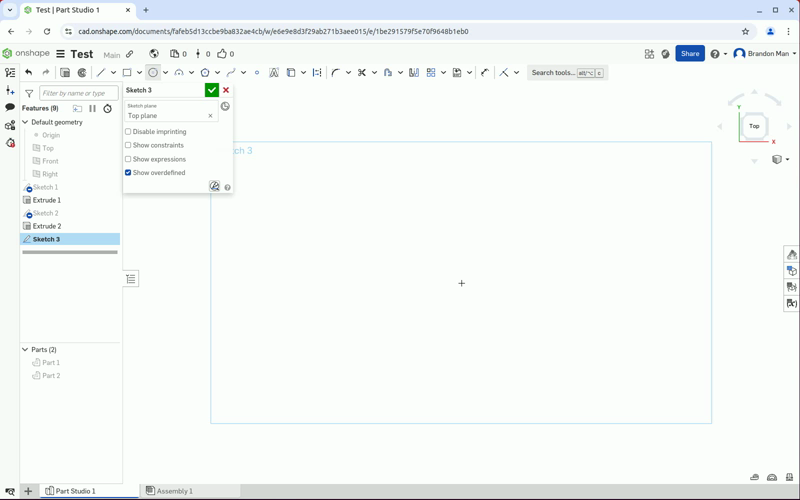
click(461, 282)
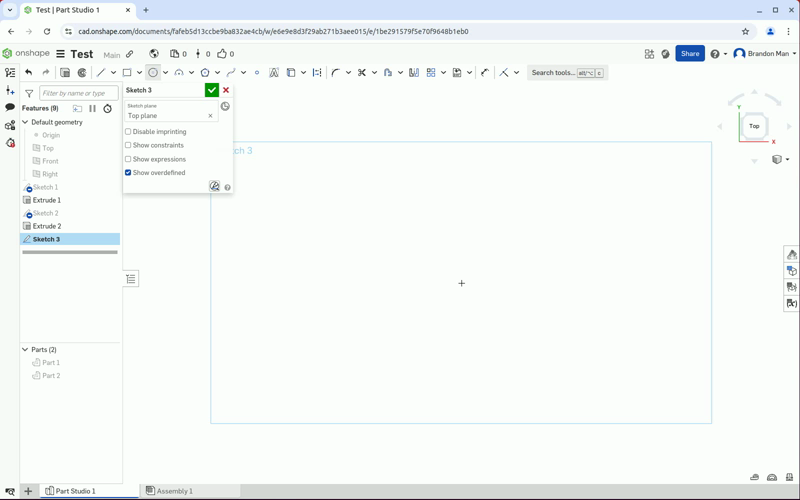
key_up(shift)
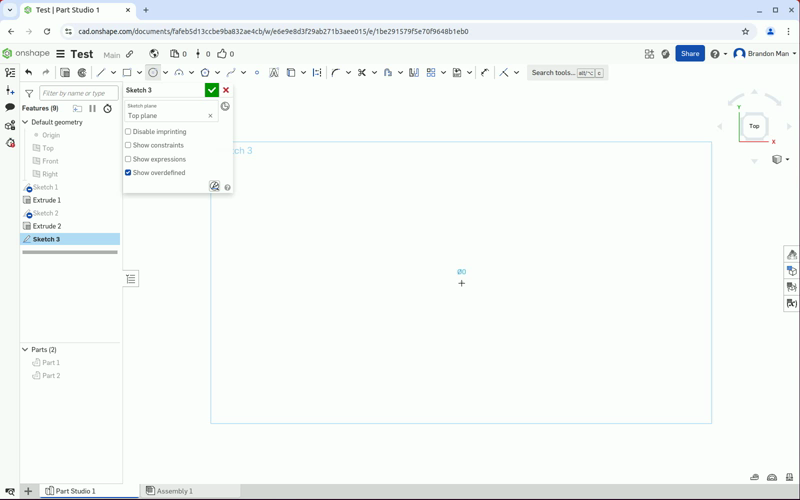
mouse_move(504, 282)
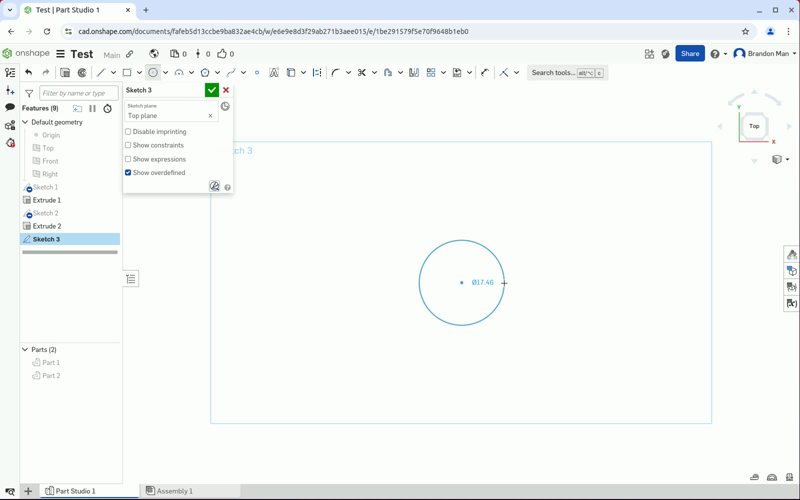
click(504, 282)
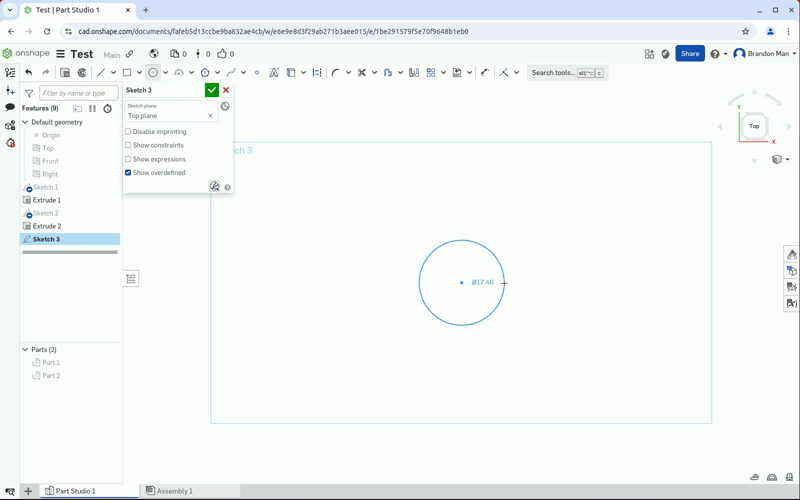
key(esc)
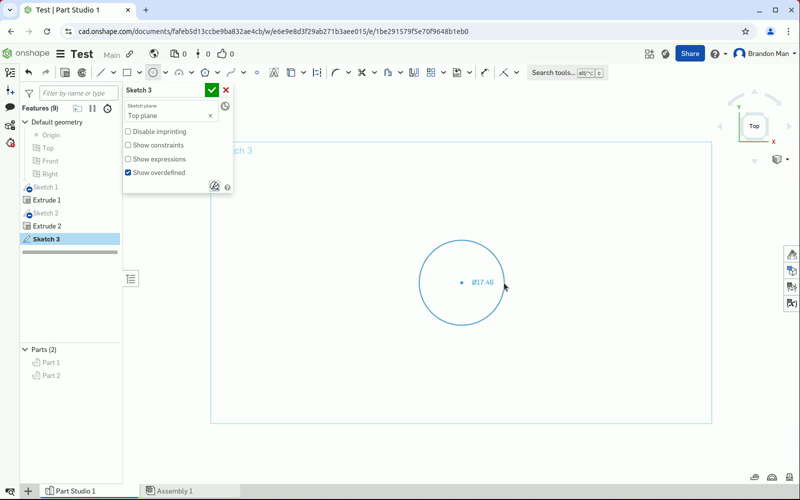
key(c)
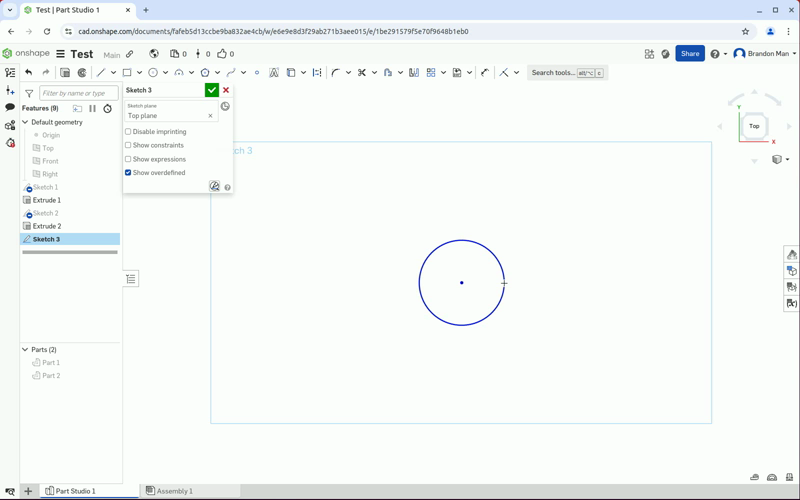
key_down(shift)
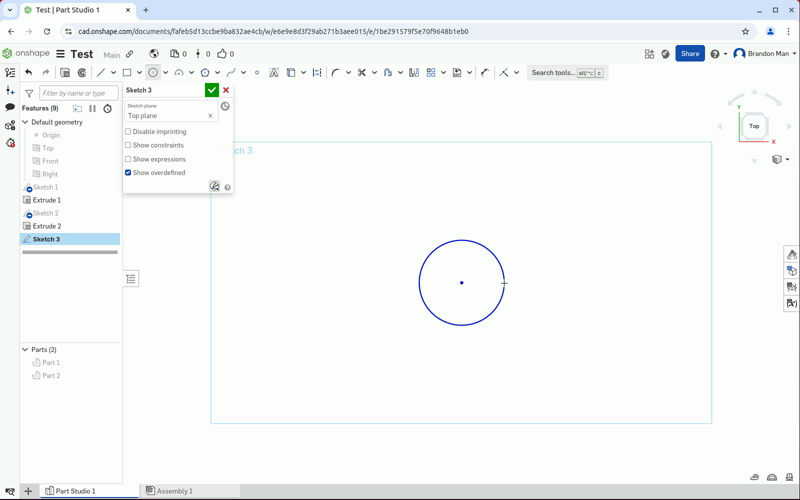
mouse_move(461, 282)
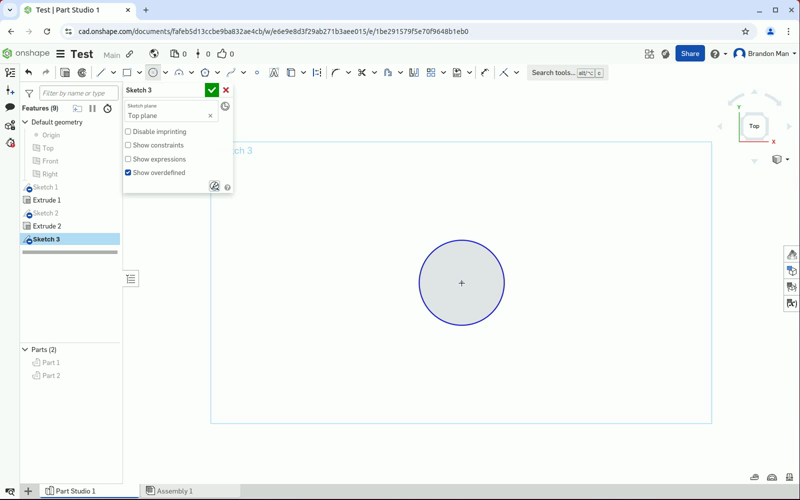
click(461, 282)
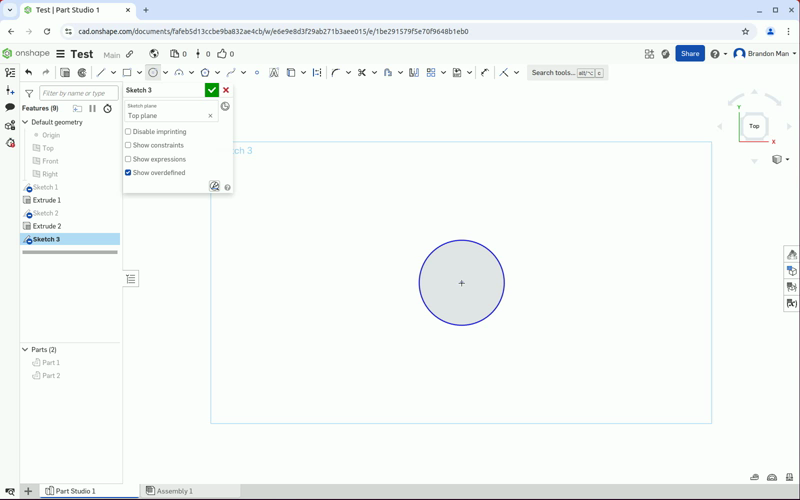
key_up(shift)
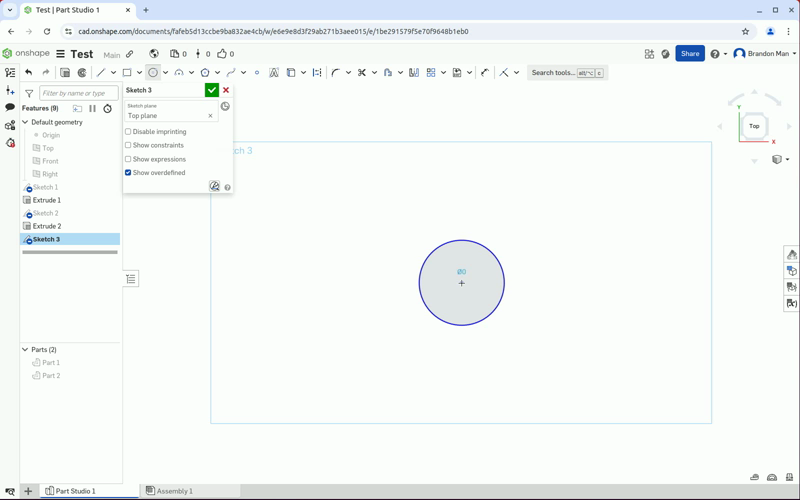
mouse_move(495, 282)
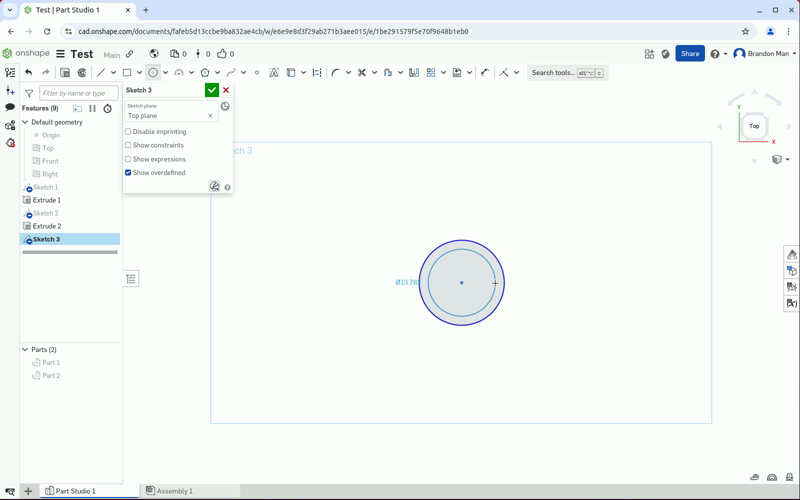
click(495, 282)
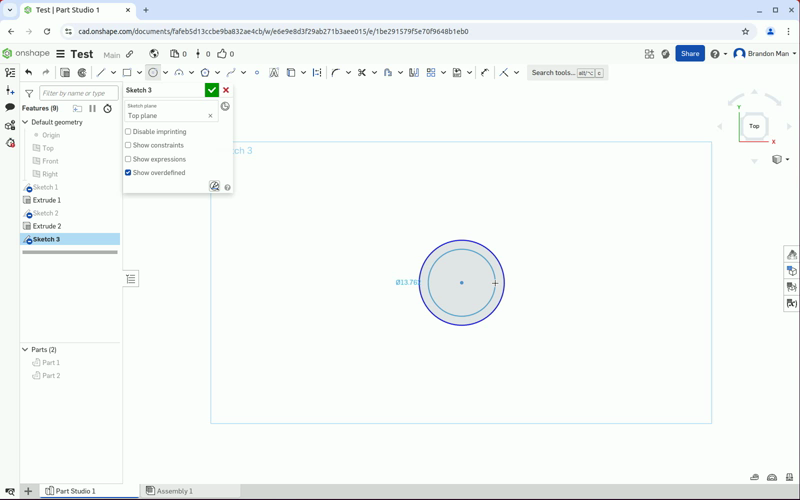
key(esc)
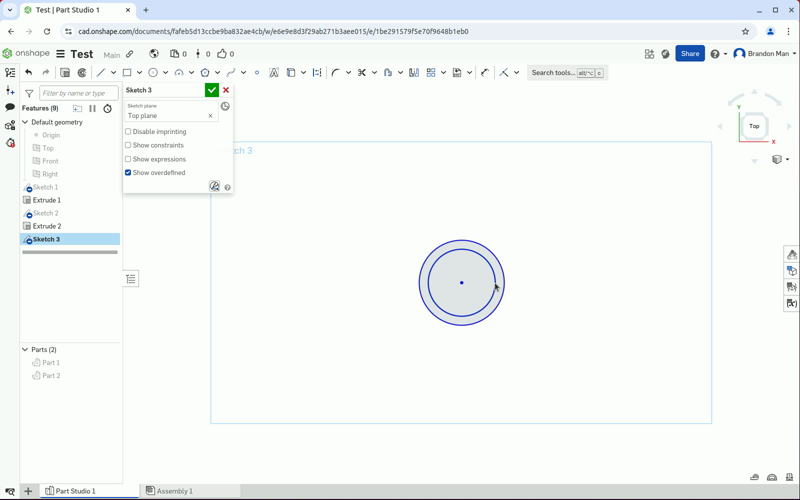
mouse_move(438, 315)
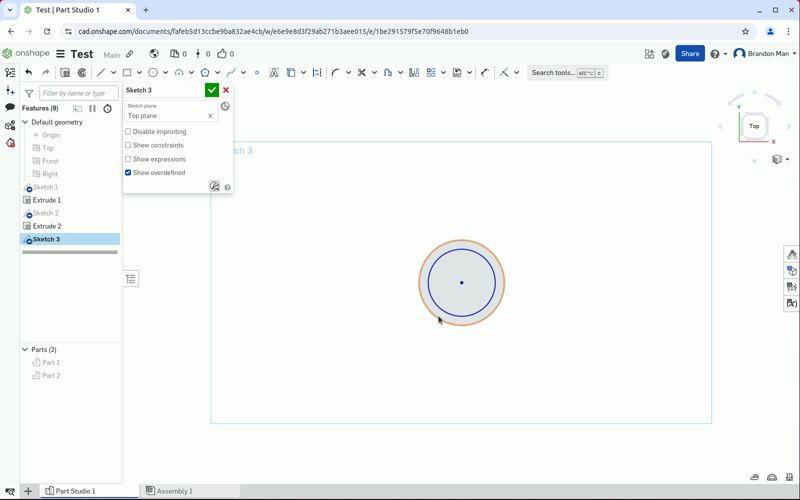
click(438, 315)
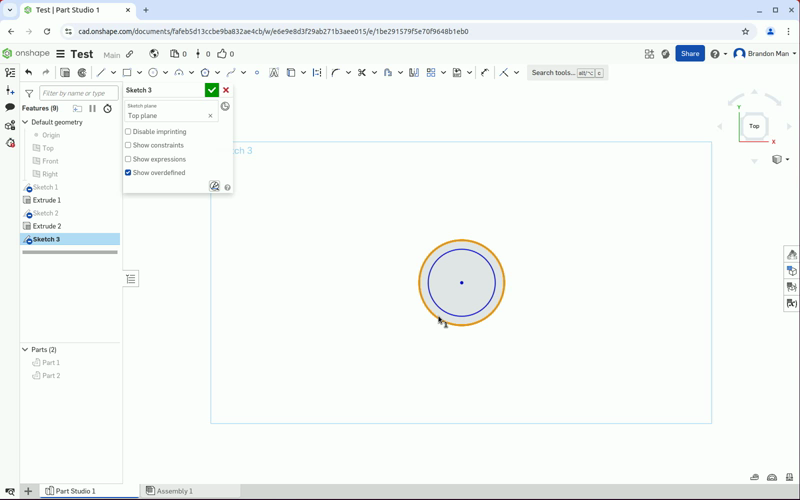
mouse_move(73, 352)
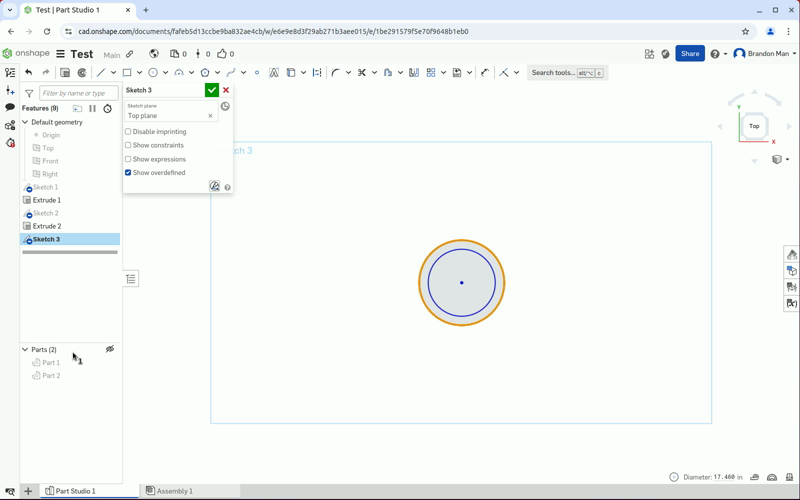
key(shift+y)
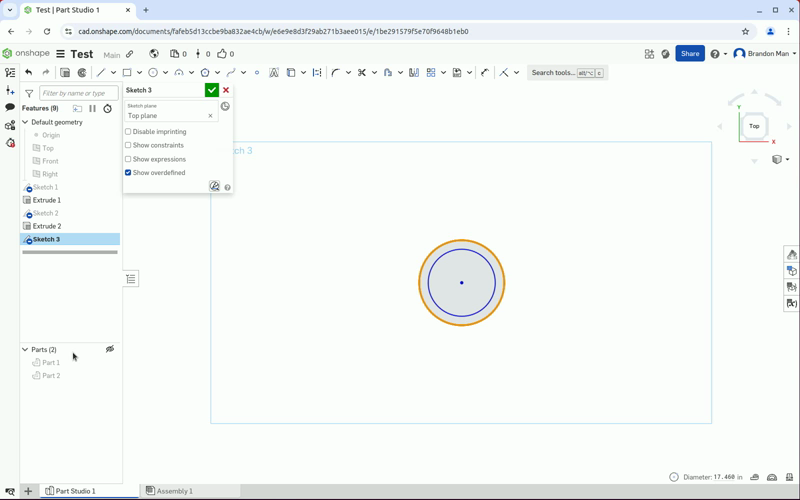
key(shift+e)
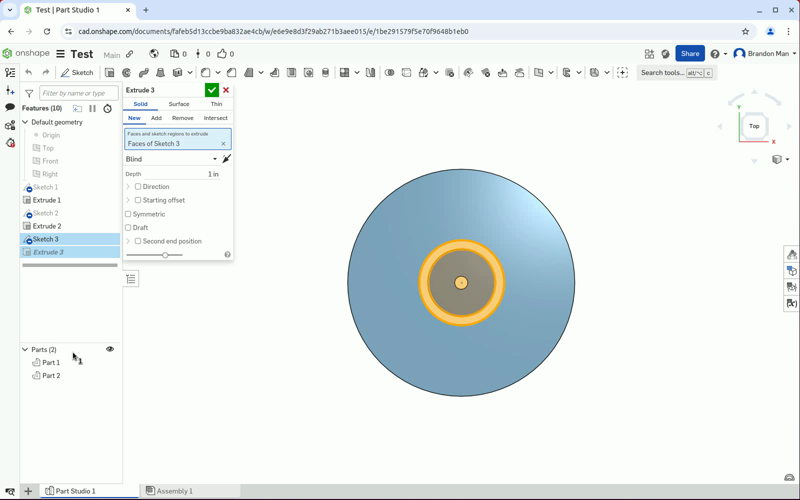
mouse_move(143, 106)
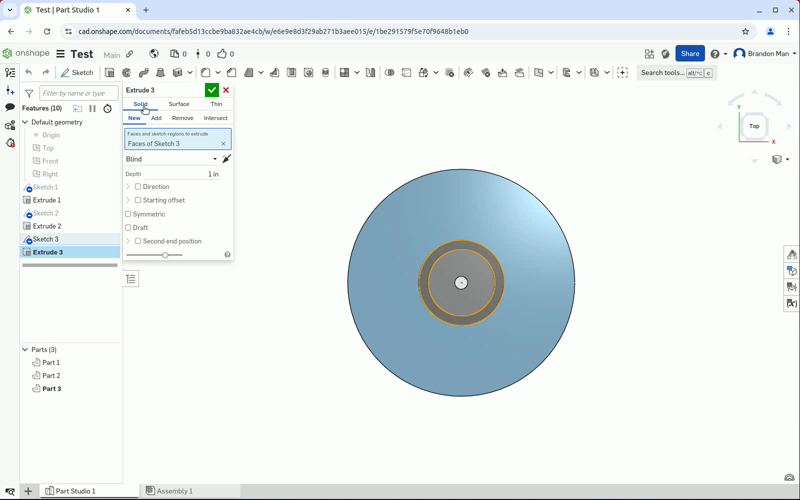
click(143, 106)
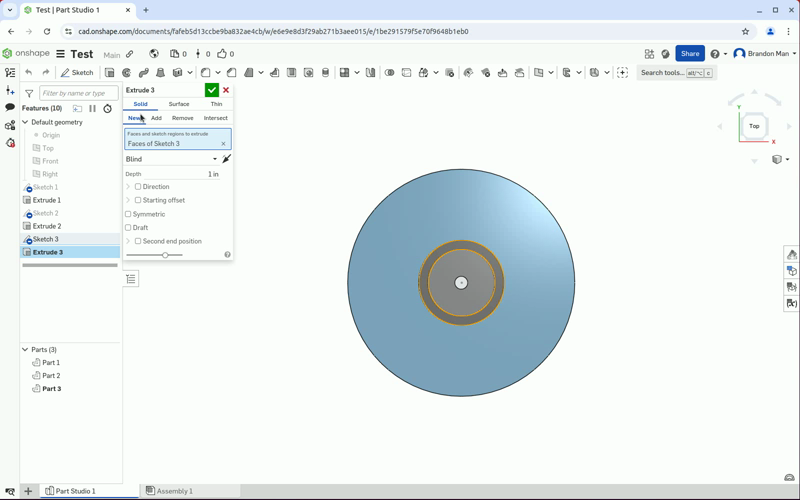
mouse_move(137, 120)
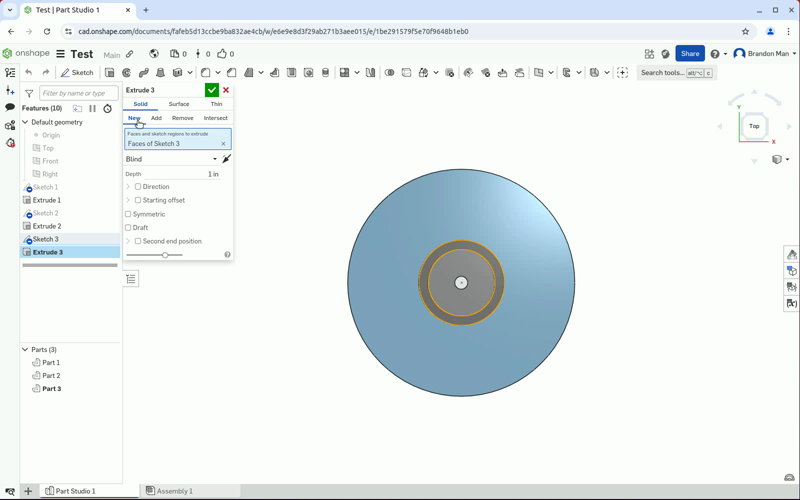
click(137, 120)
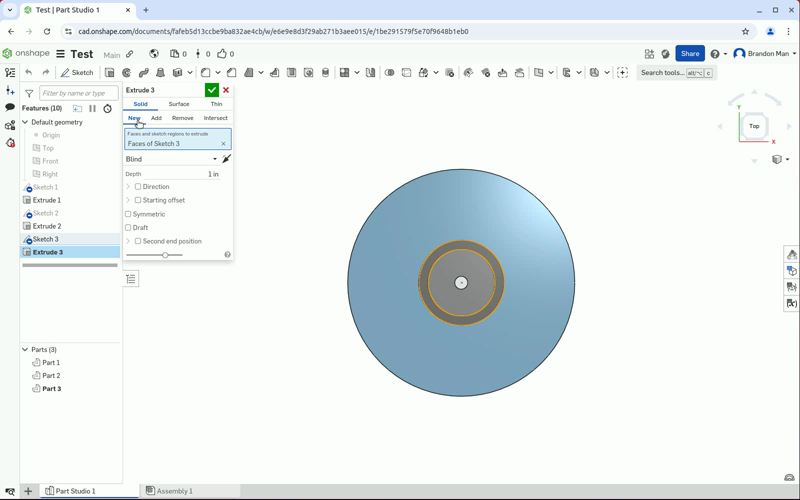
key(tab, 4)
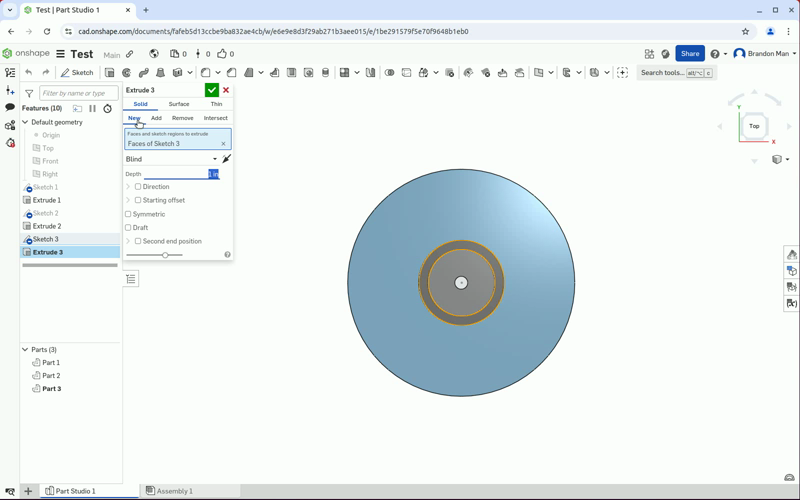
text(1.685)
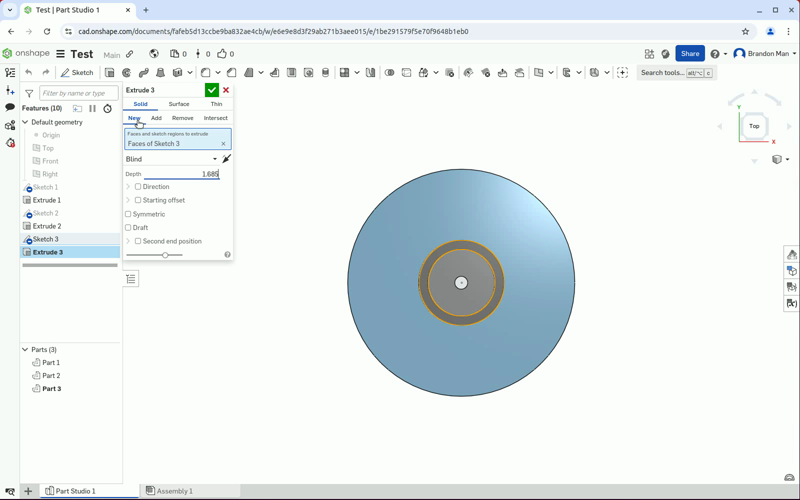
key(enter)
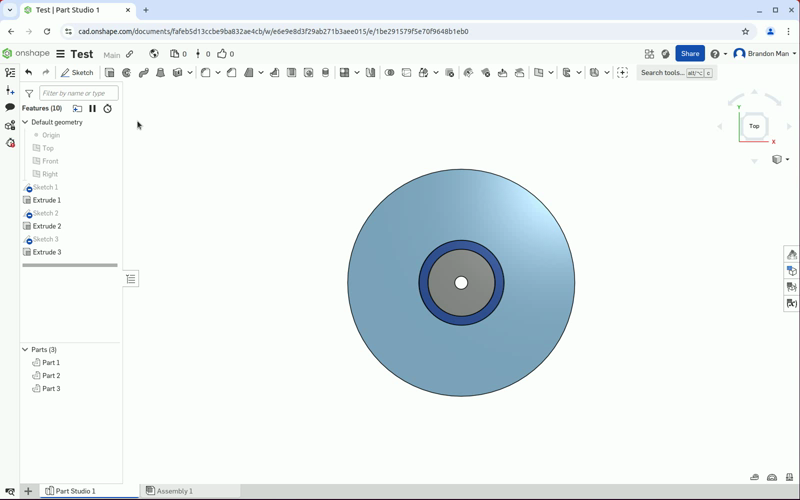
key(shift+h)
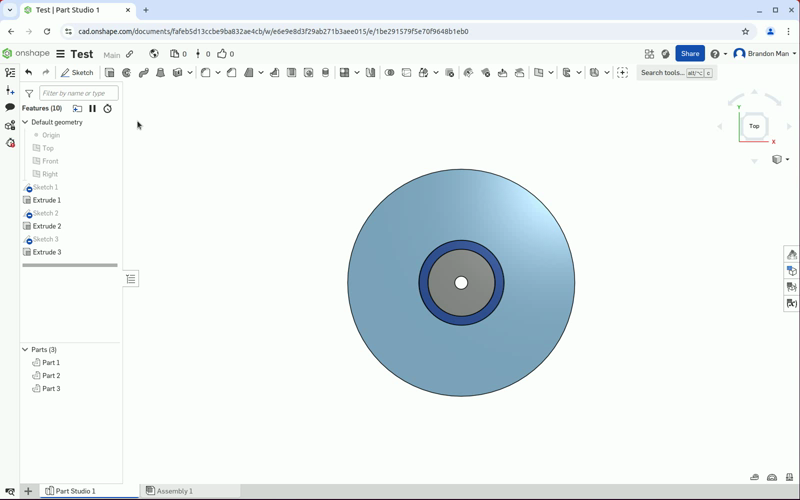
key(shift+h)
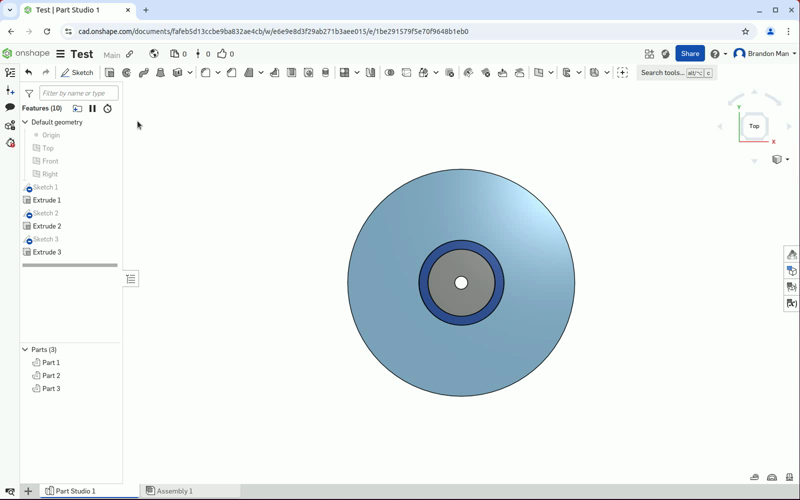
mouse_move(73, 189)
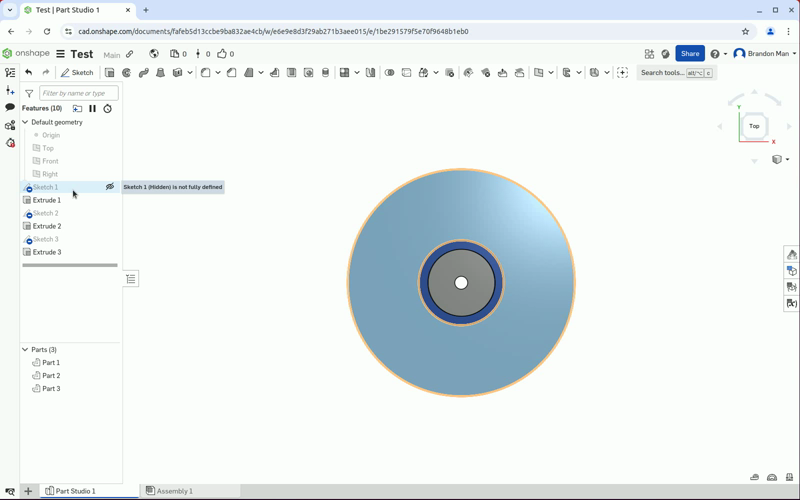
click(73, 189)
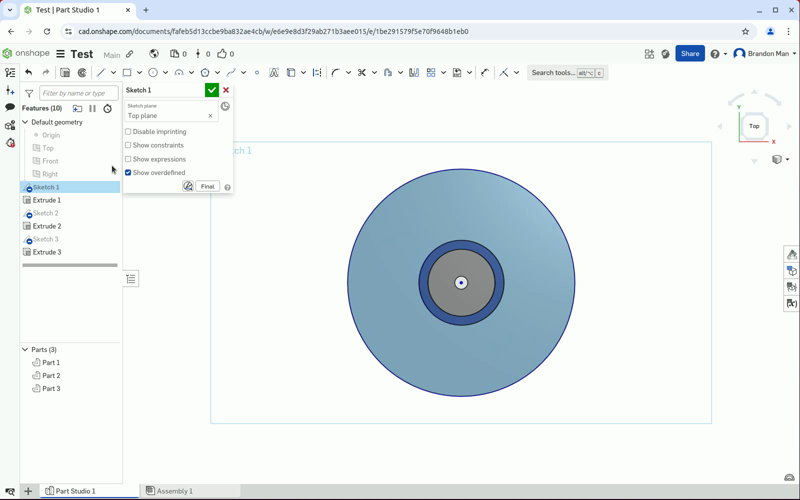
mouse_move(229, 92)
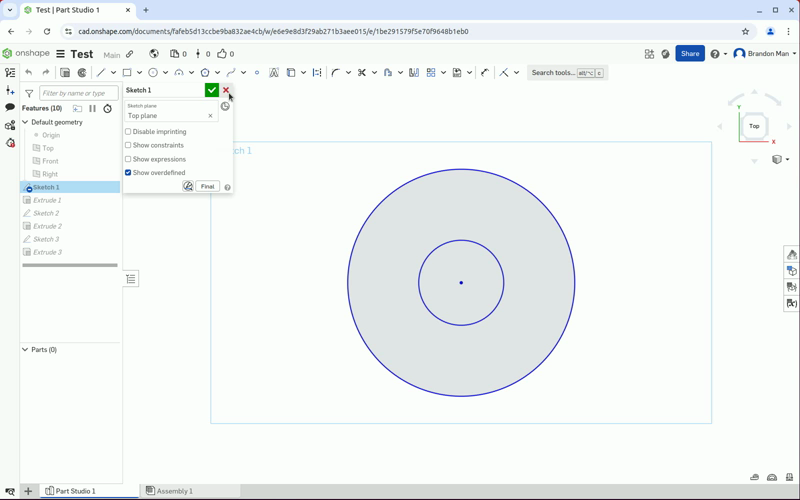
click(229, 92)
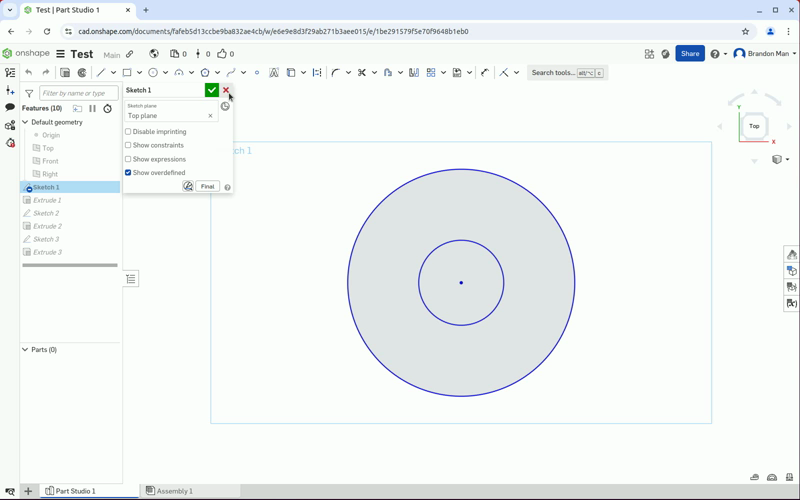
key(shift+s)
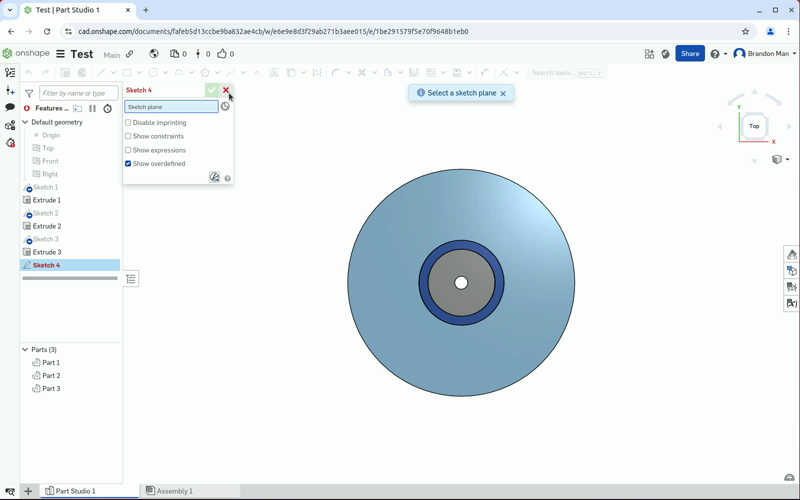
mouse_move(73, 150)
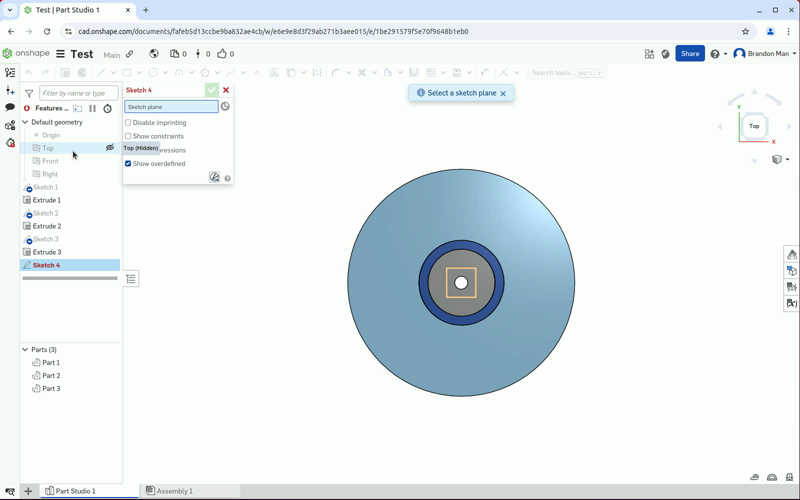
click(73, 150)
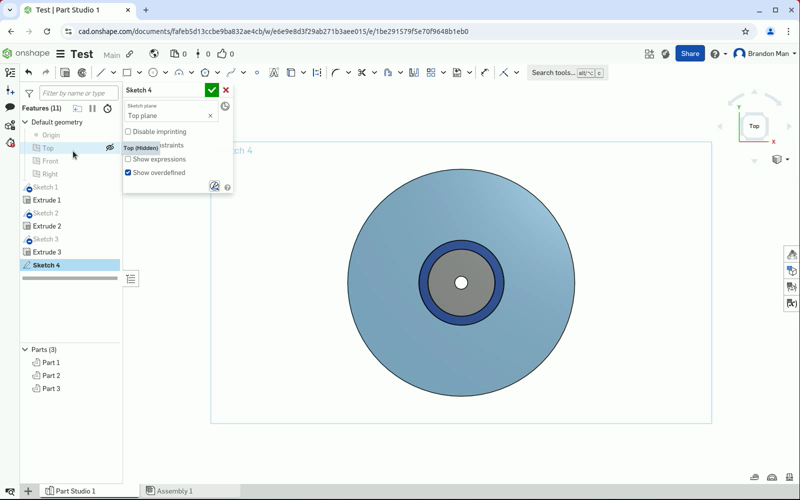
mouse_move(73, 352)
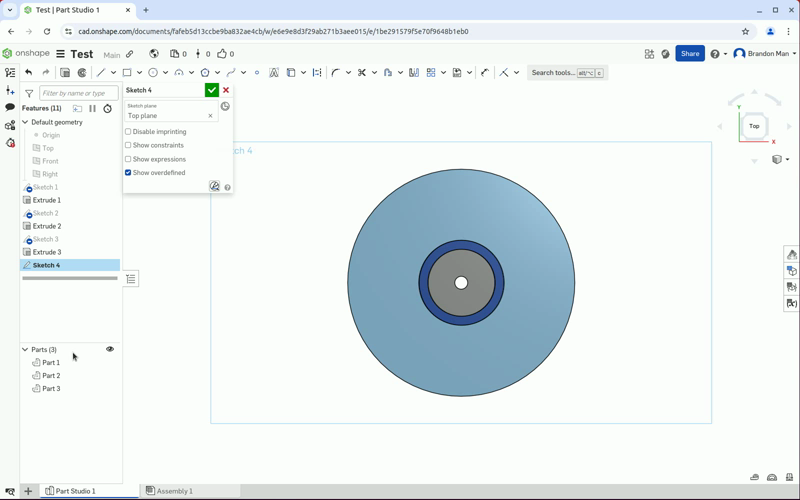
key(y)
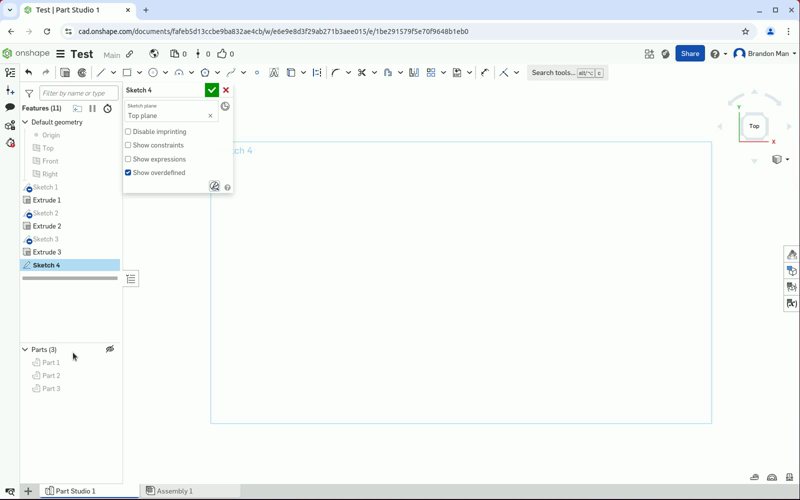
key(c)
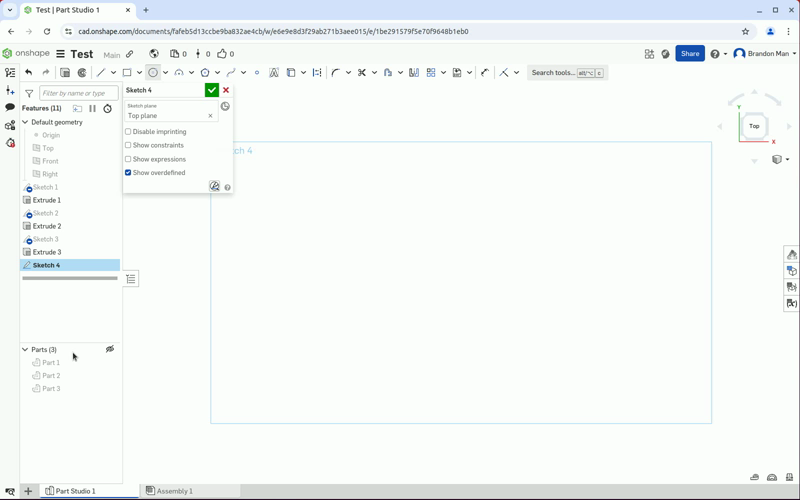
key_down(shift)
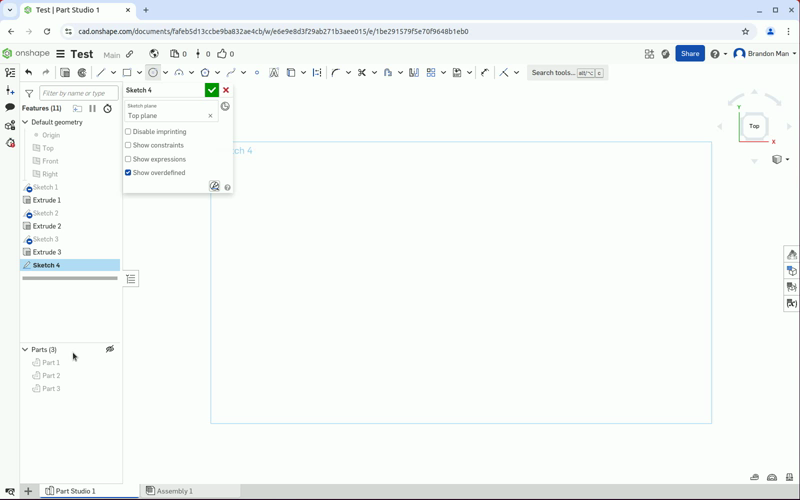
mouse_move(461, 282)
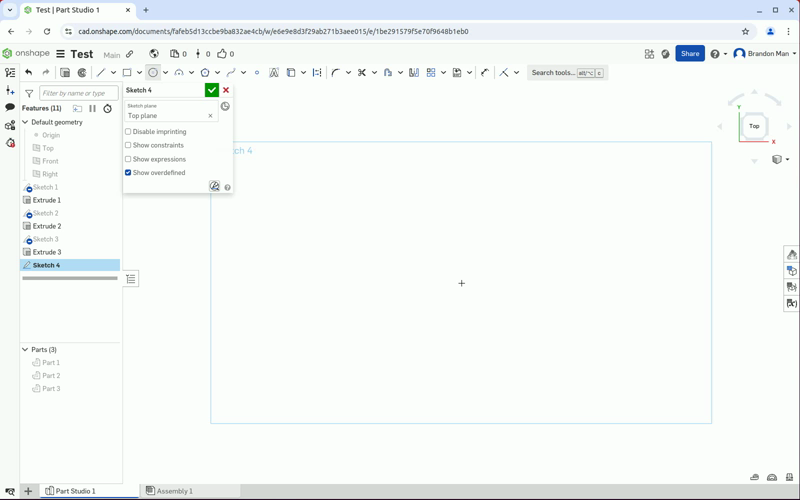
click(461, 282)
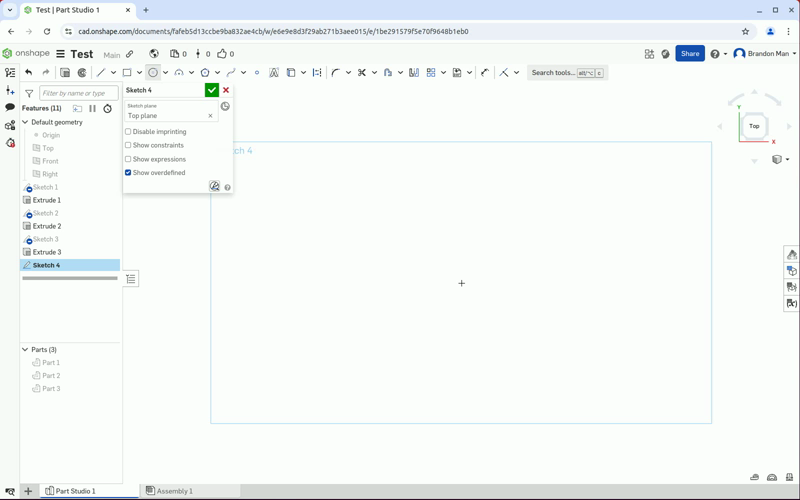
key_up(shift)
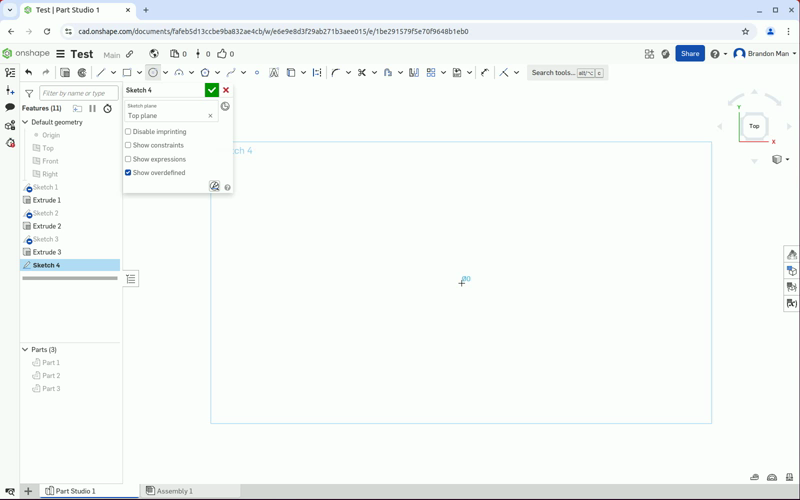
mouse_move(504, 282)
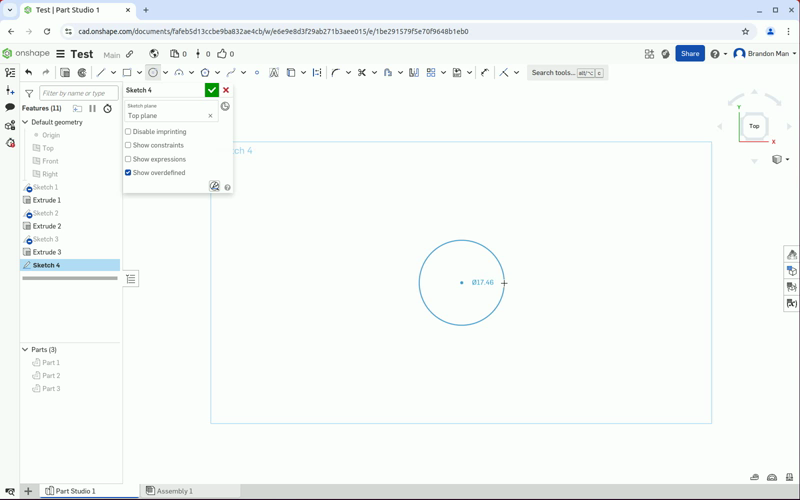
click(504, 282)
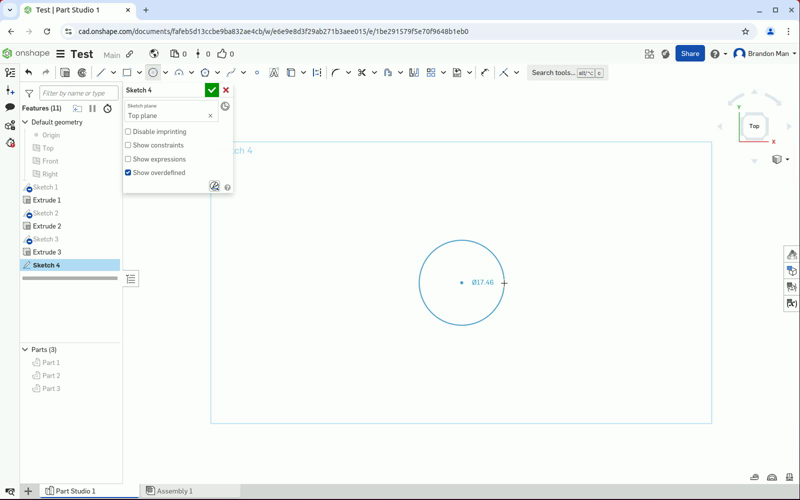
key(esc)
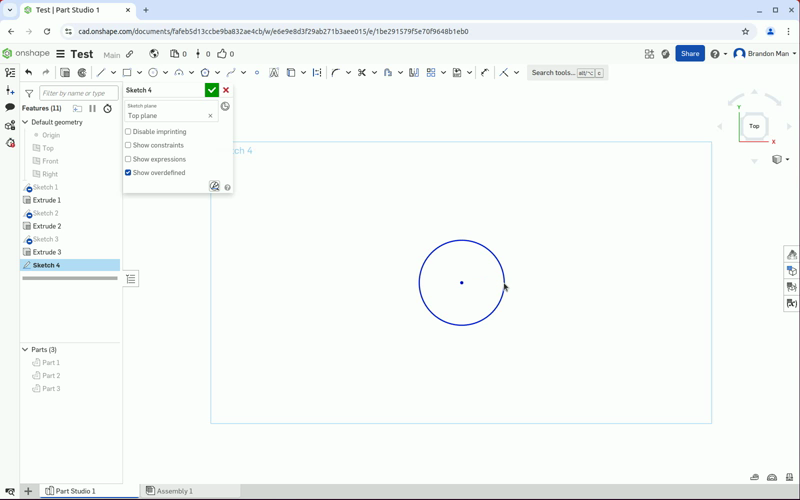
key(c)
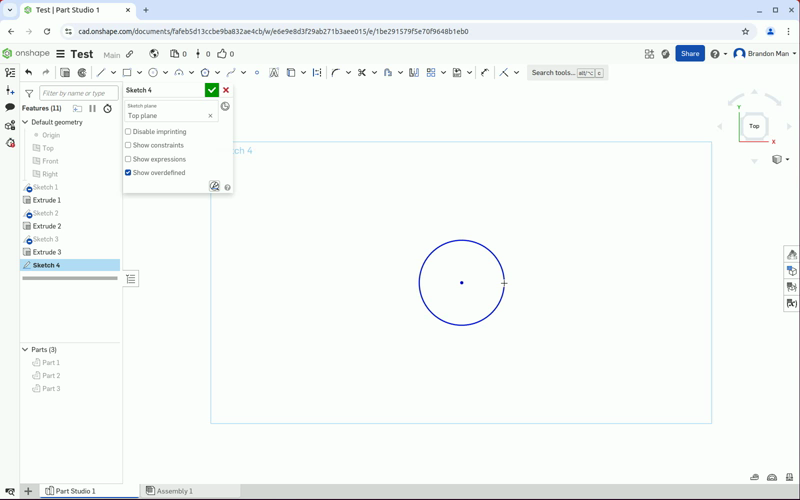
key_down(shift)
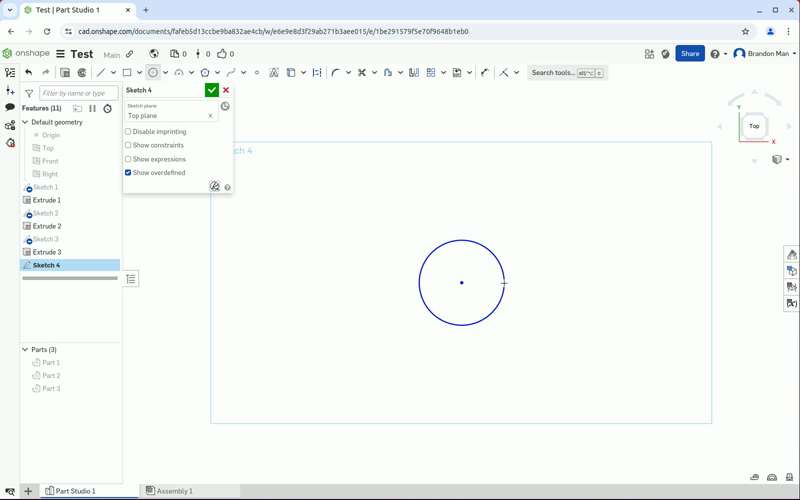
mouse_move(461, 282)
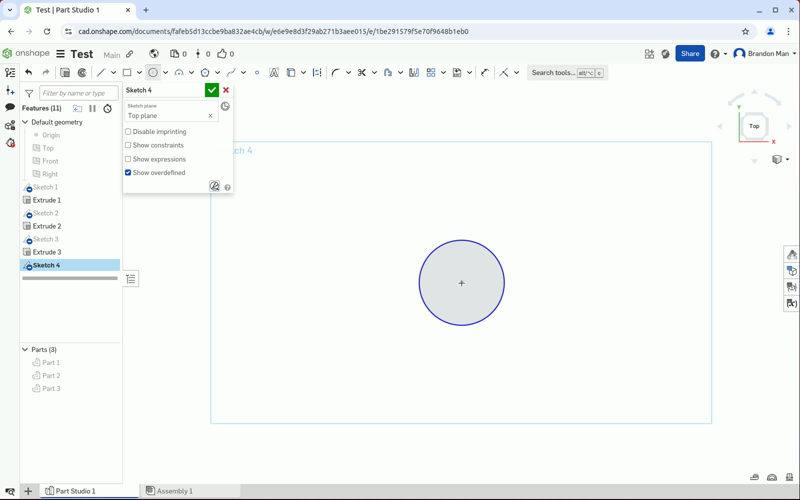
click(461, 282)
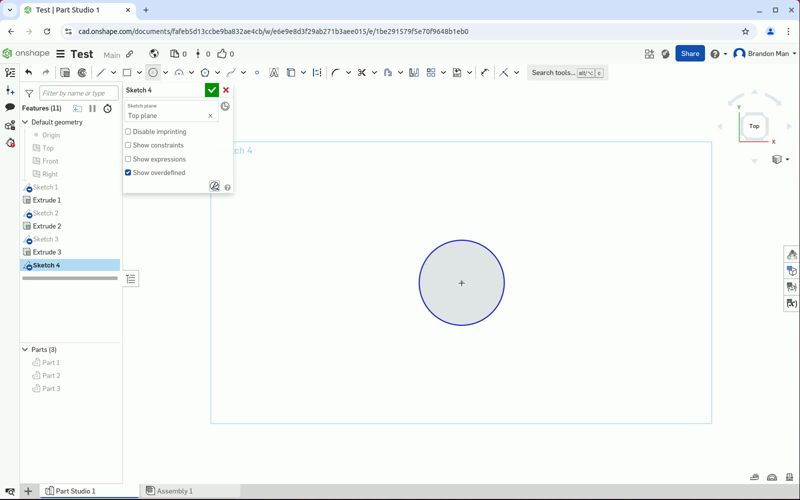
key_up(shift)
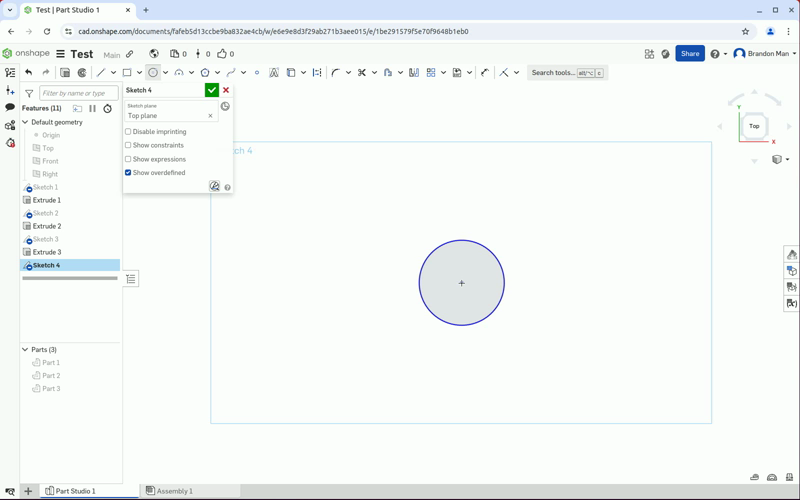
mouse_move(495, 282)
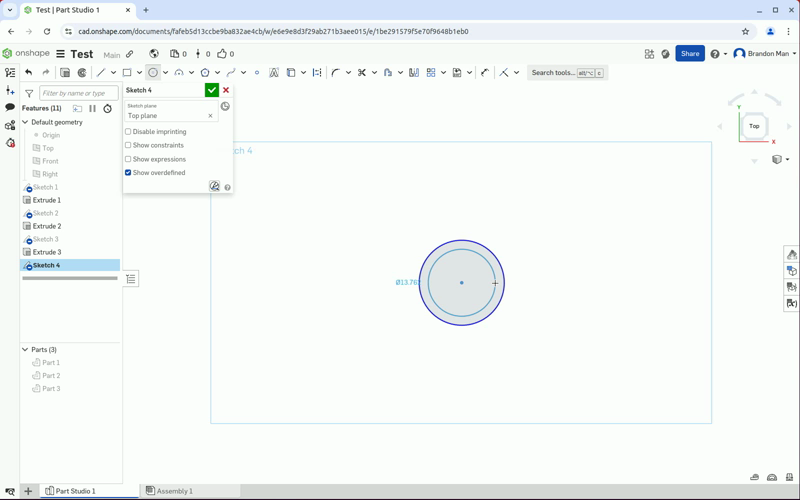
click(495, 282)
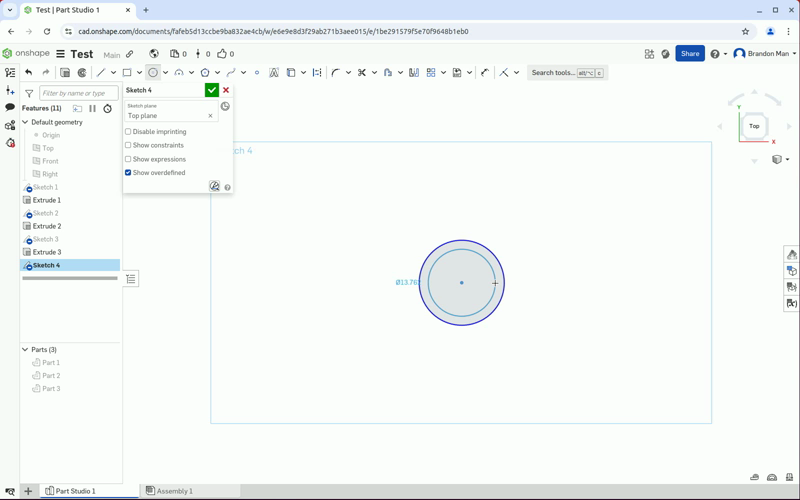
key(esc)
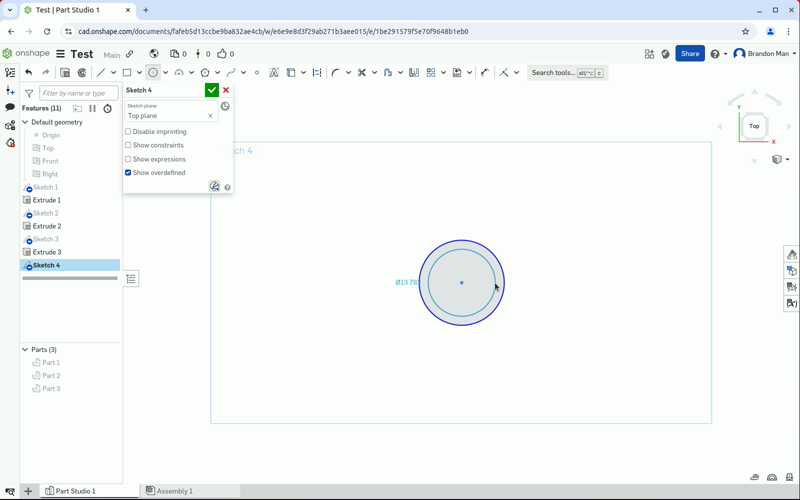
mouse_move(497, 280)
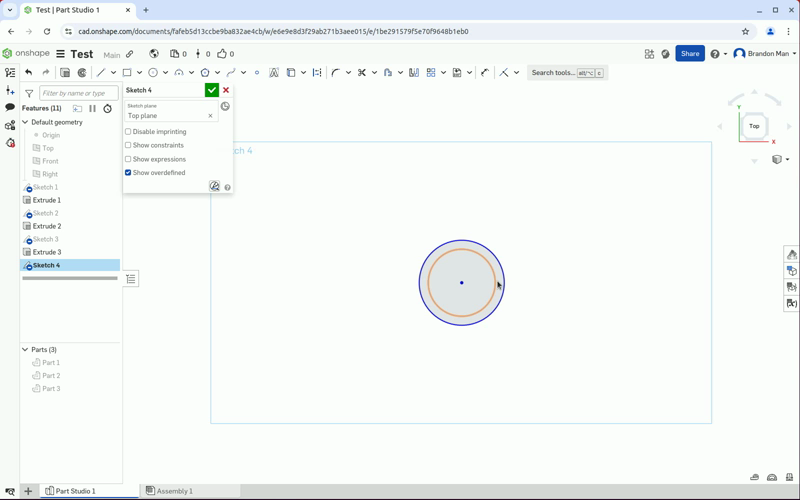
click(497, 280)
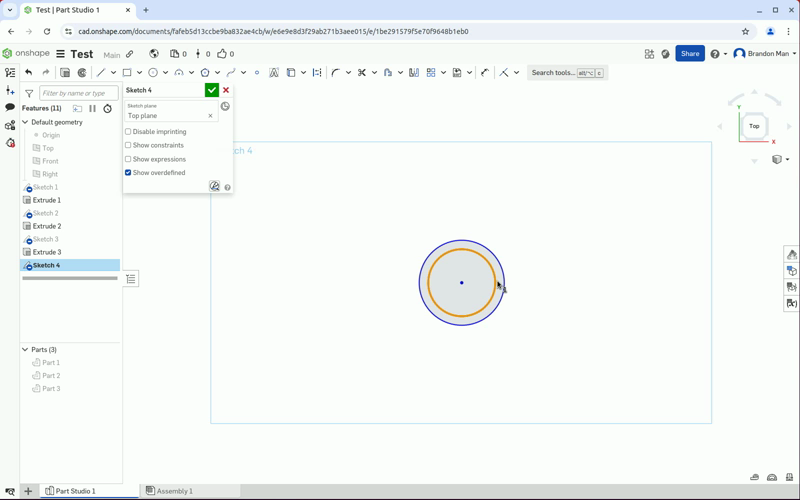
mouse_move(73, 352)
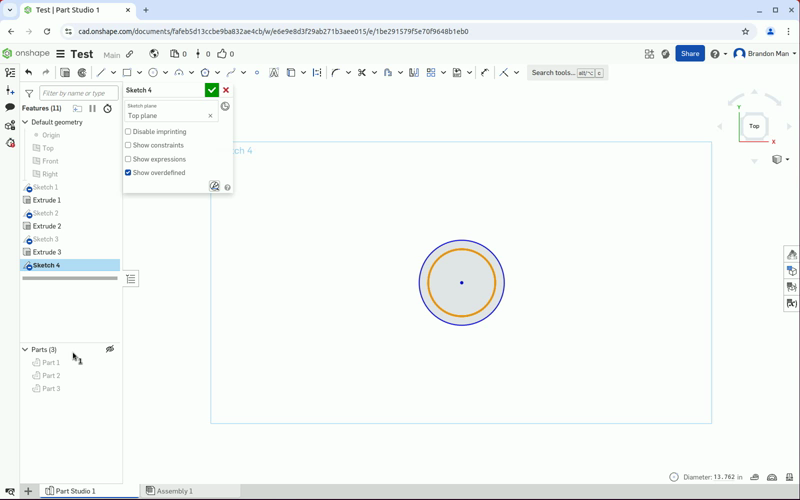
key(shift+y)
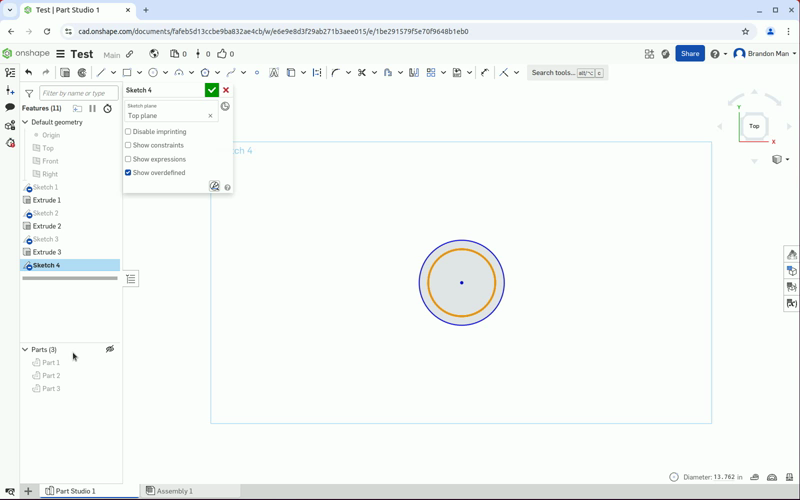
key(shift+e)
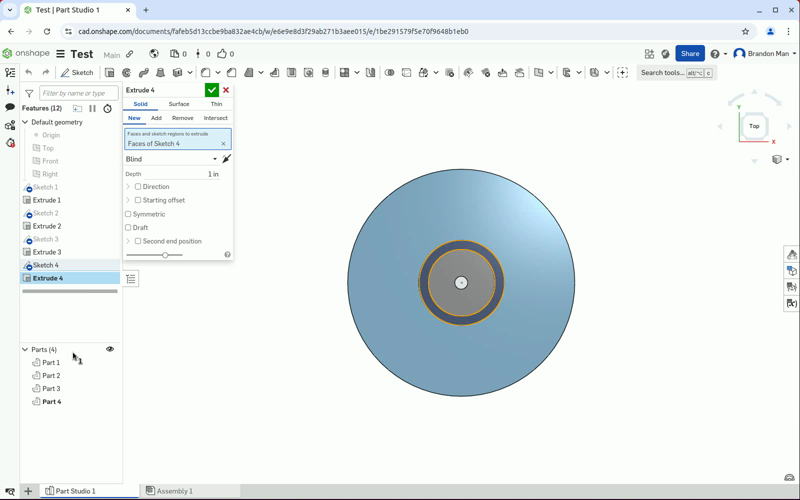
mouse_move(143, 106)
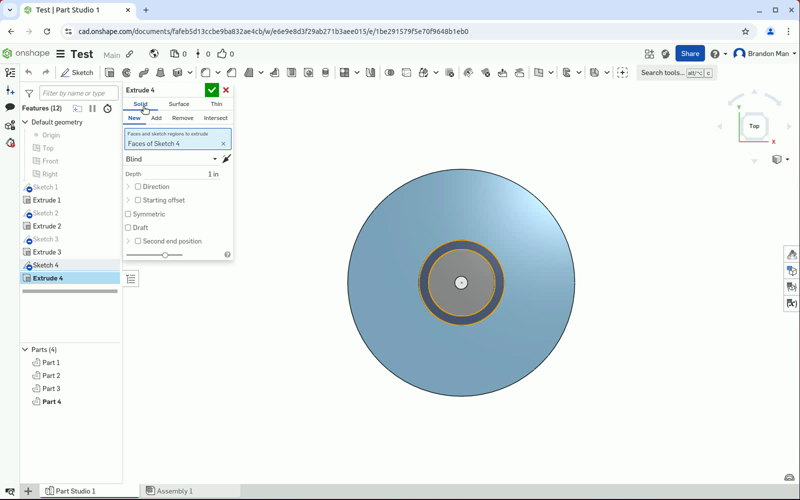
click(143, 106)
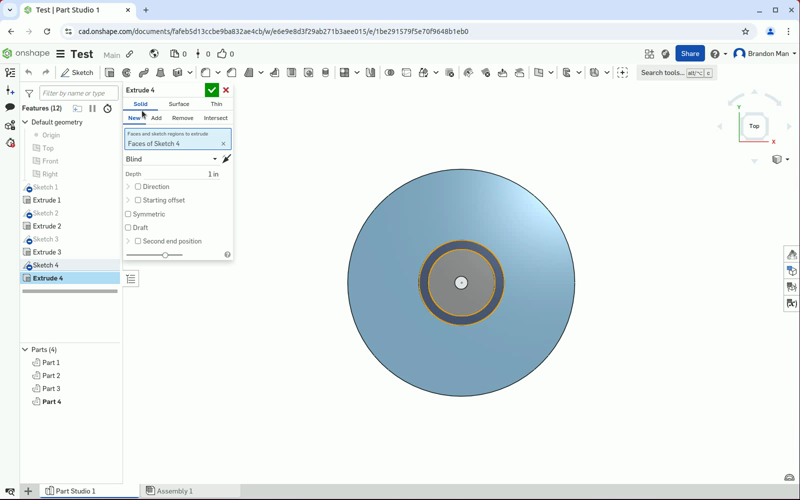
mouse_move(137, 120)
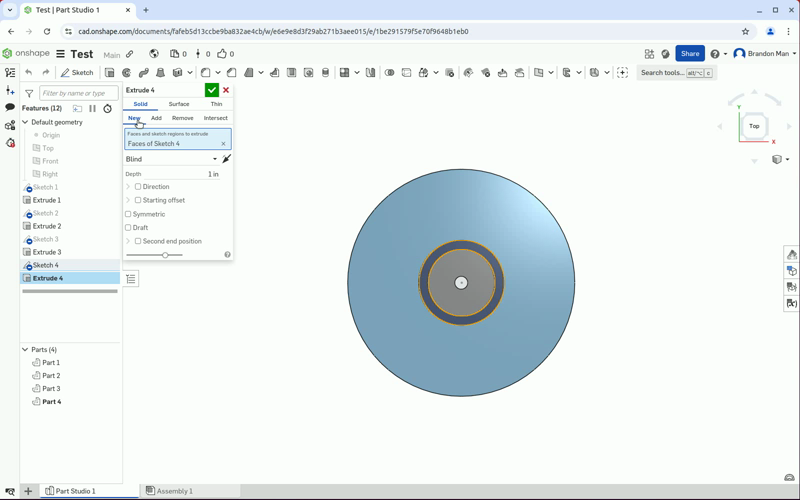
click(137, 120)
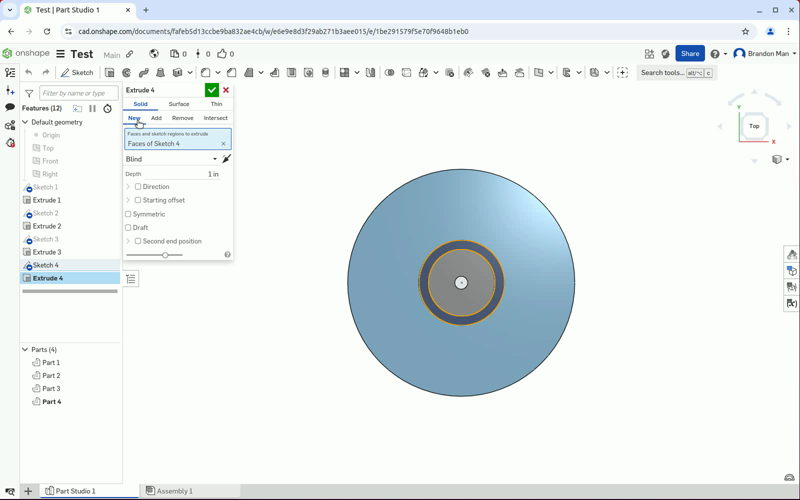
key(tab, 4)
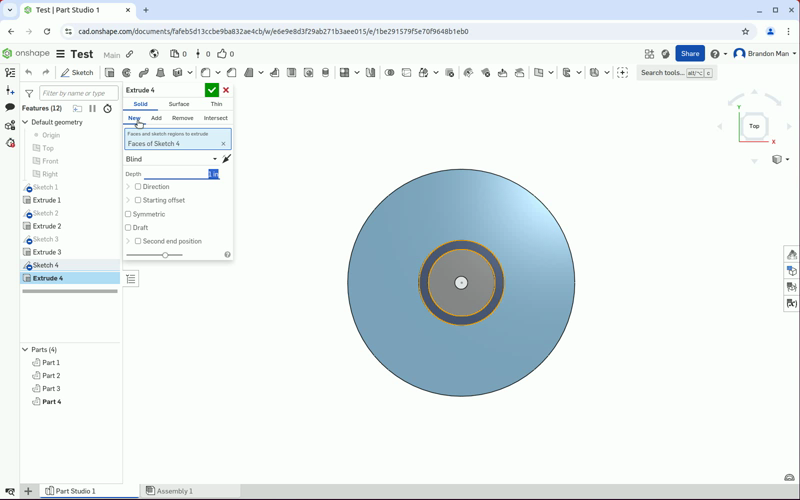
text(17.331)
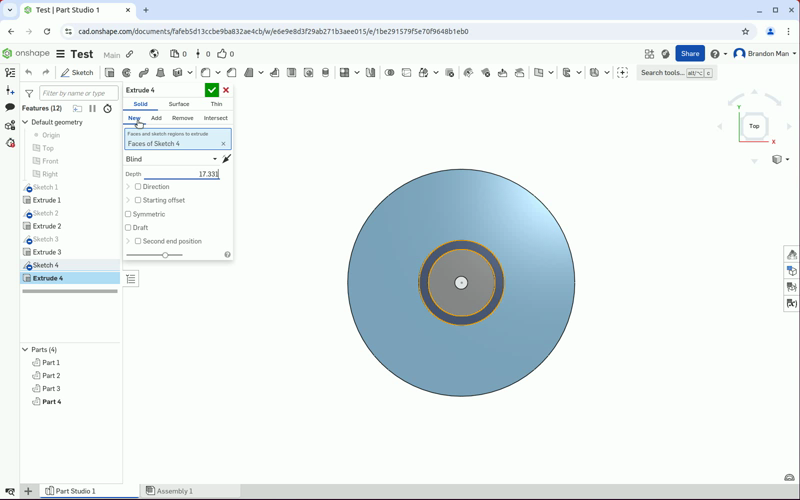
key(enter)
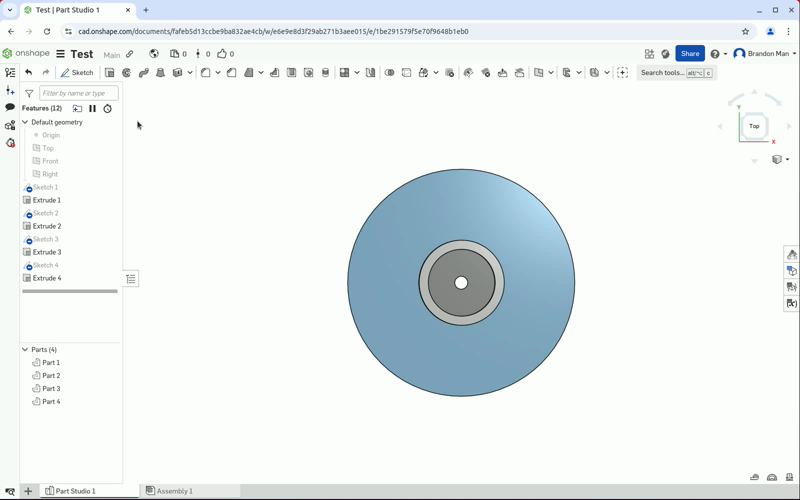
key(shift+h)
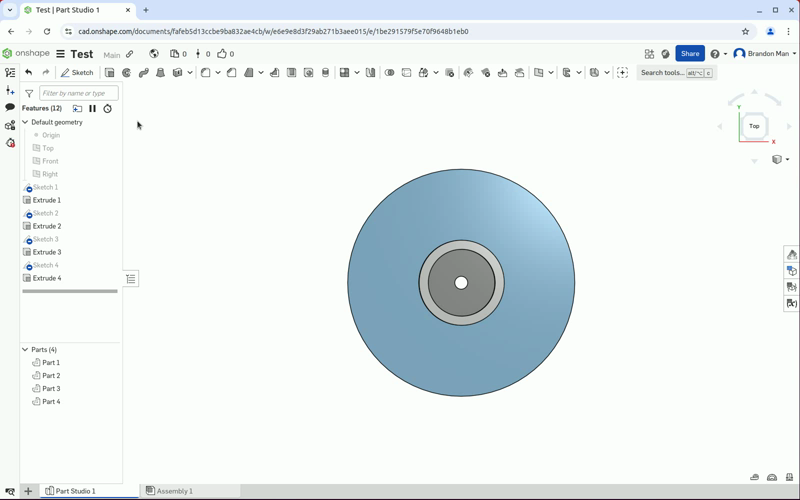
key(shift+h)
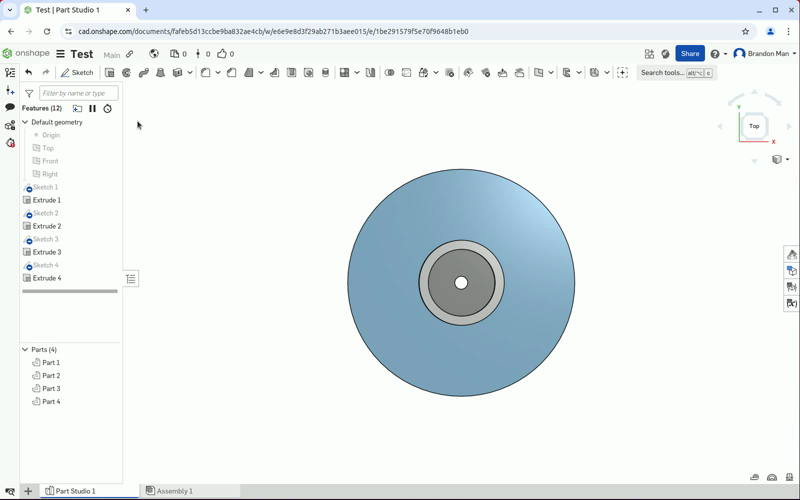
mouse_move(73, 189)
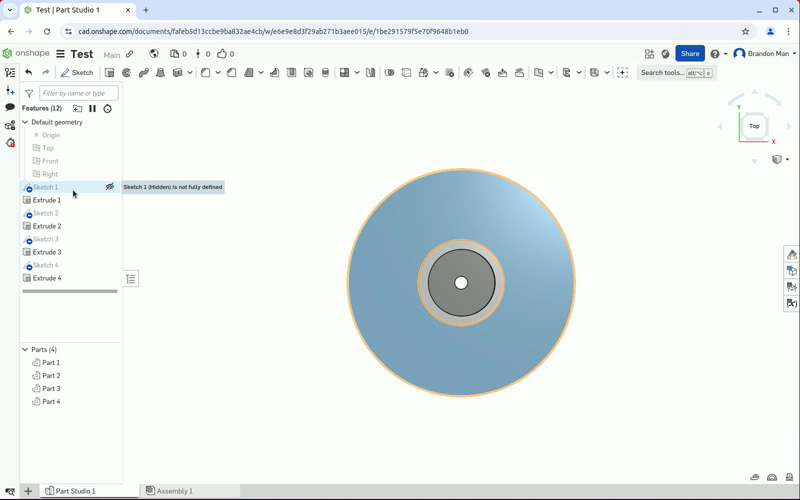
click(73, 189)
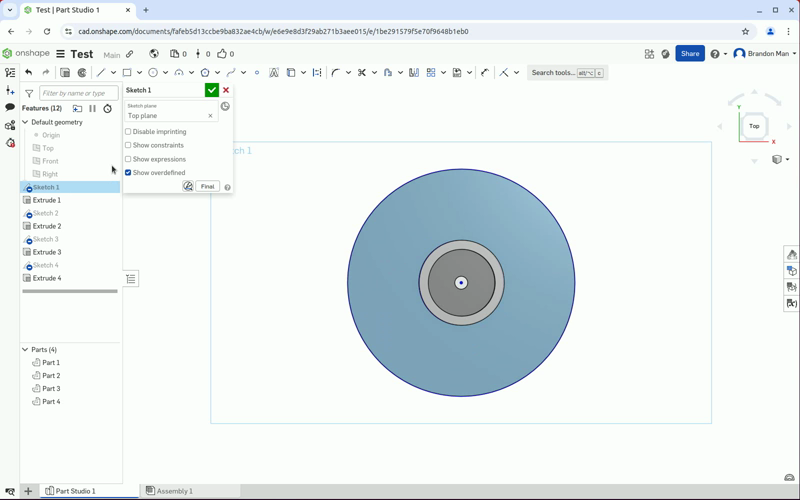
mouse_move(229, 92)
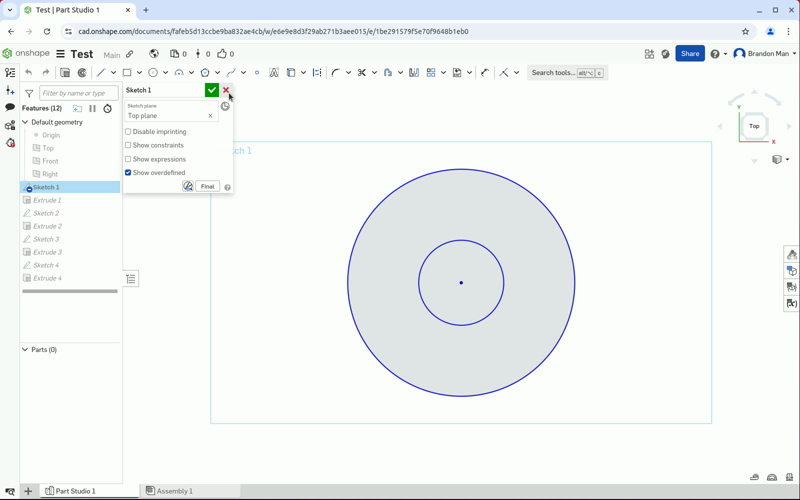
click(229, 92)
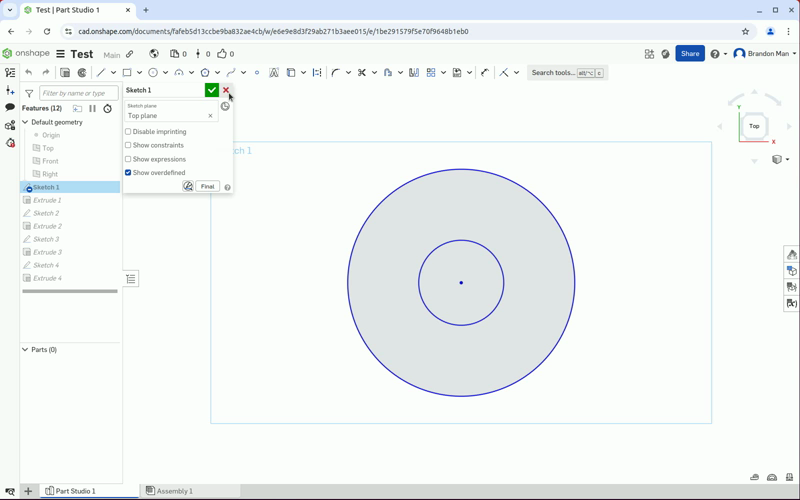
key(shift+s)
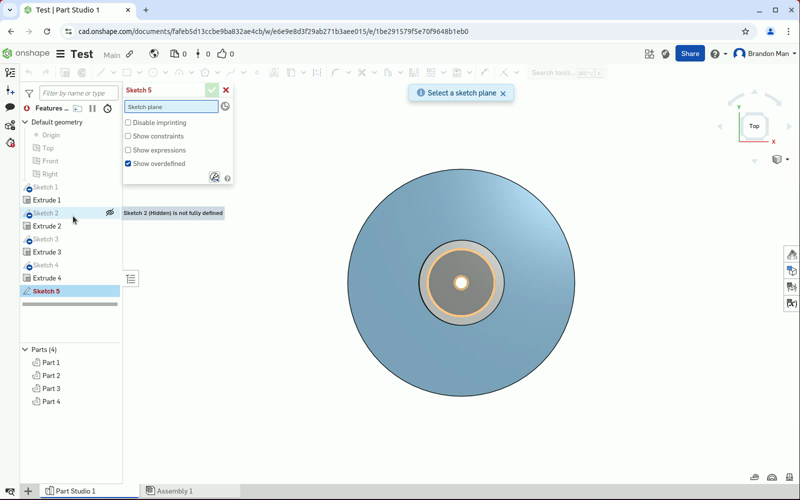
scroll(3)
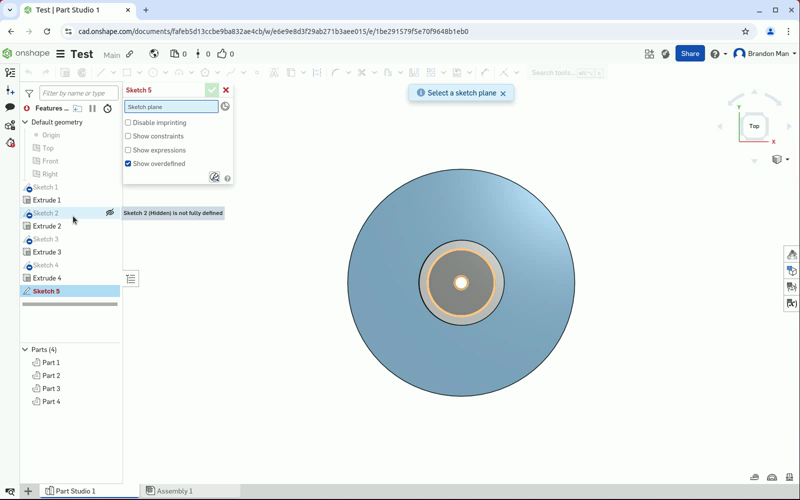
mouse_move(73, 150)
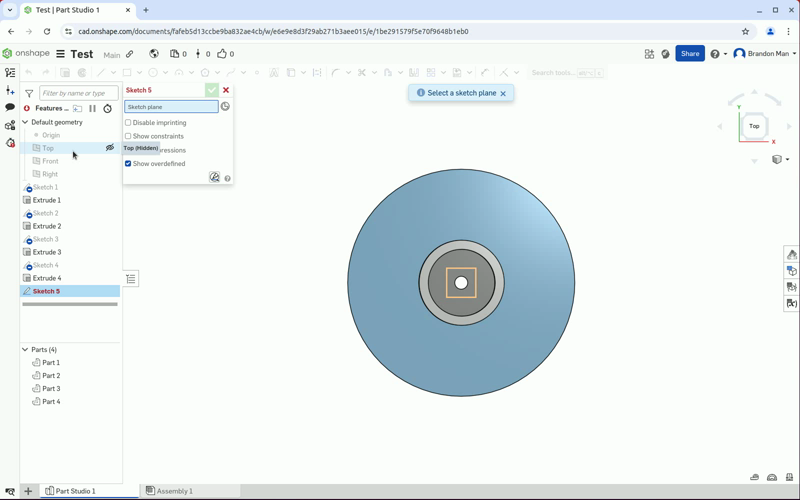
click(73, 150)
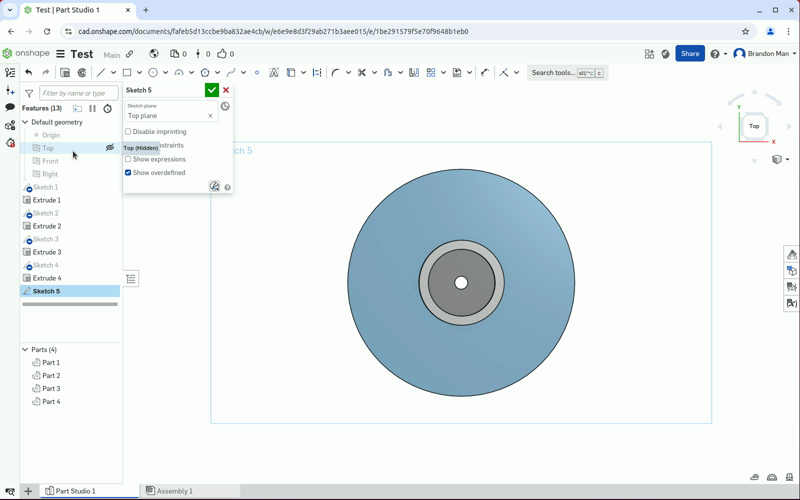
mouse_move(73, 352)
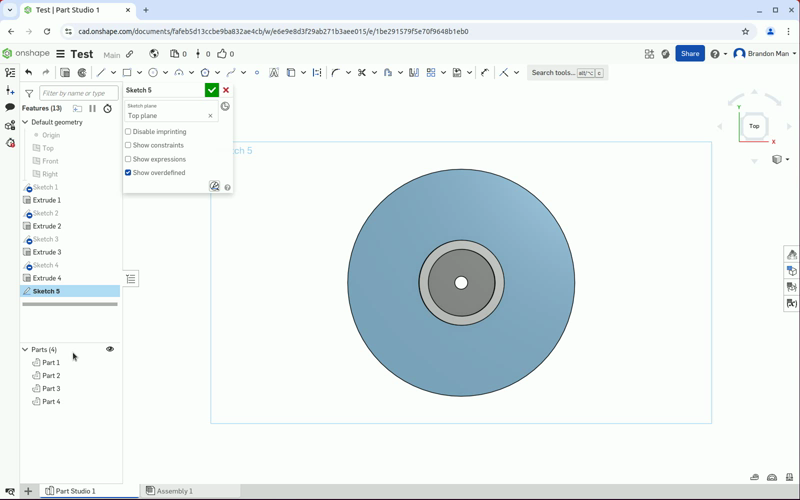
key(y)
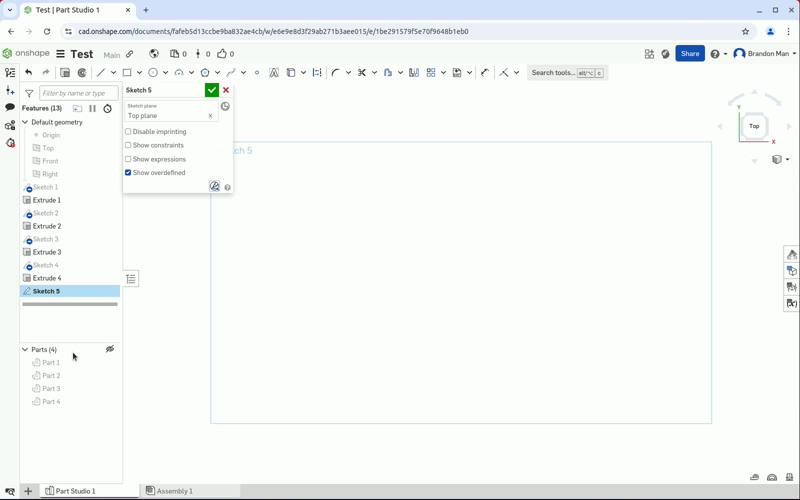
key(c)
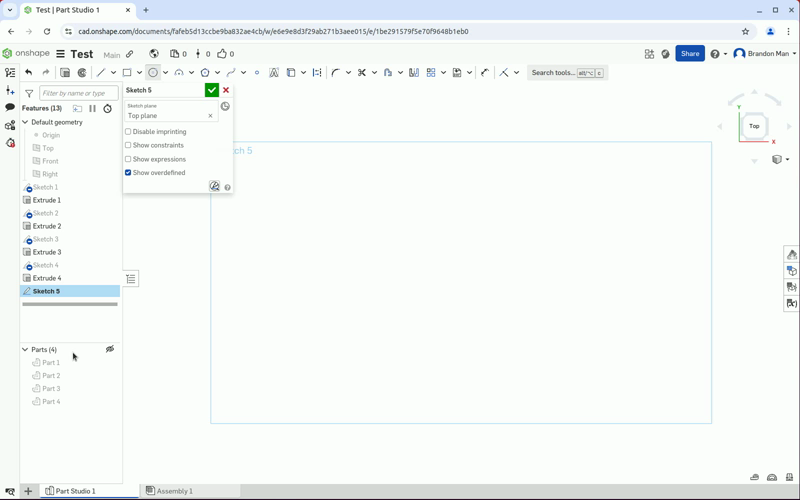
key_down(shift)
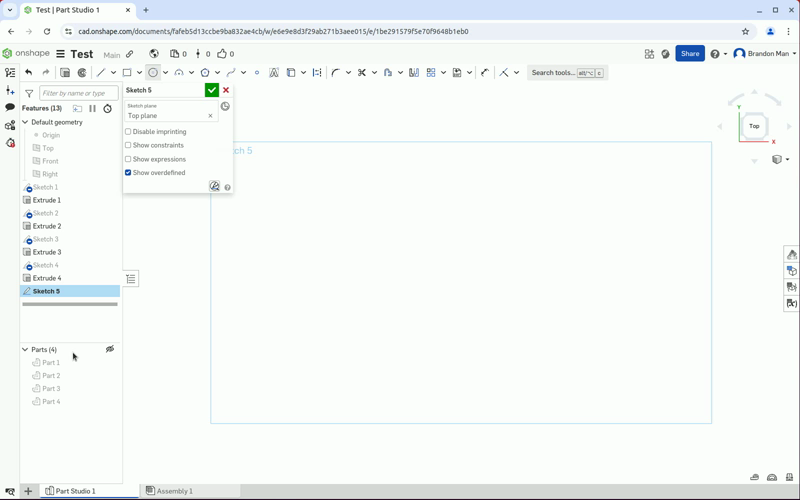
mouse_move(461, 282)
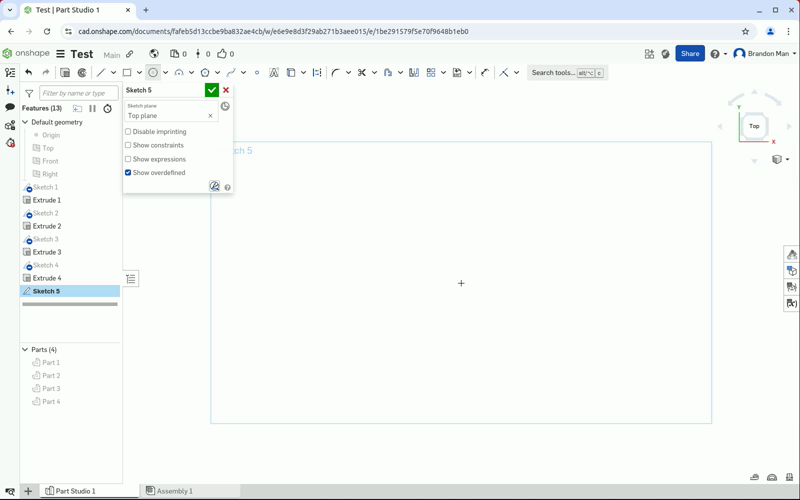
click(461, 282)
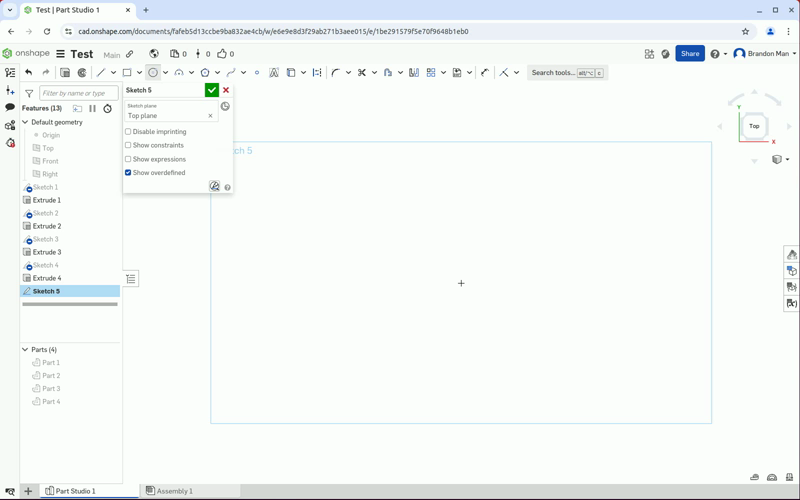
key_up(shift)
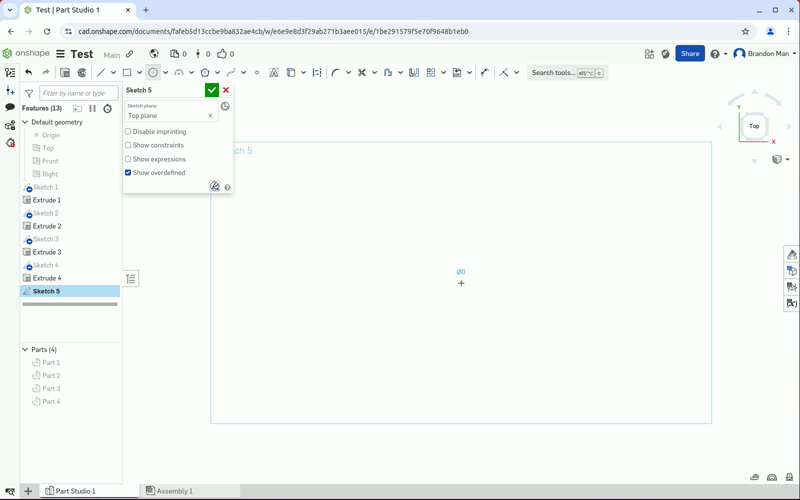
mouse_move(574, 282)
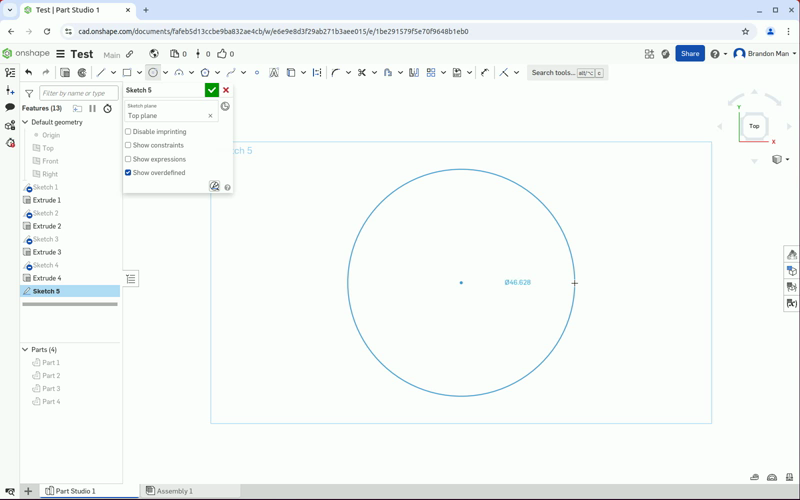
click(574, 282)
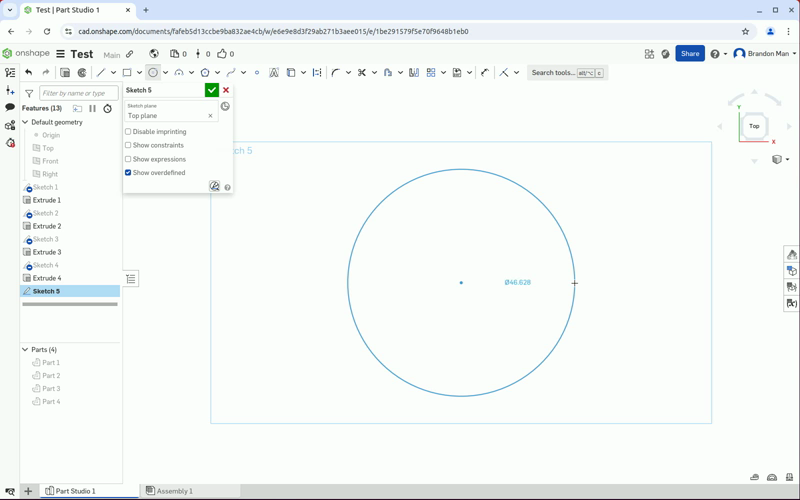
key(esc)
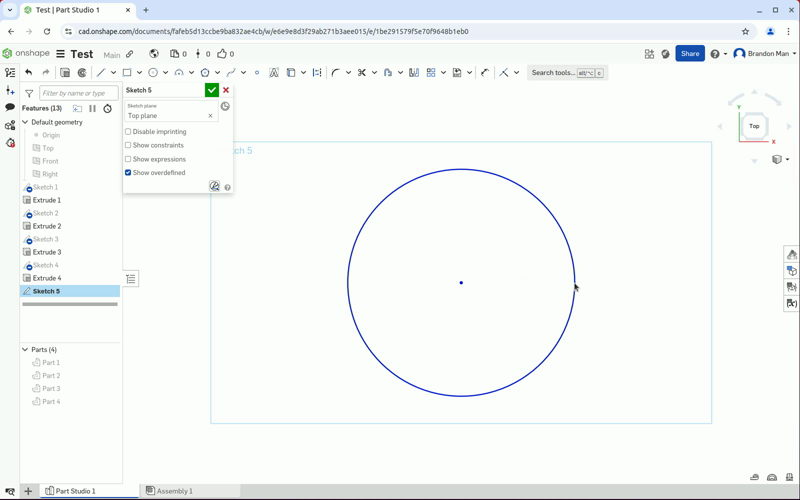
key(c)
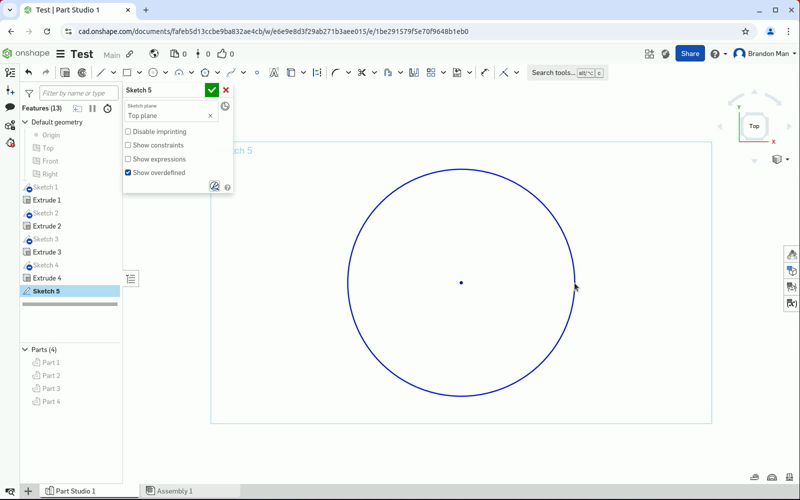
key_down(shift)
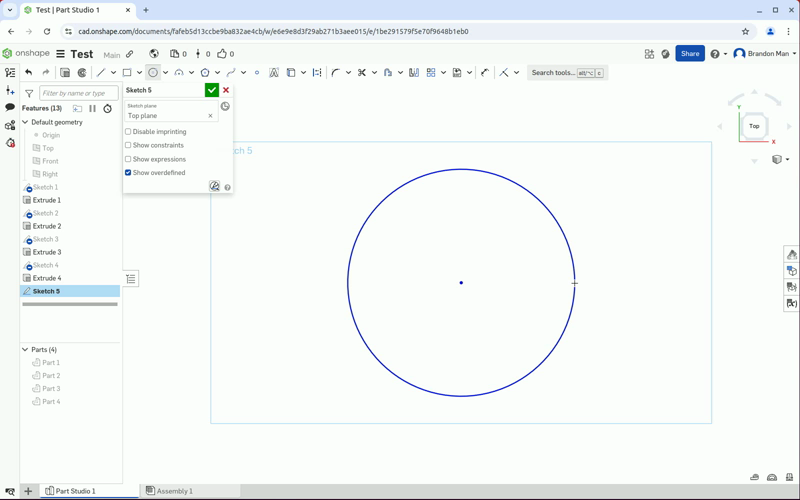
mouse_move(461, 282)
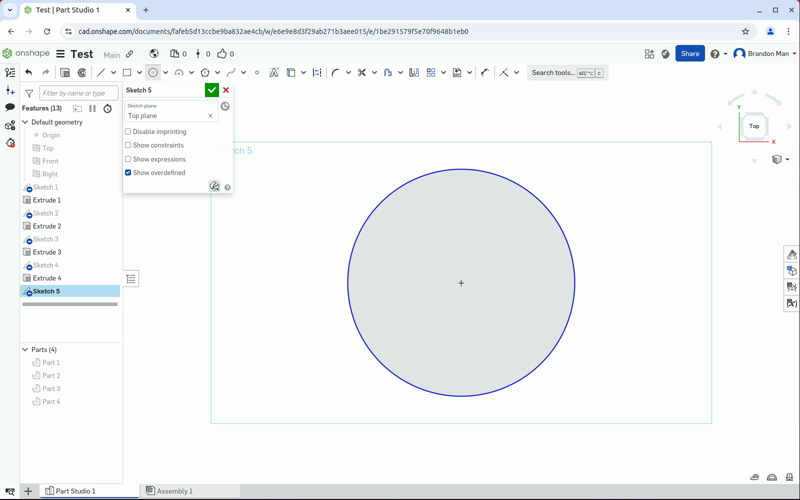
click(461, 282)
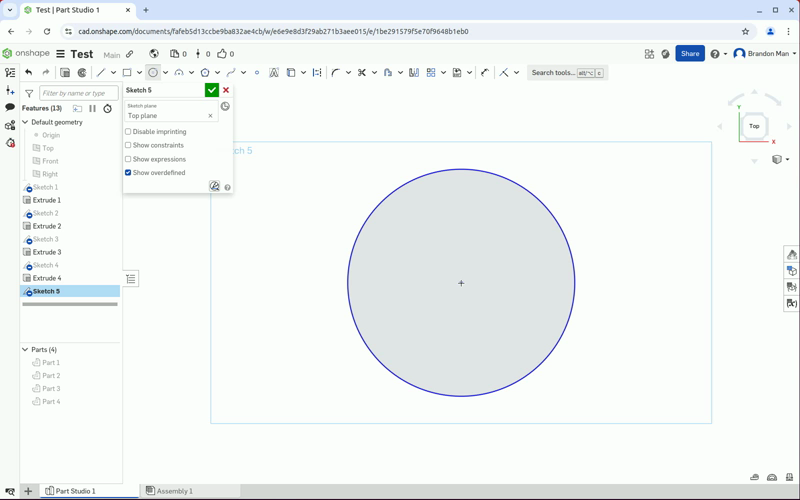
key_up(shift)
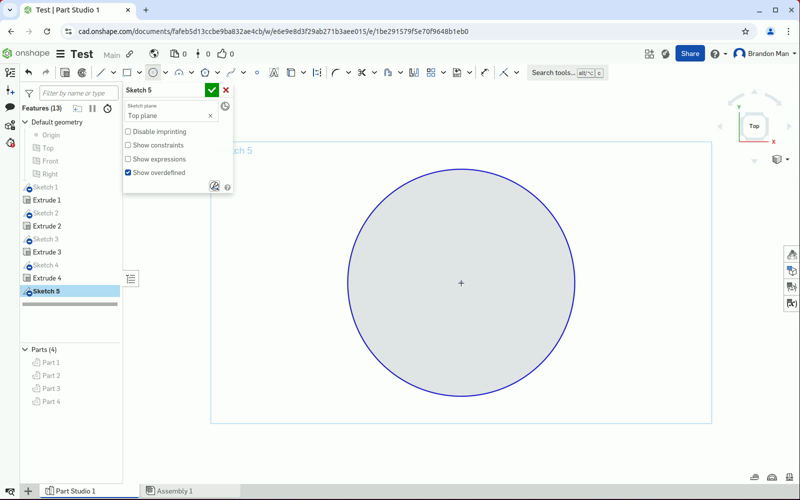
mouse_move(503, 282)
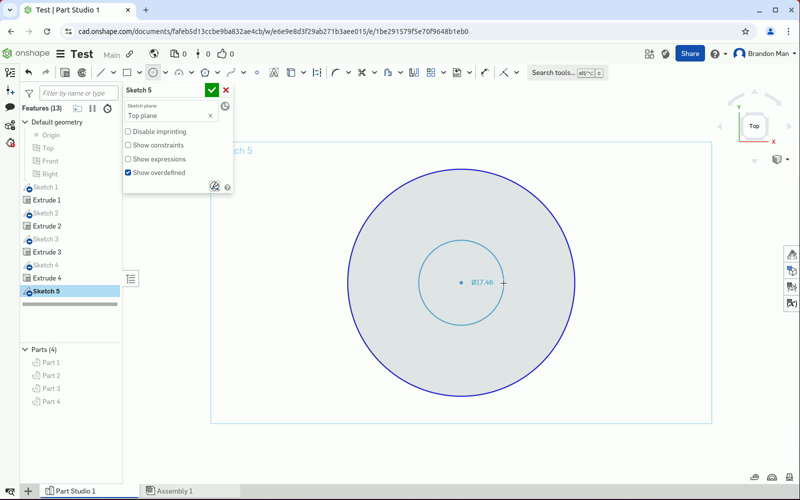
click(503, 282)
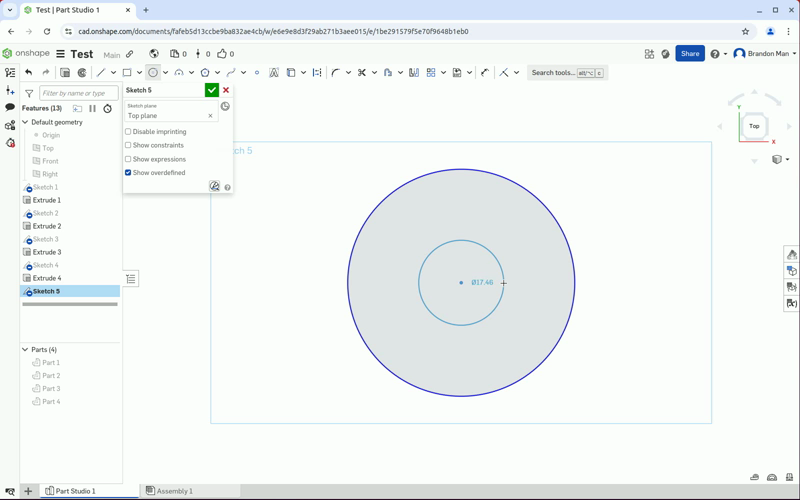
key(esc)
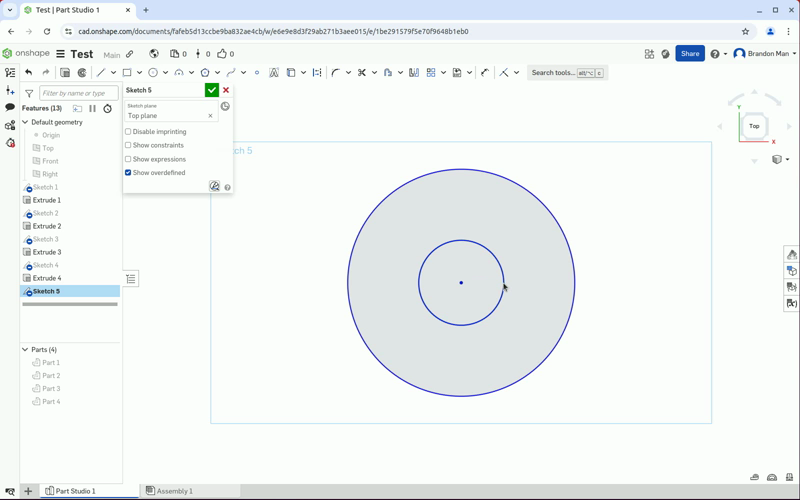
mouse_move(388, 319)
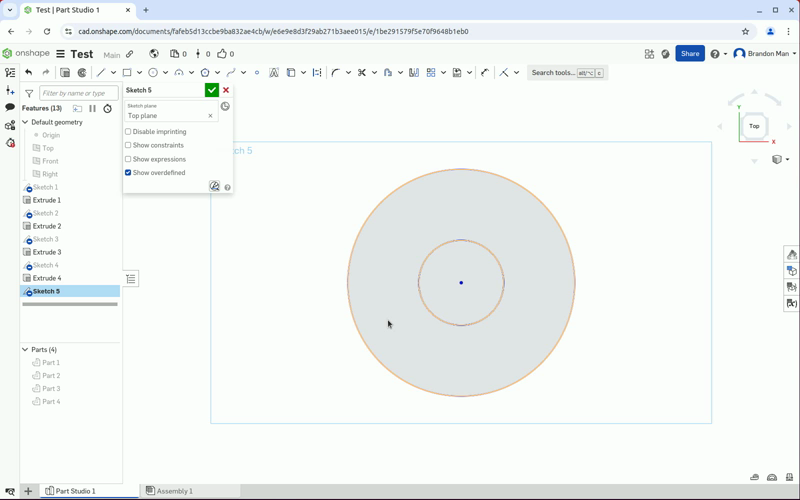
click(388, 319)
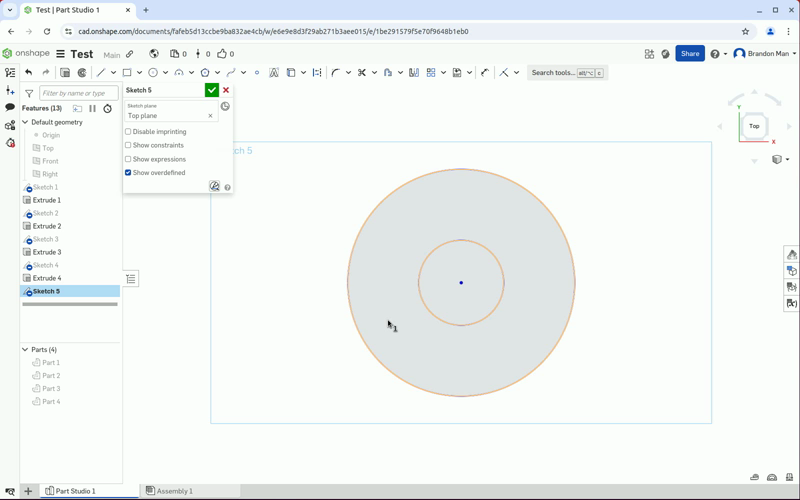
mouse_move(73, 352)
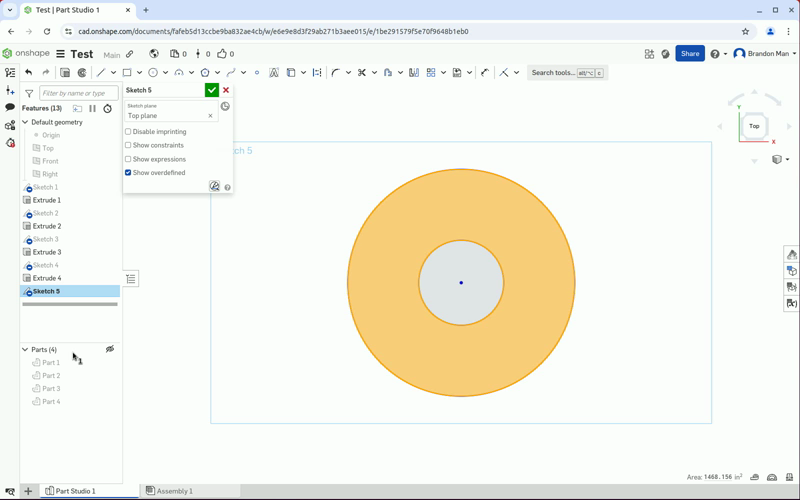
key(shift+y)
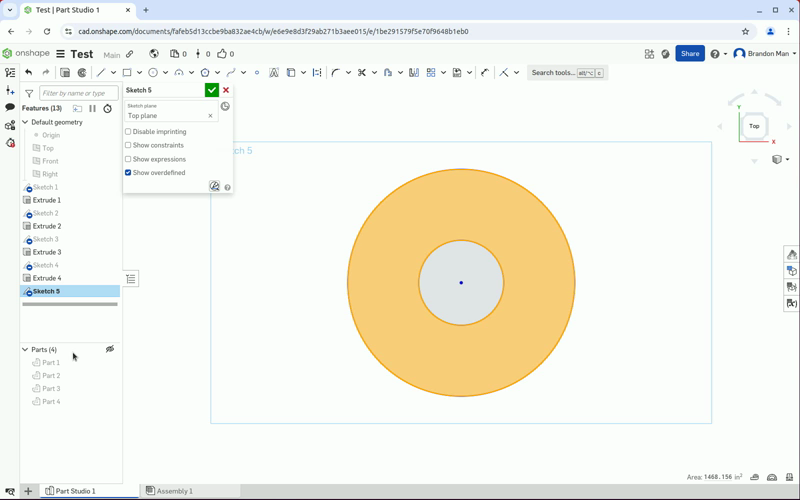
key(shift+e)
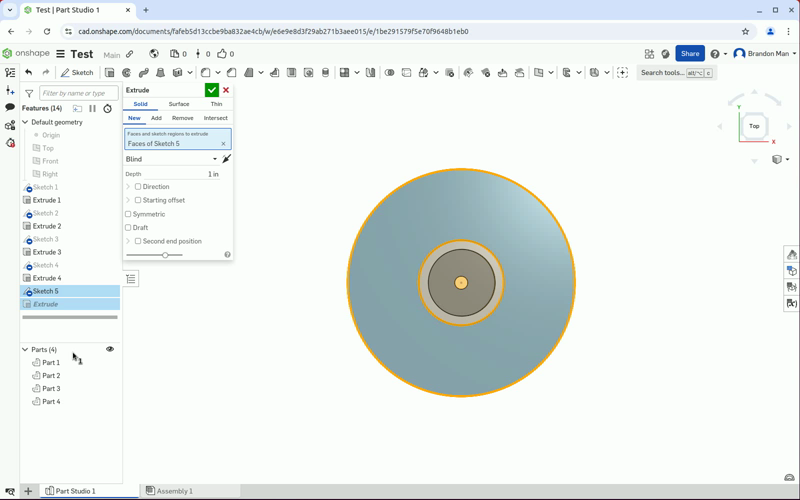
mouse_move(143, 106)
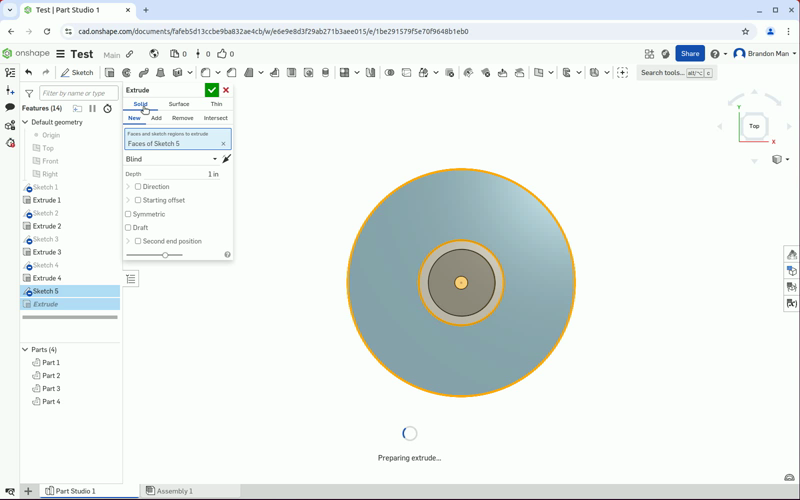
click(143, 106)
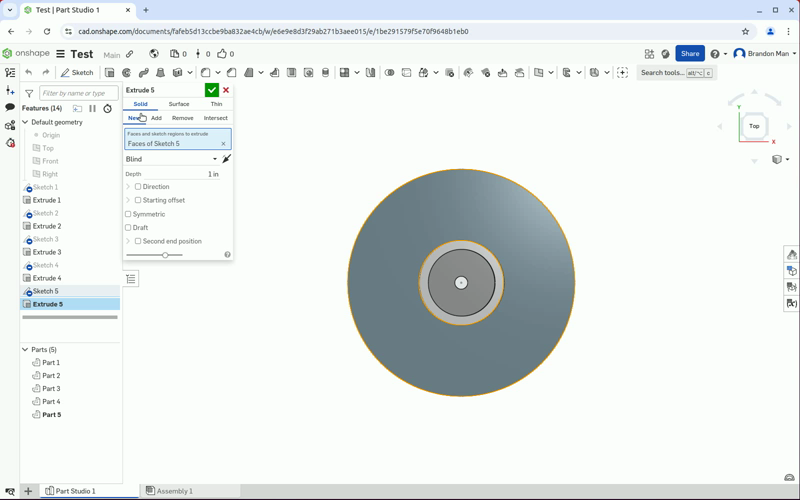
mouse_move(137, 120)
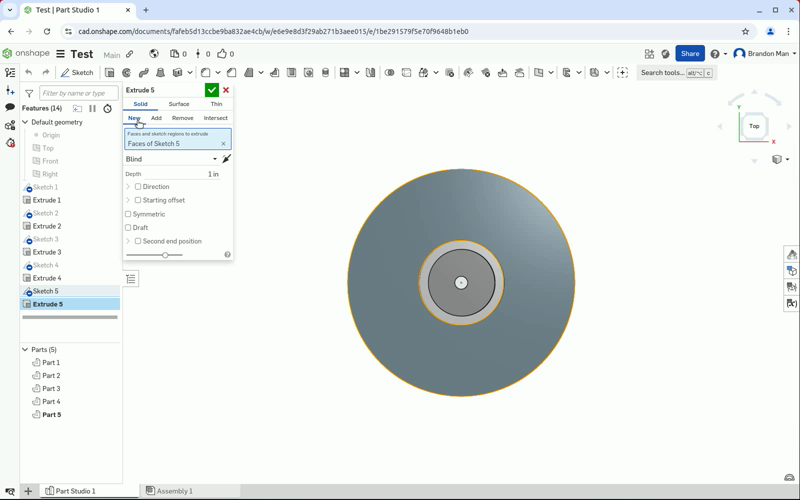
click(137, 120)
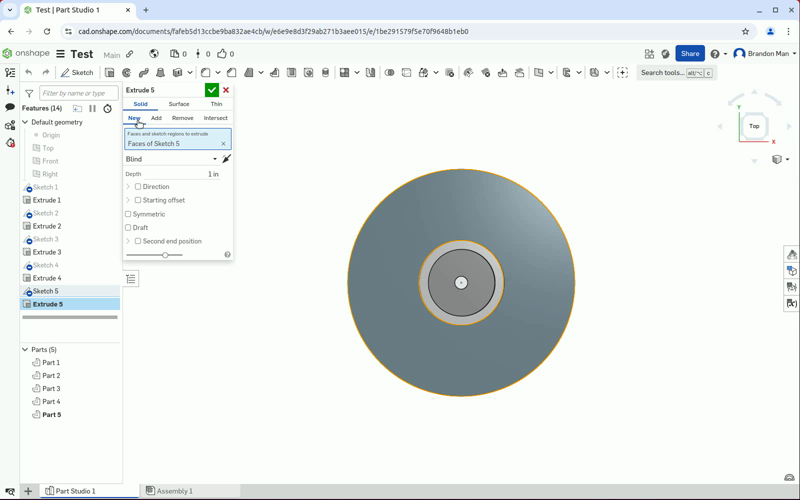
key(tab, 4)
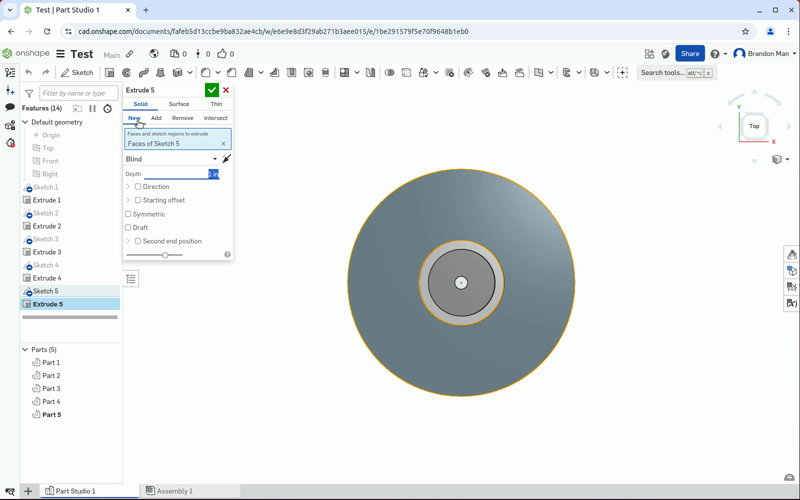
text(1.685)
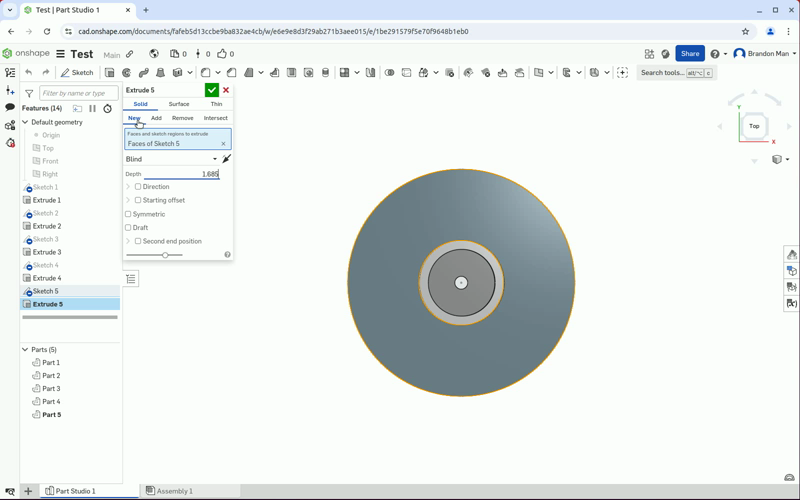
key(enter)
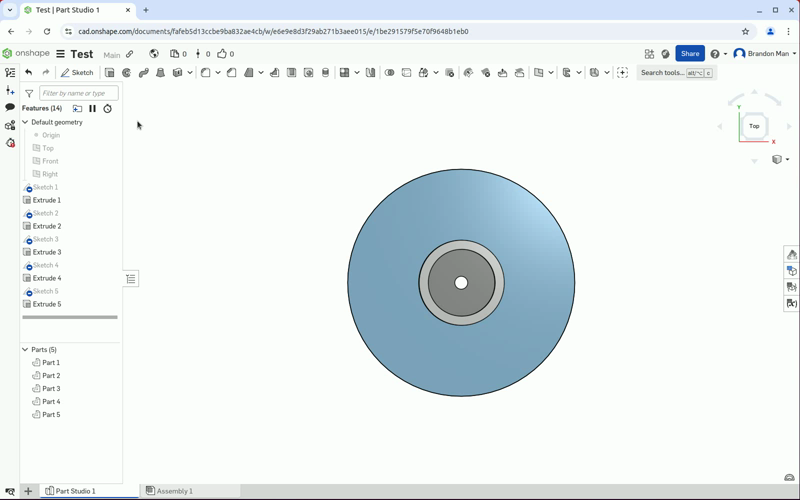
key(shift+h)
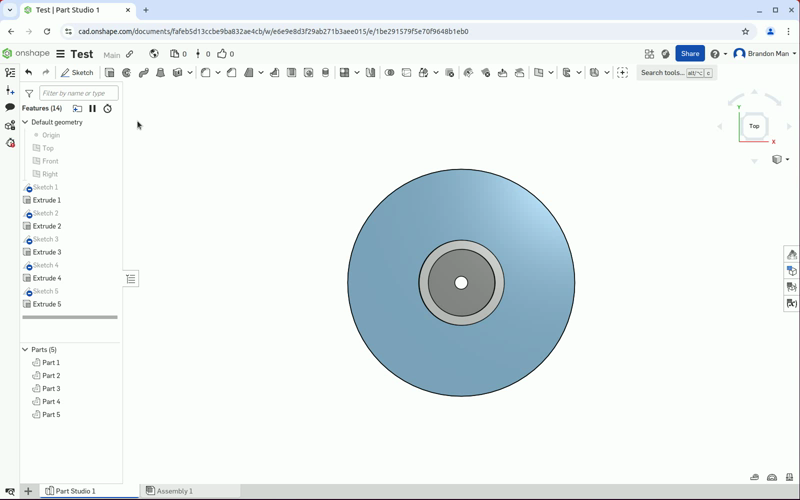
key(shift+h)
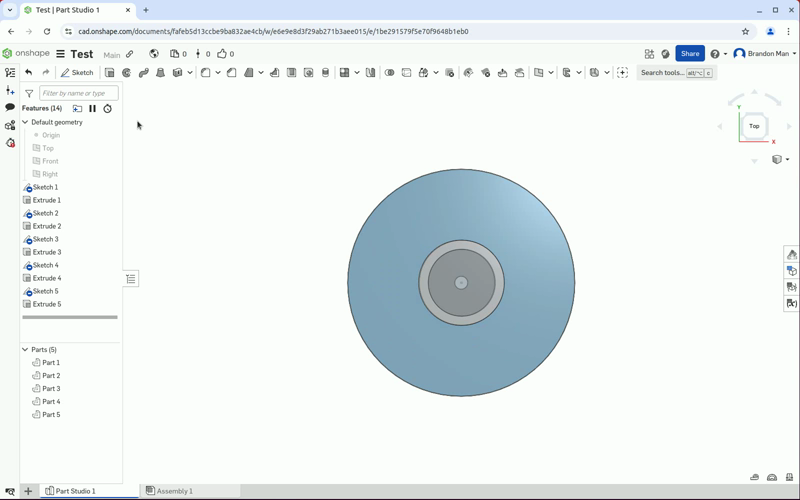
key(shift+7)
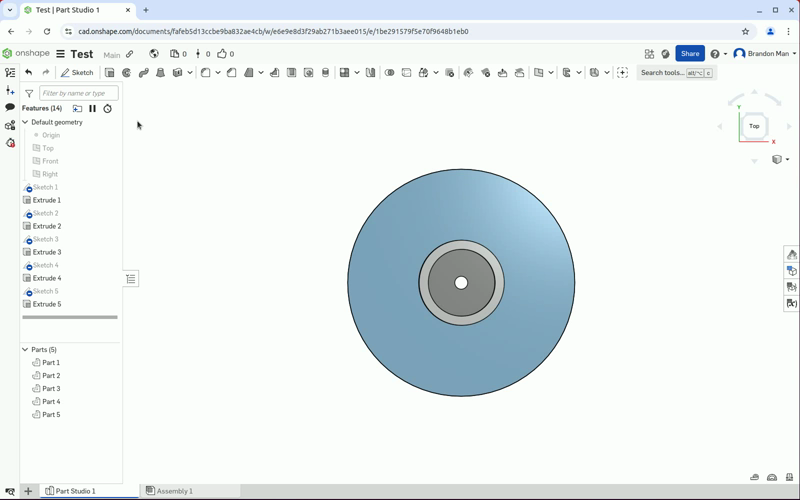
key(up, 3)
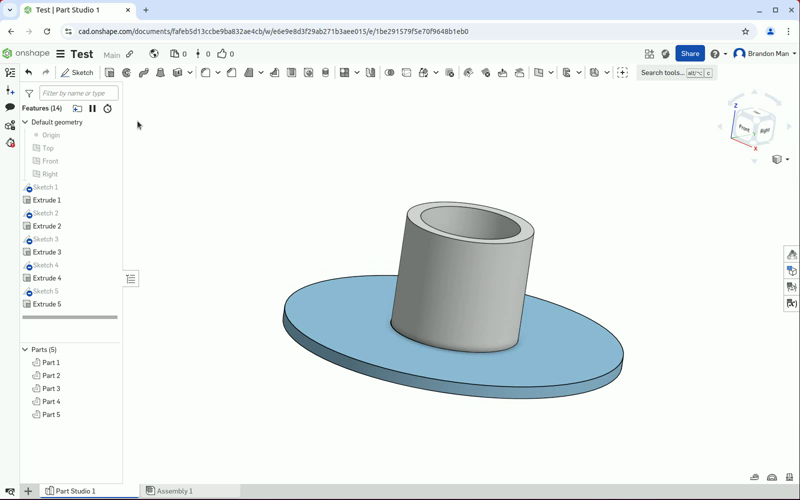
key(left, 3)
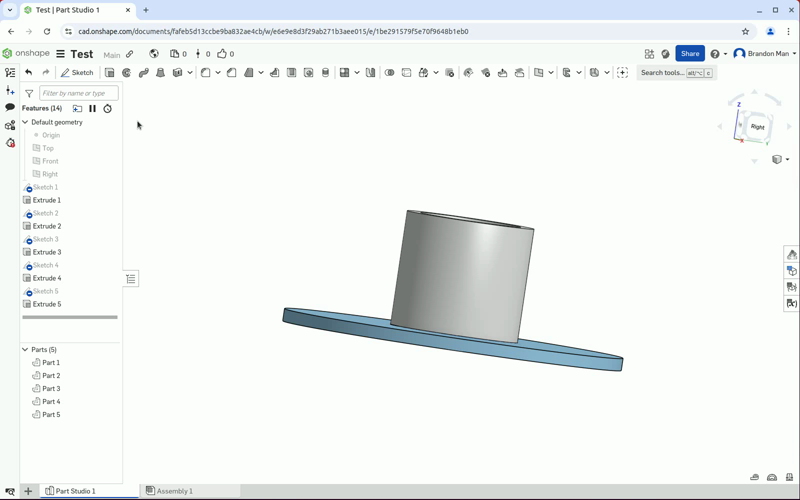
key(right, 3)
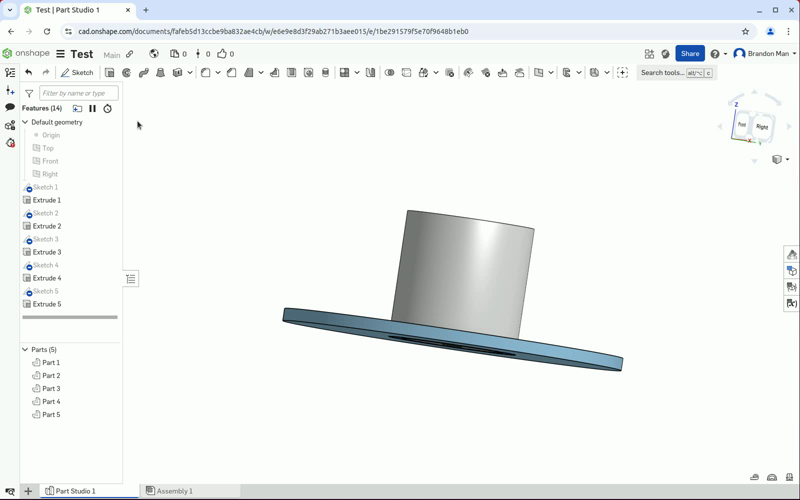
key(down, 3)
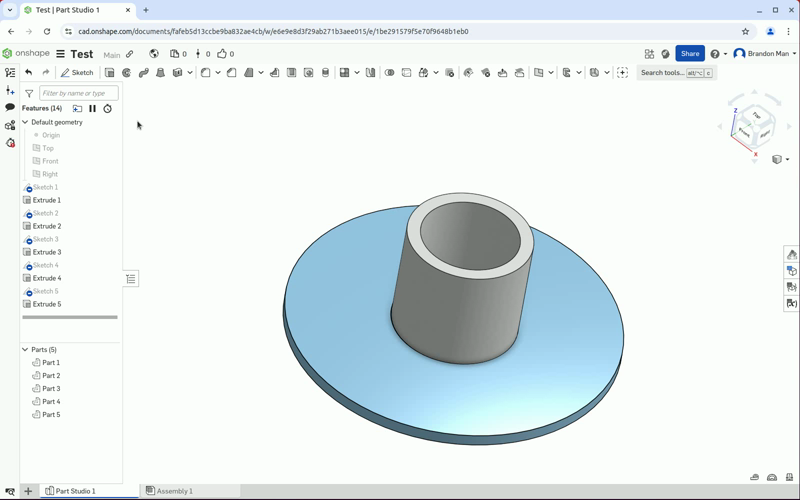
mouse_move(73, 189)
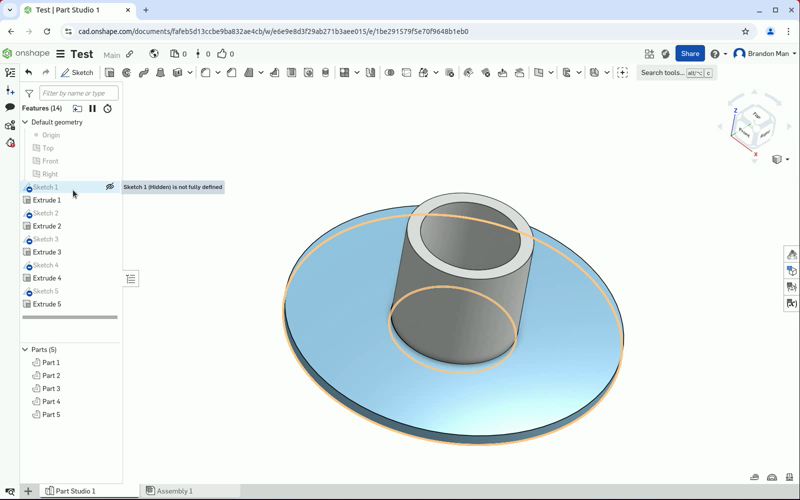
click(73, 189)